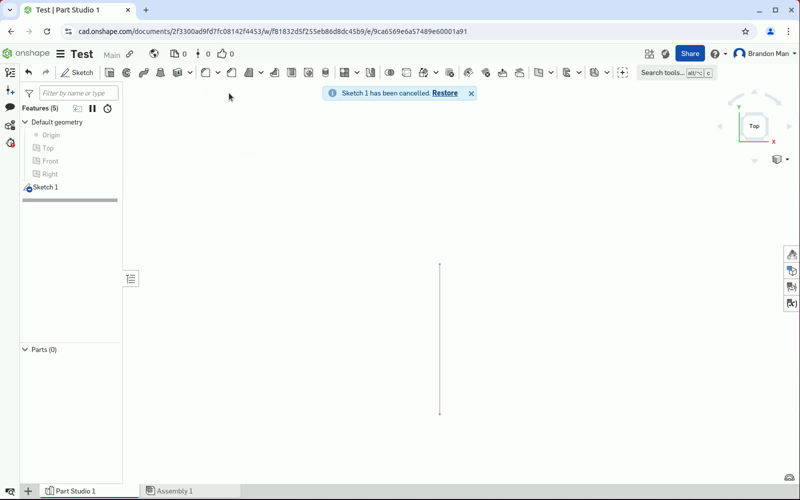
key(shift+h)
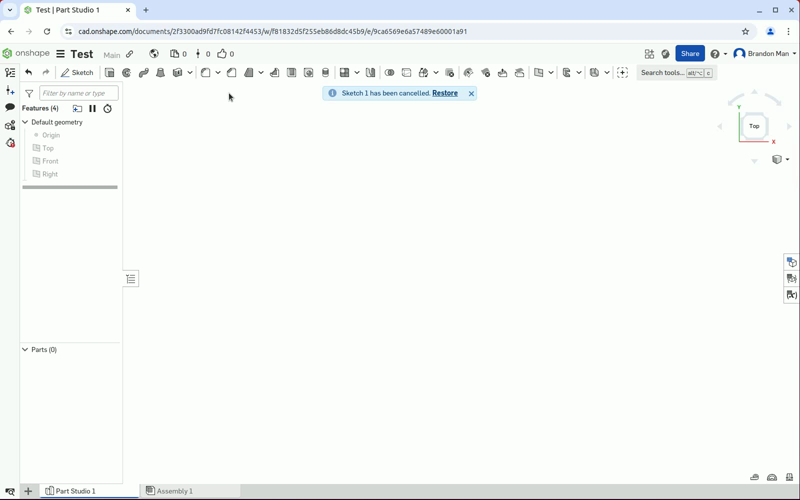
mouse_move(73, 352)
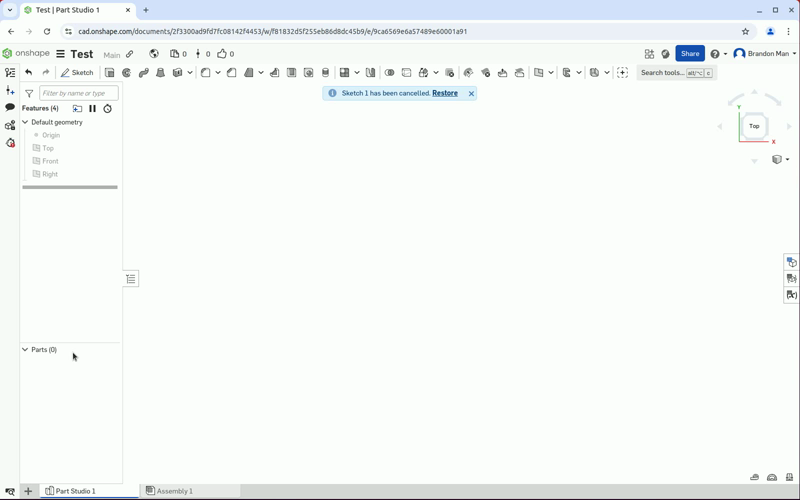
key(y)
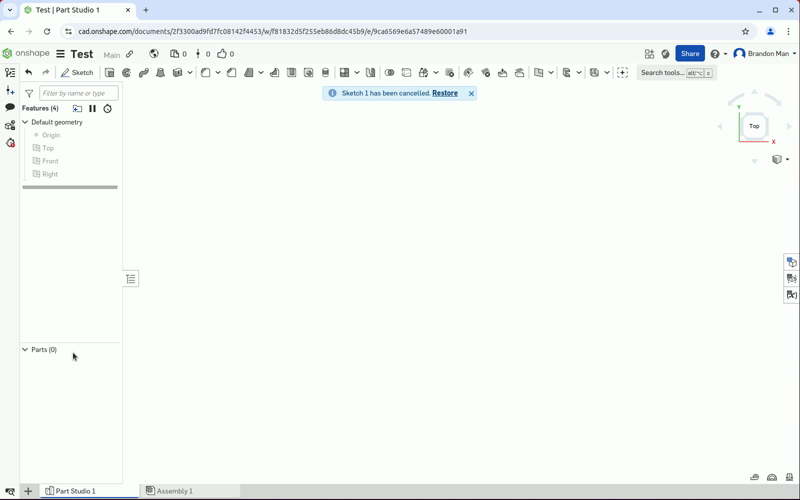
key(shift+p)
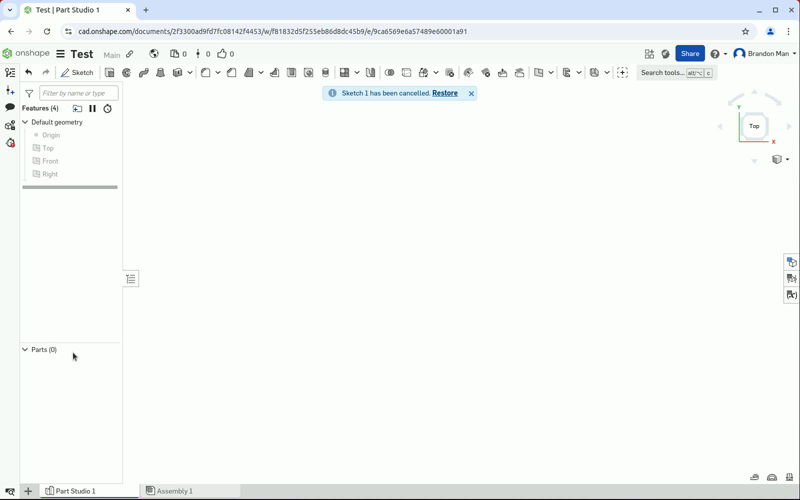
key(space)
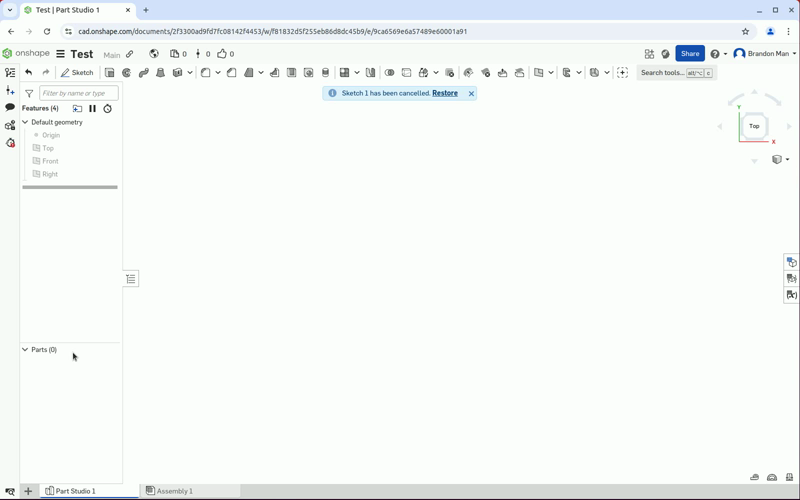
key_down(shift)
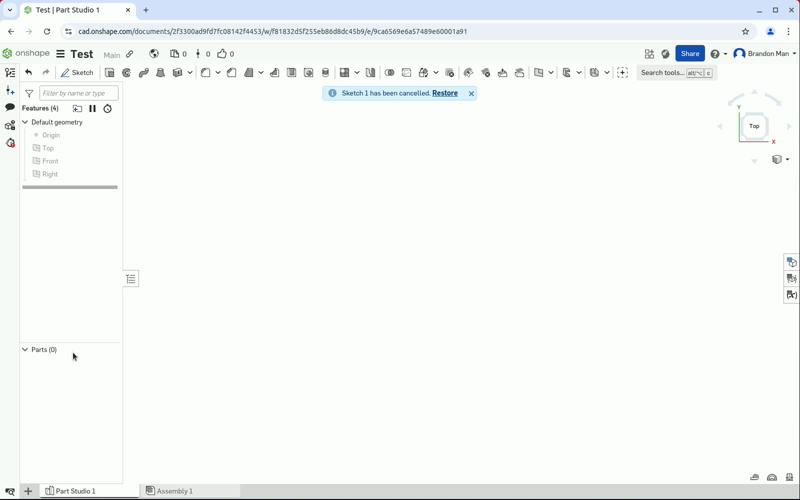
key(up)
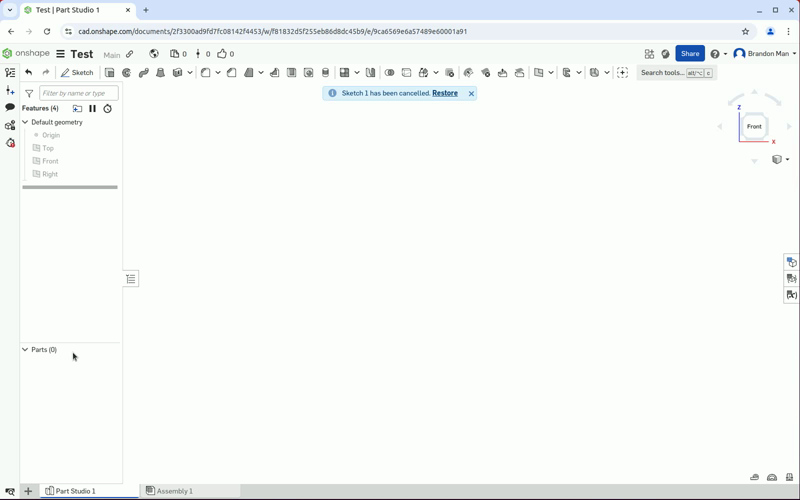
key_up(shift)
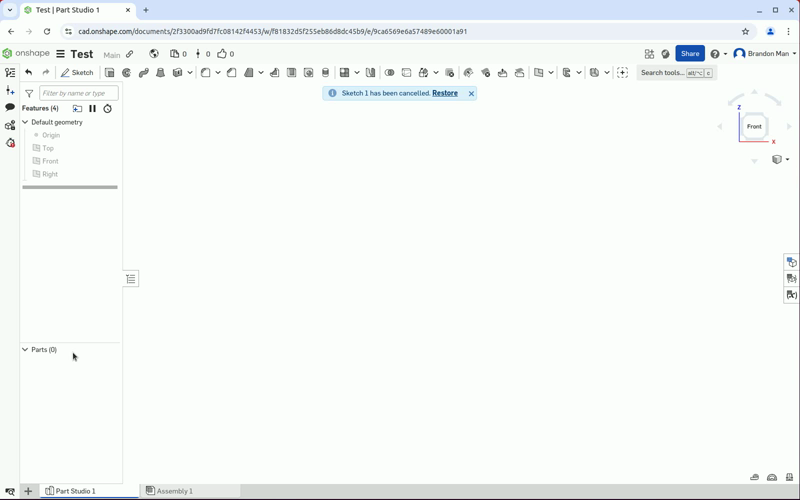
mouse_move(73, 352)
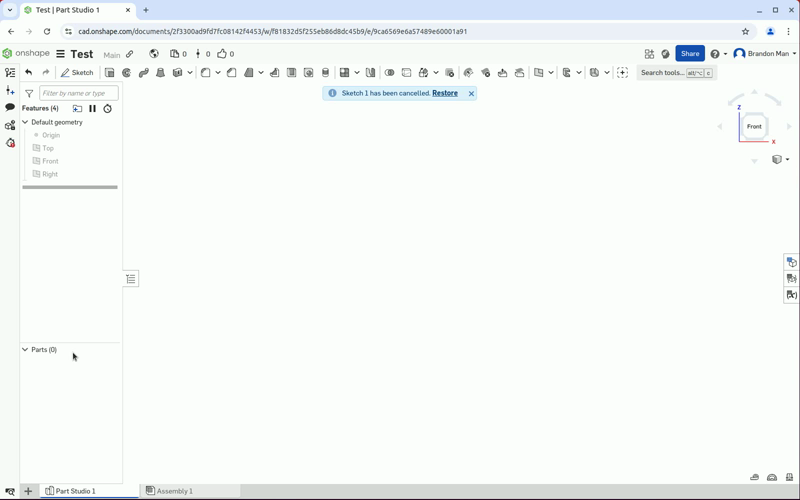
key(shift+y)
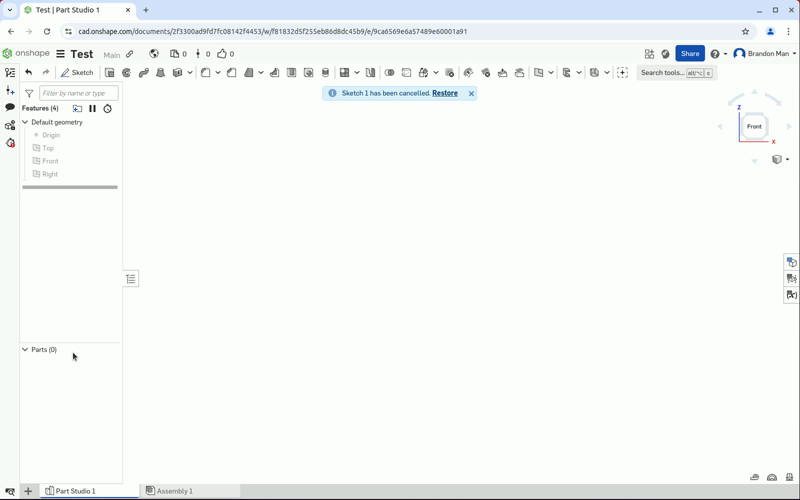
key(shift+s)
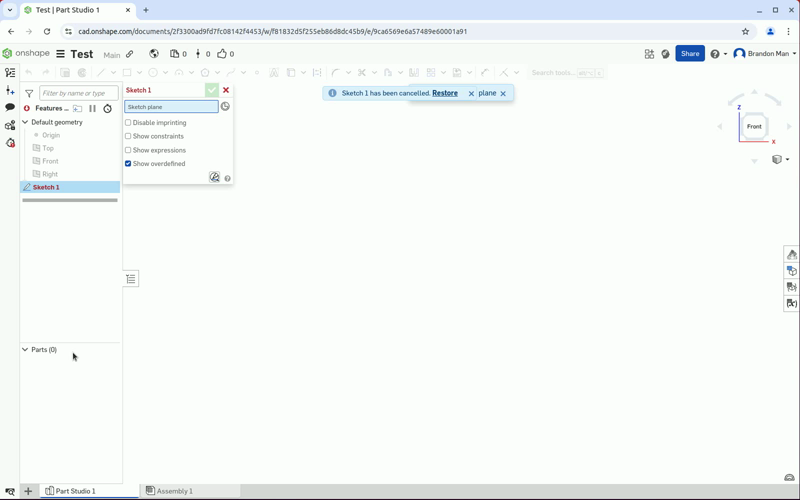
mouse_move(73, 163)
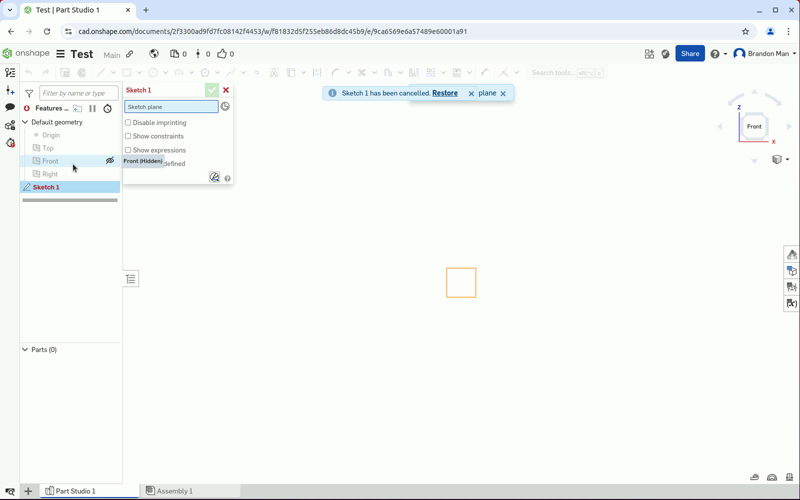
click(73, 163)
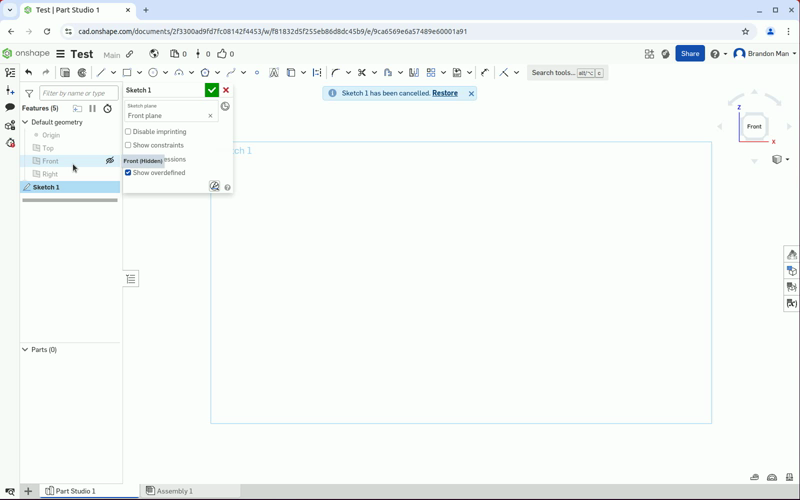
mouse_move(73, 352)
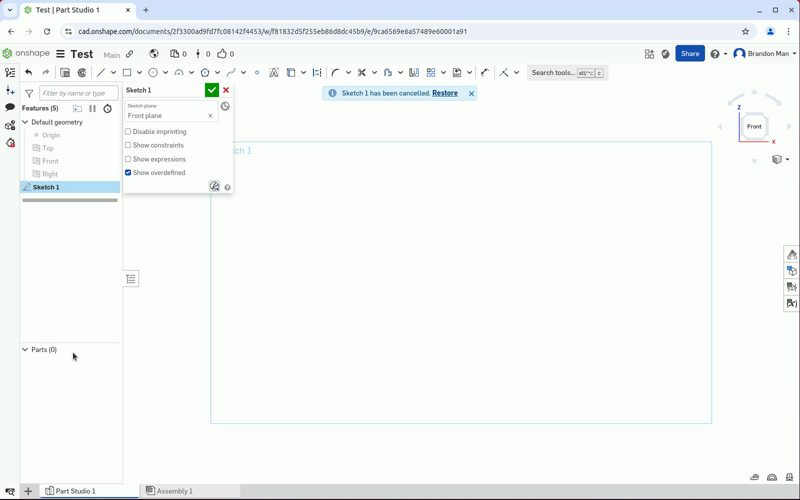
key(y)
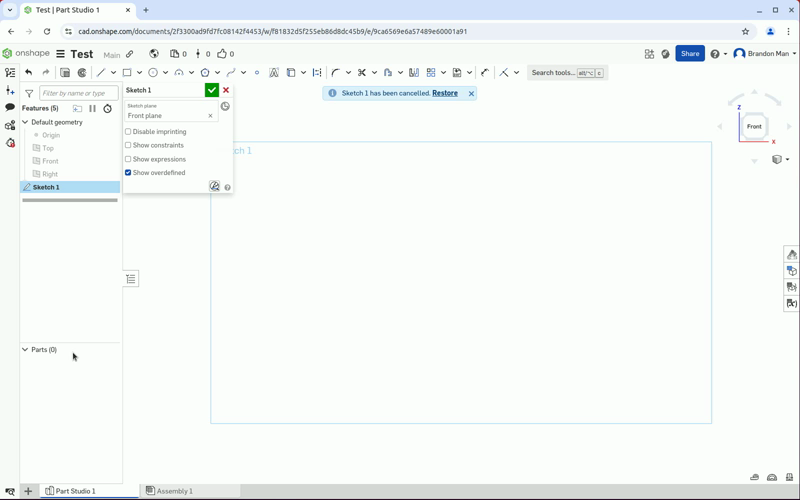
key(a)
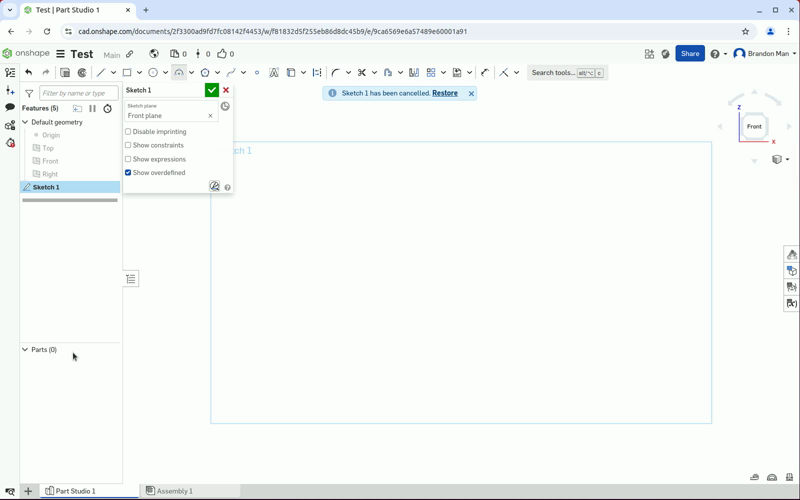
key_down(shift)
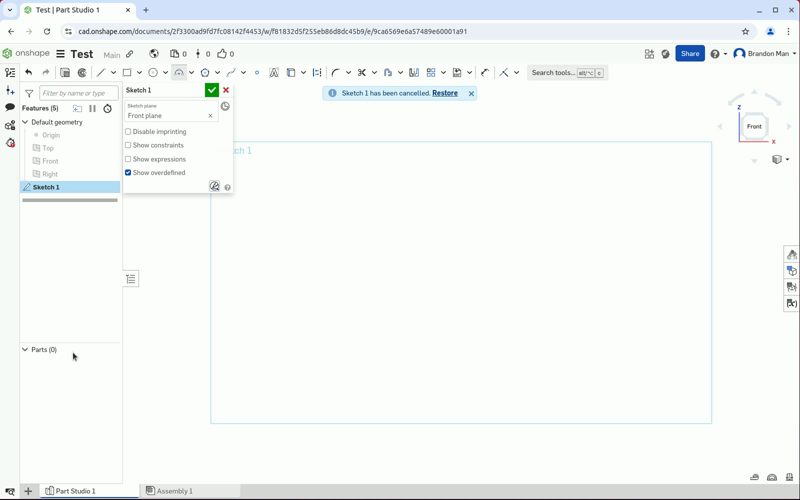
mouse_move(410, 207)
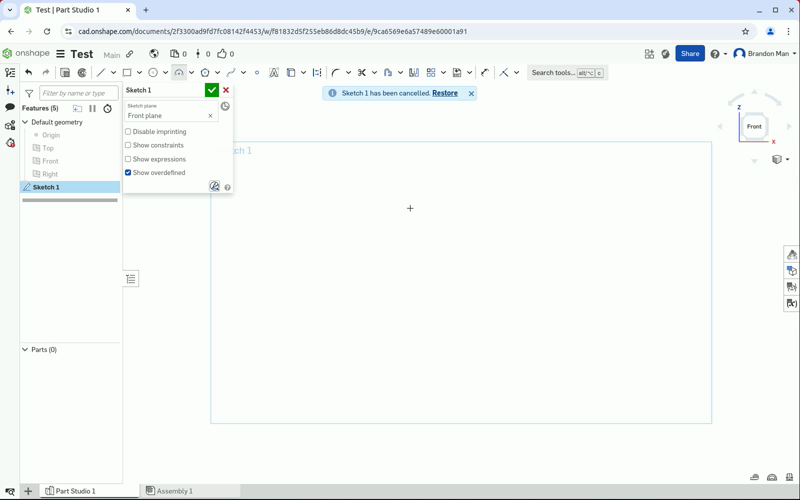
click(410, 207)
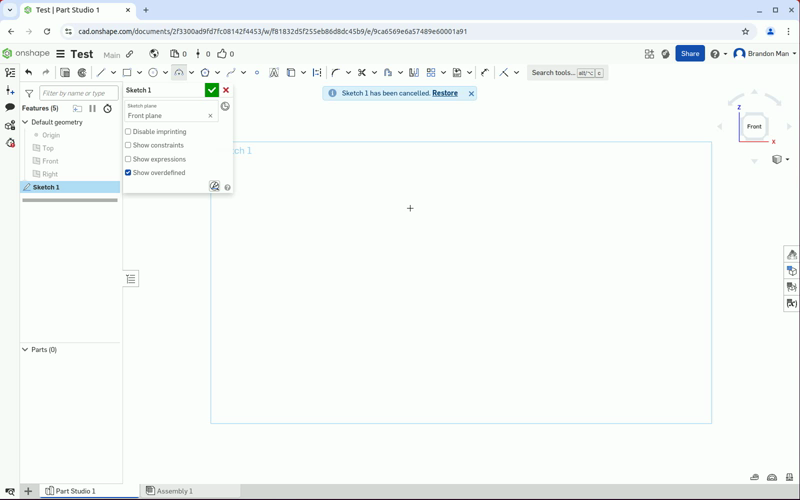
key_up(shift)
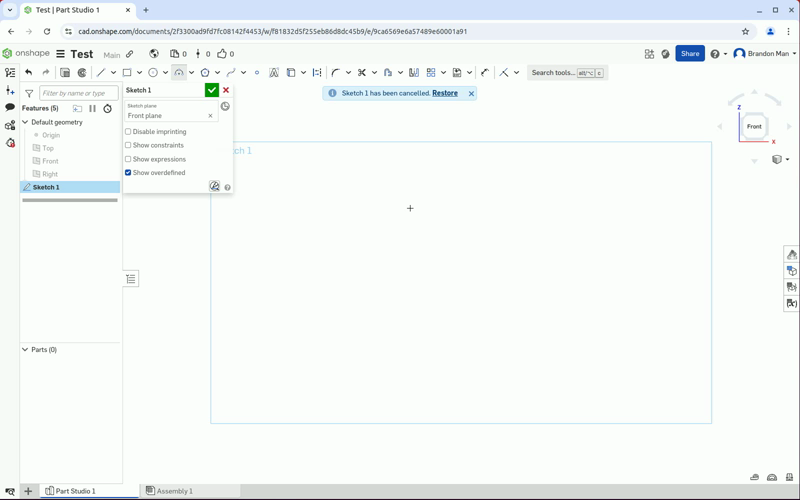
key_down(shift)
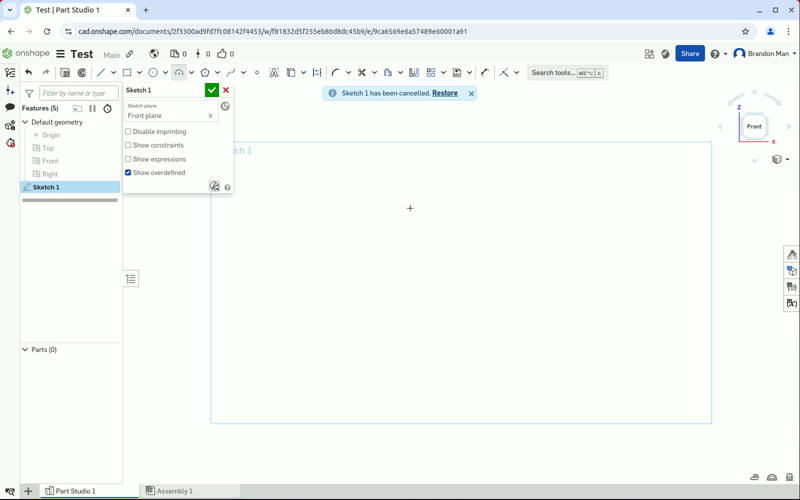
mouse_move(441, 264)
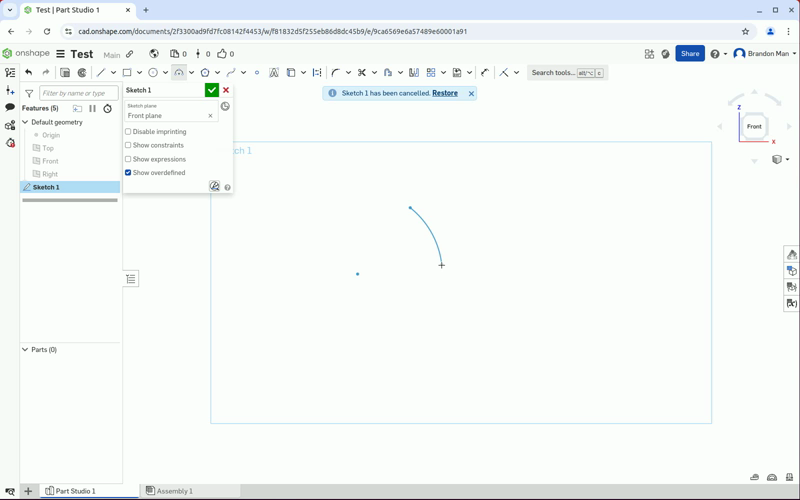
click(441, 264)
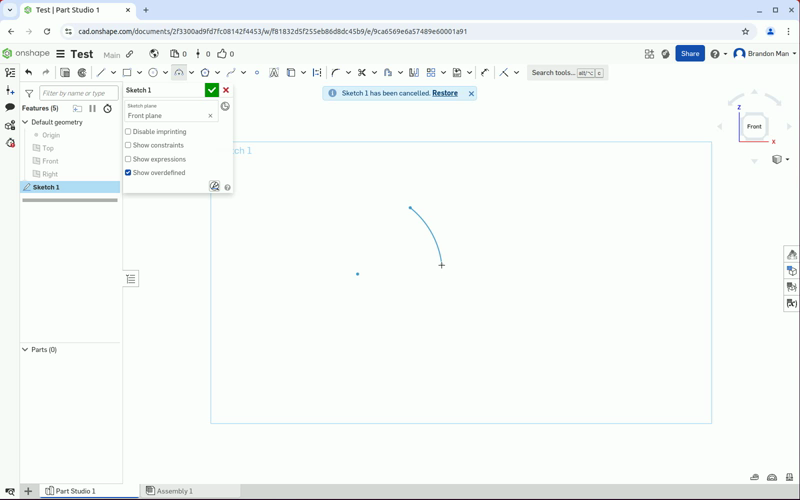
mouse_move(433, 232)
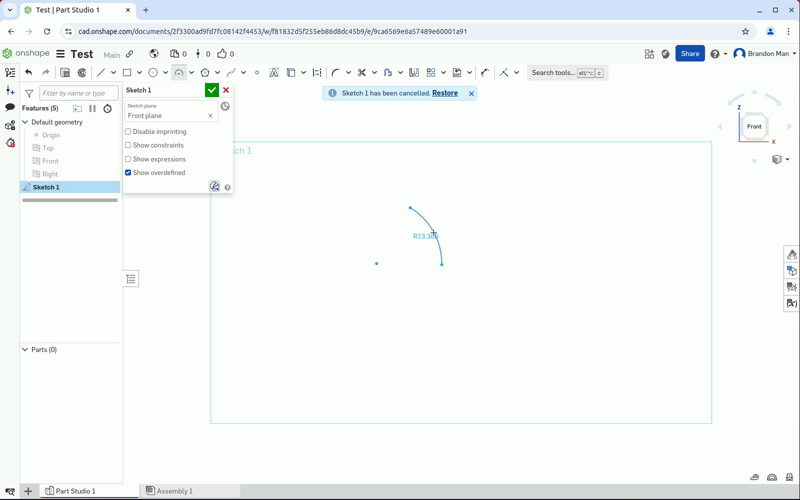
click(433, 232)
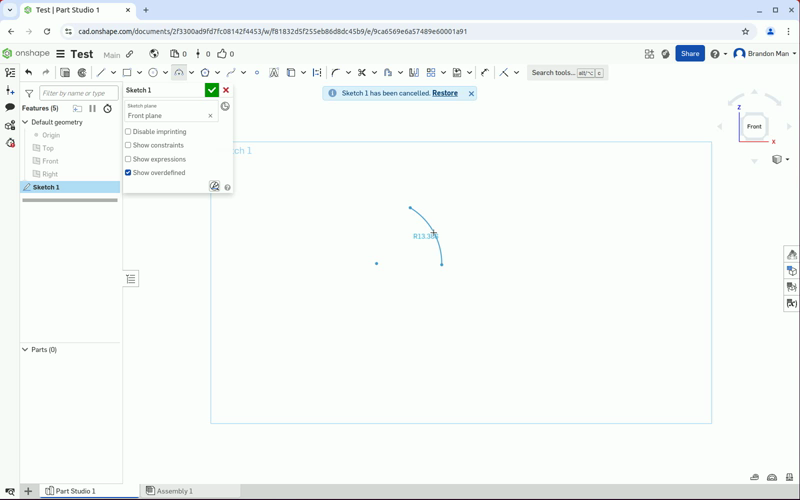
key_up(shift)
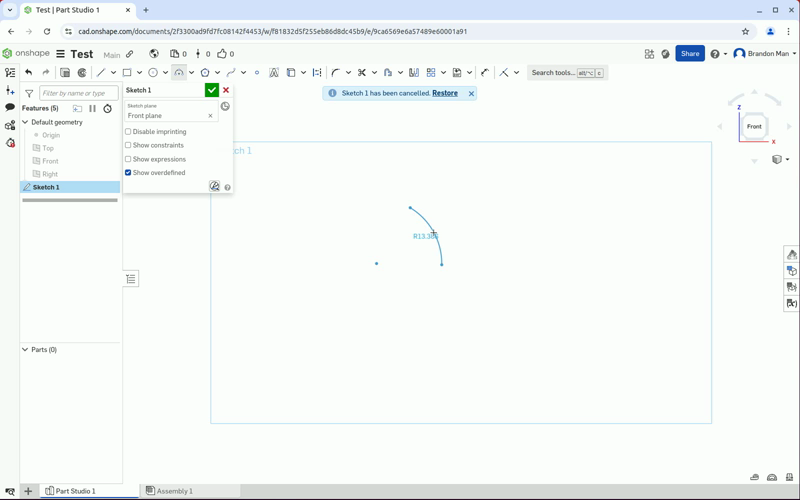
mouse_move(441, 264)
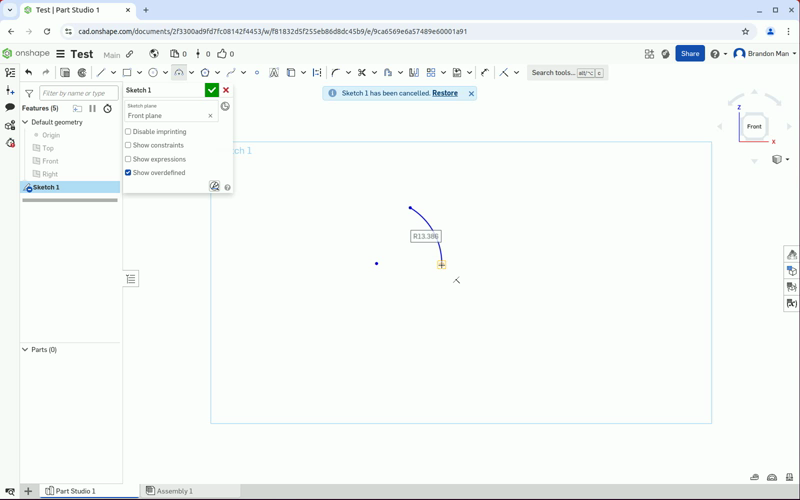
click(441, 264)
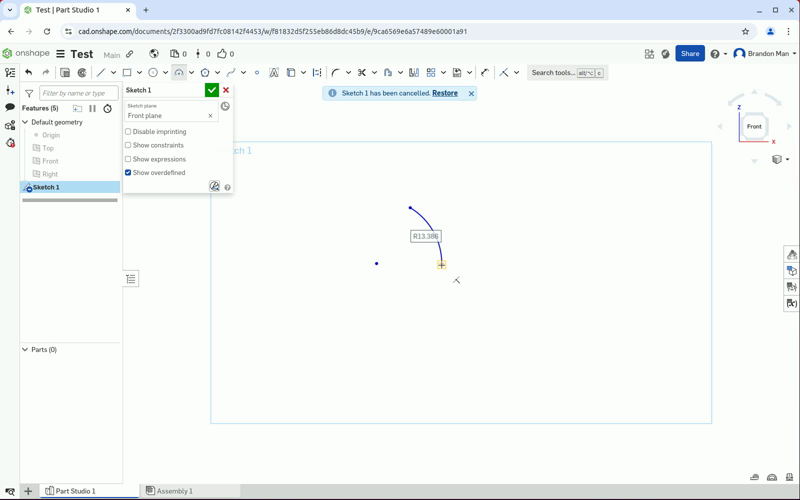
key_down(shift)
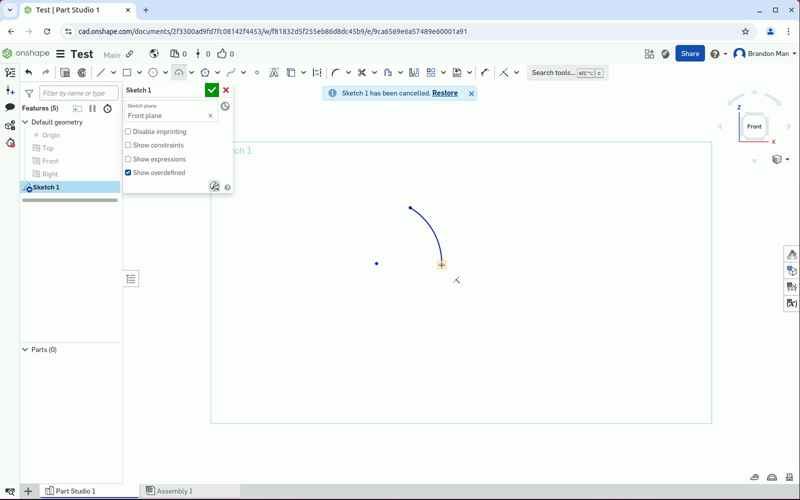
mouse_move(480, 264)
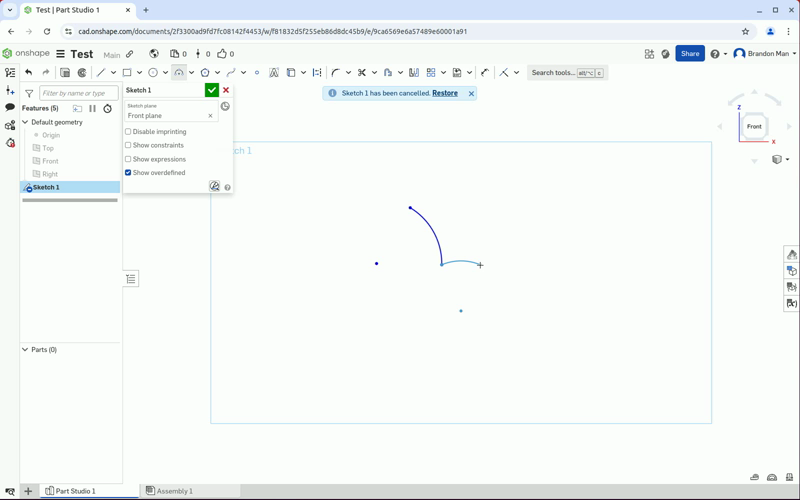
click(480, 264)
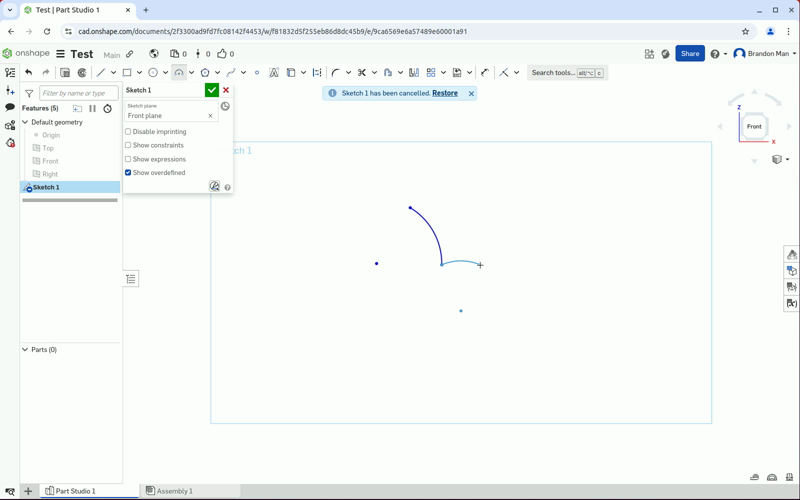
mouse_move(460, 282)
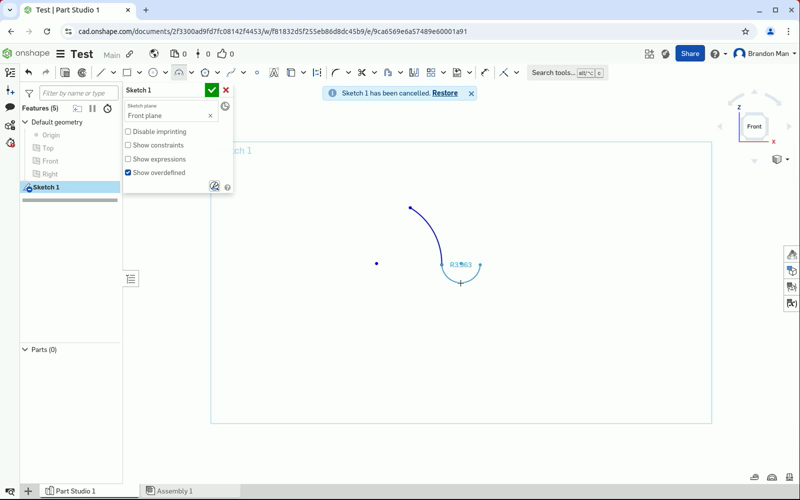
click(460, 282)
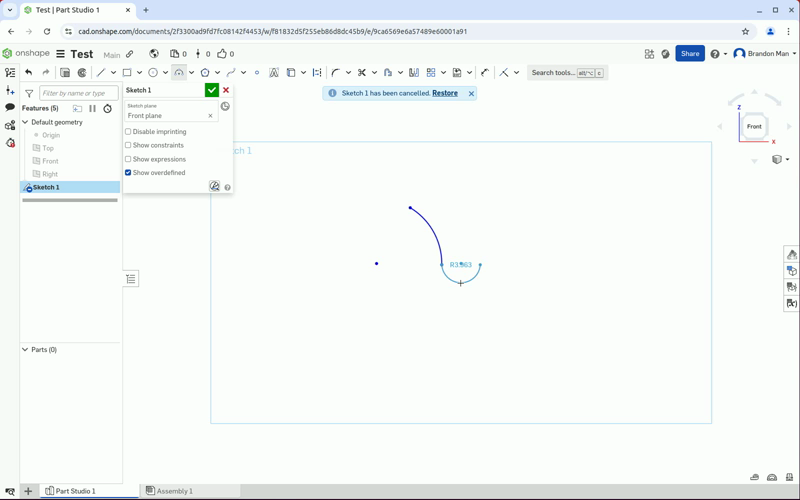
key_up(shift)
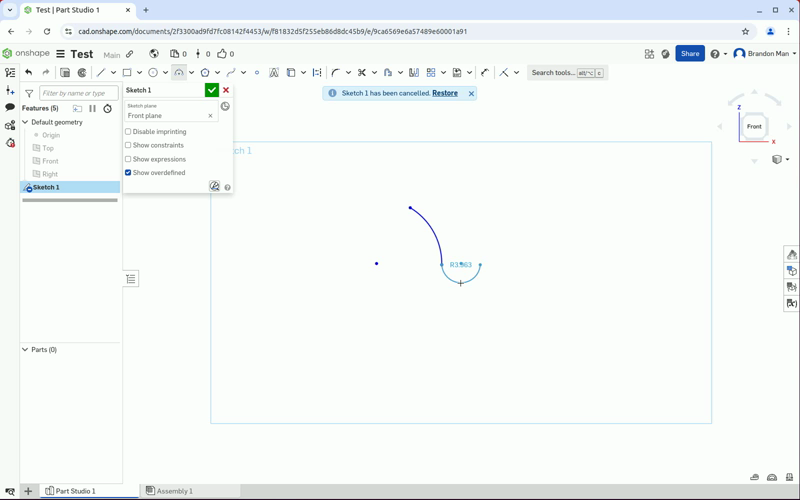
mouse_move(480, 264)
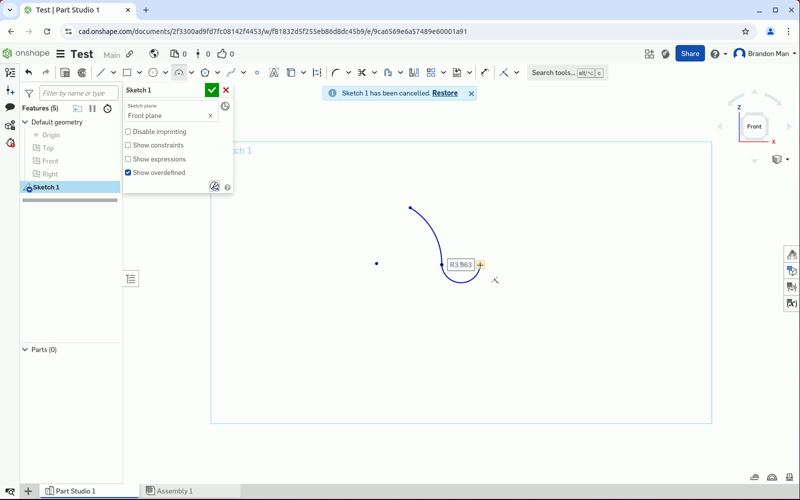
click(480, 264)
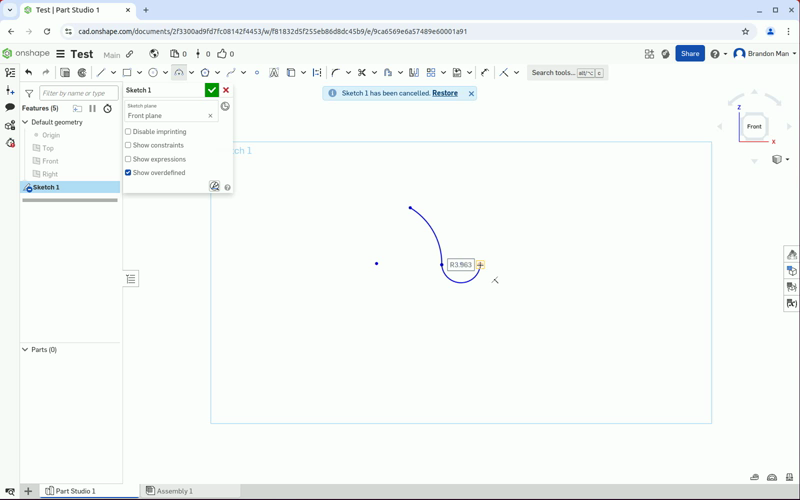
key_down(shift)
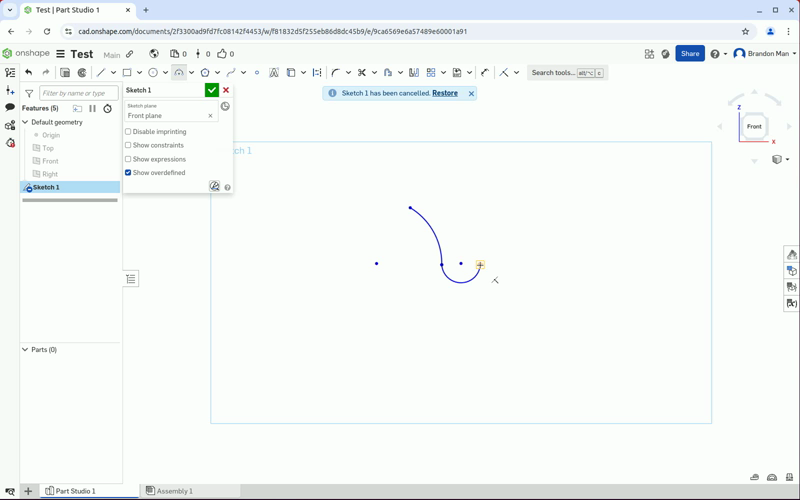
mouse_move(510, 207)
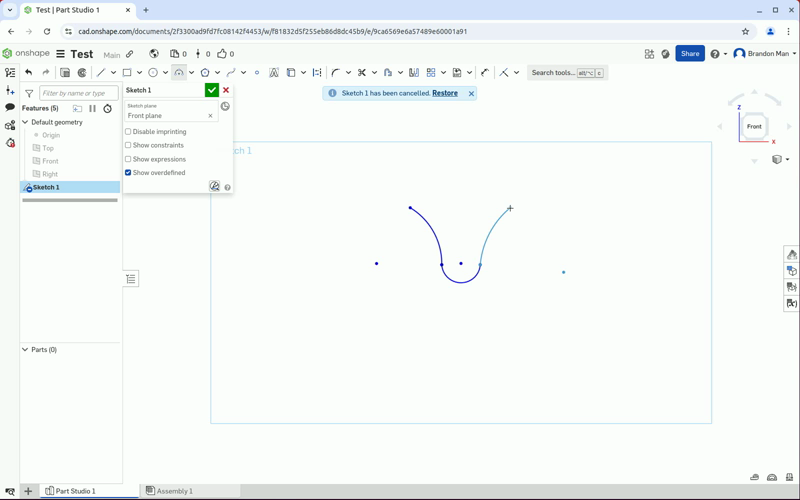
click(510, 207)
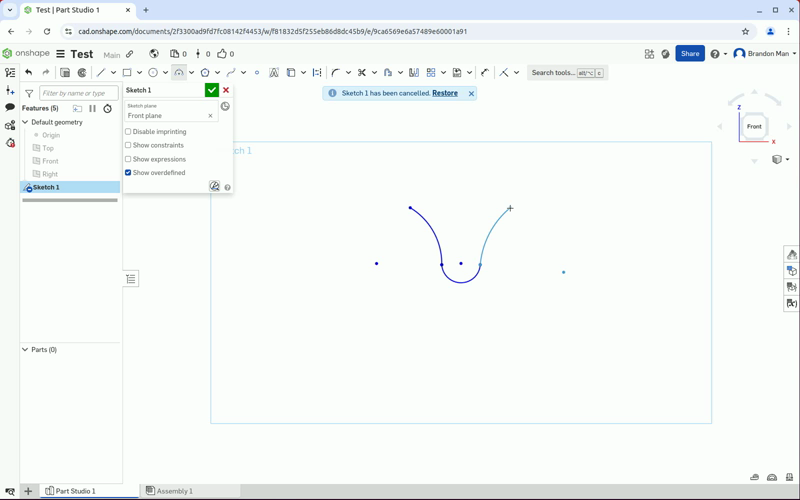
mouse_move(487, 232)
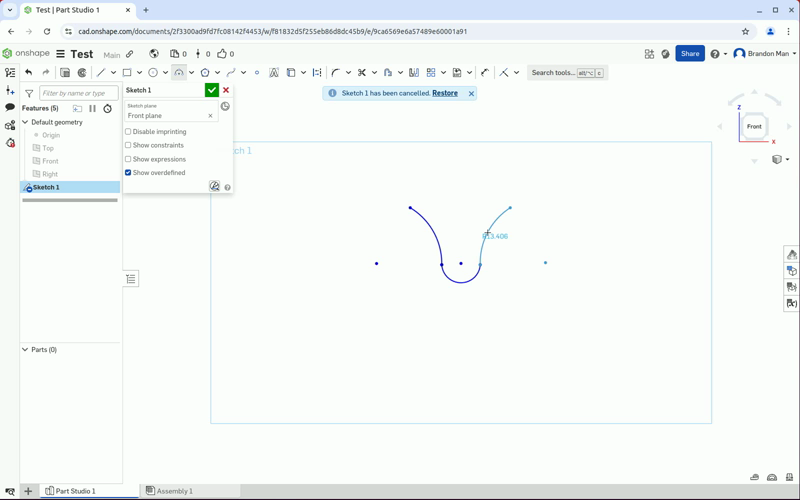
click(487, 232)
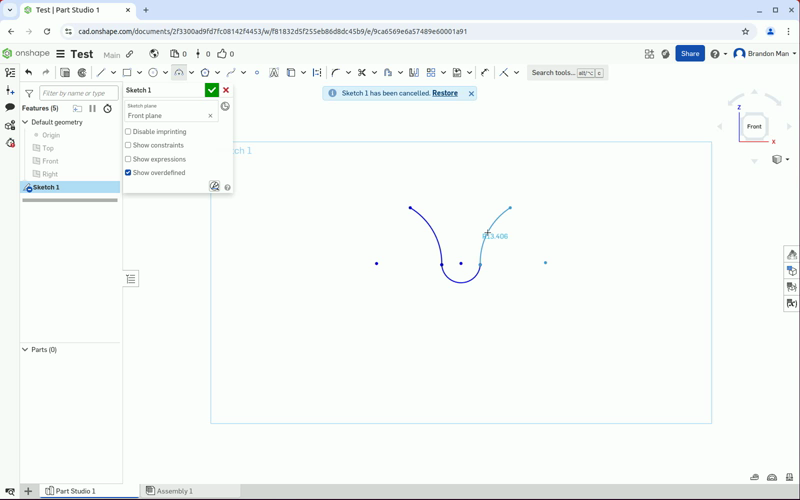
key_up(shift)
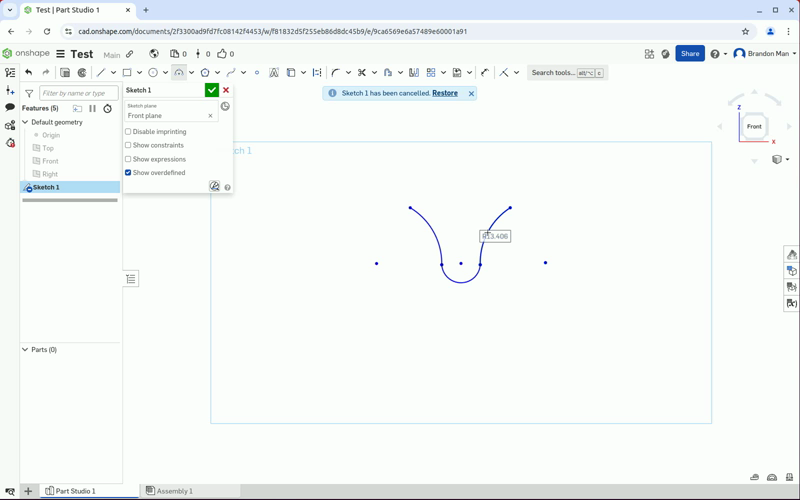
mouse_move(510, 207)
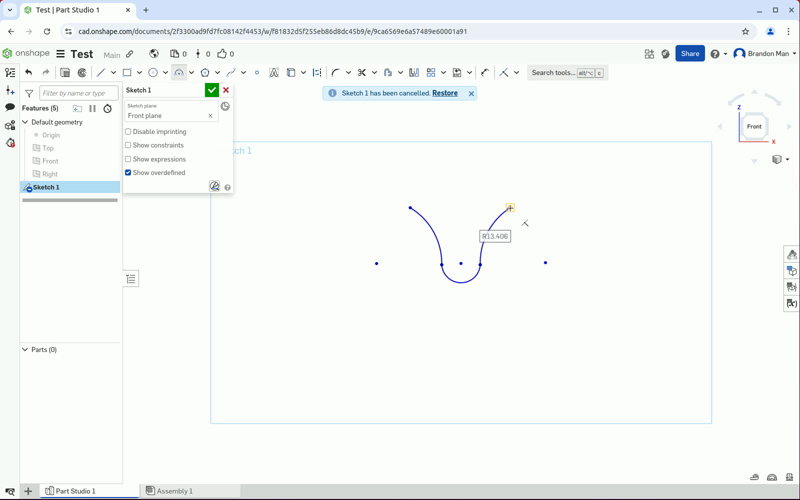
click(510, 207)
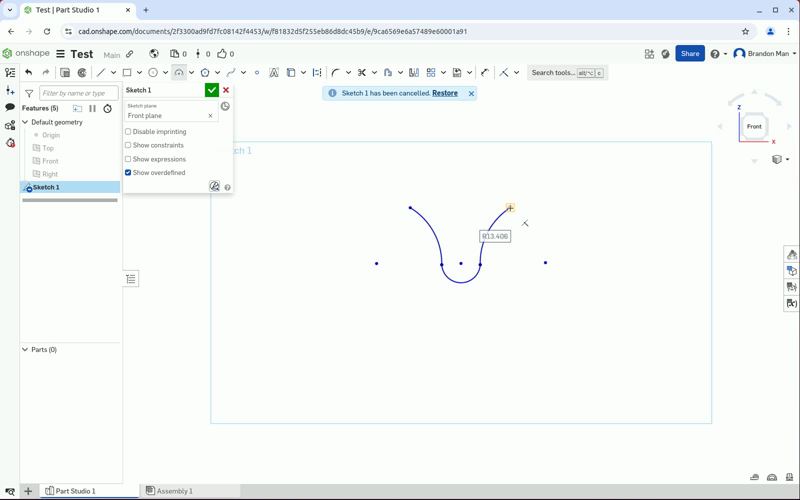
key_down(shift)
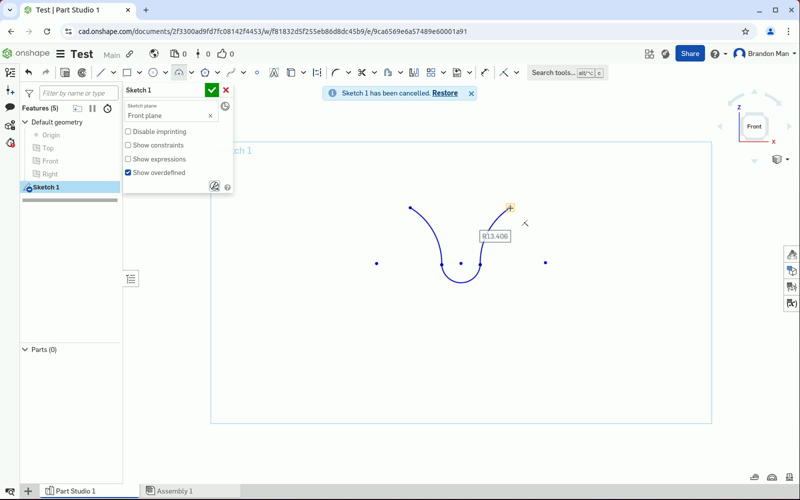
mouse_move(491, 174)
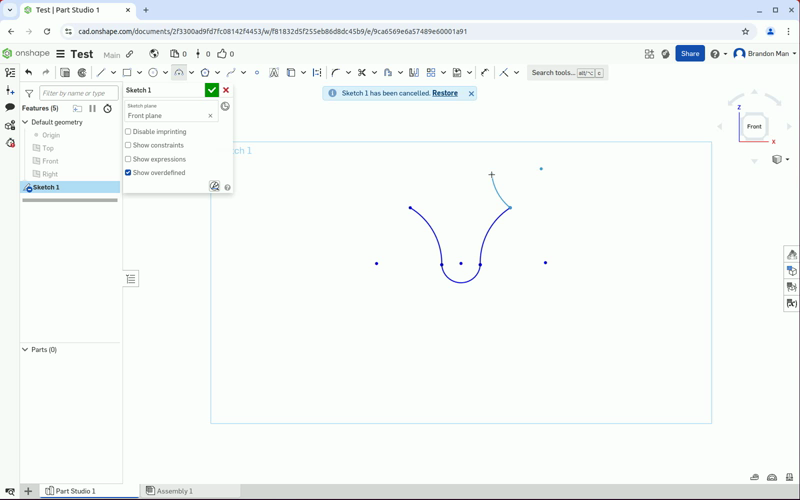
click(491, 174)
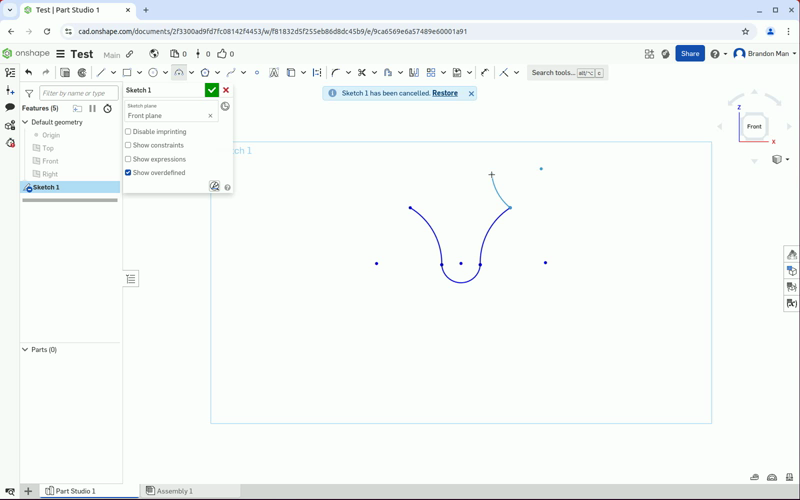
mouse_move(517, 181)
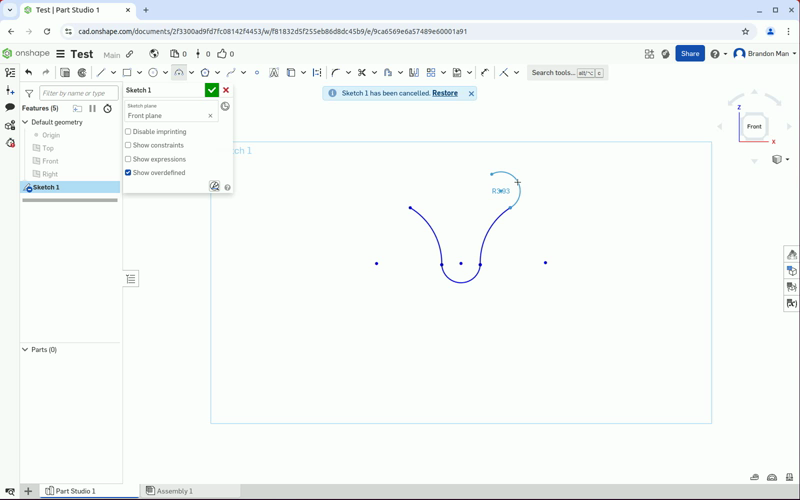
click(517, 181)
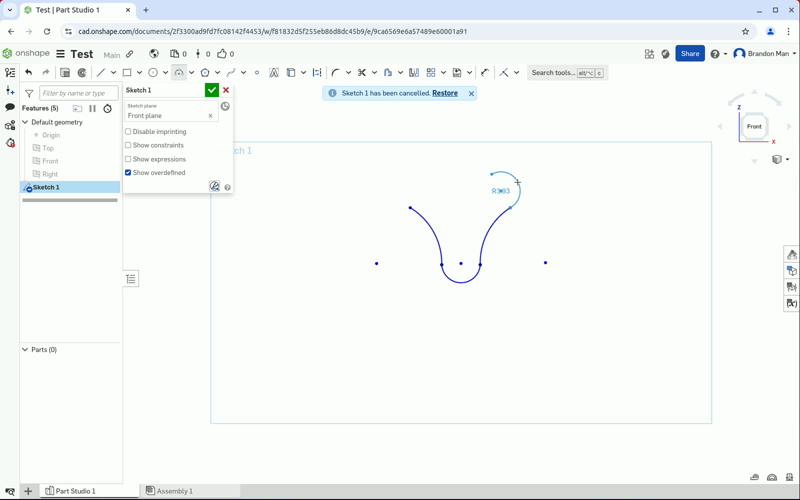
key_up(shift)
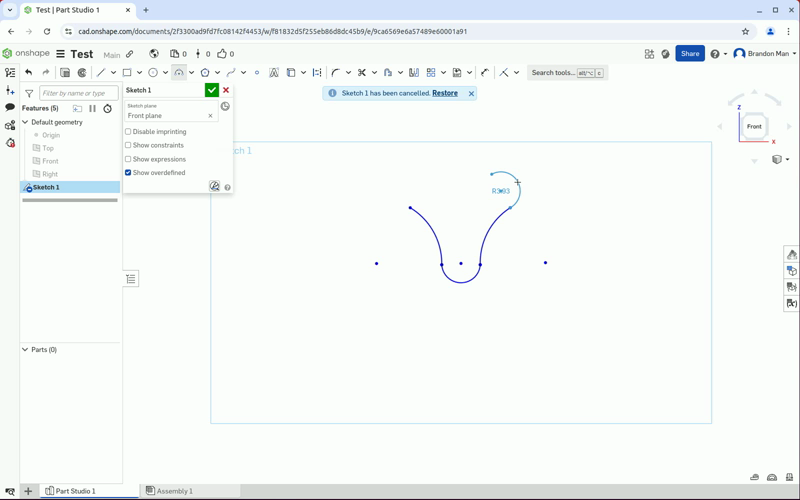
mouse_move(491, 174)
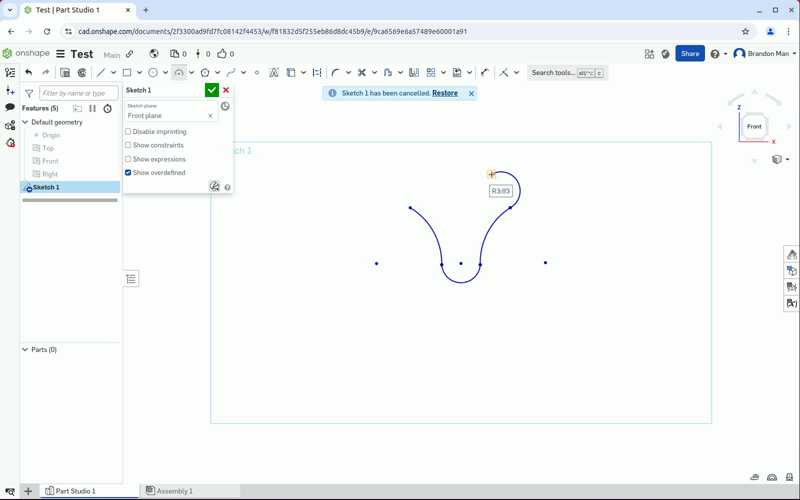
click(491, 174)
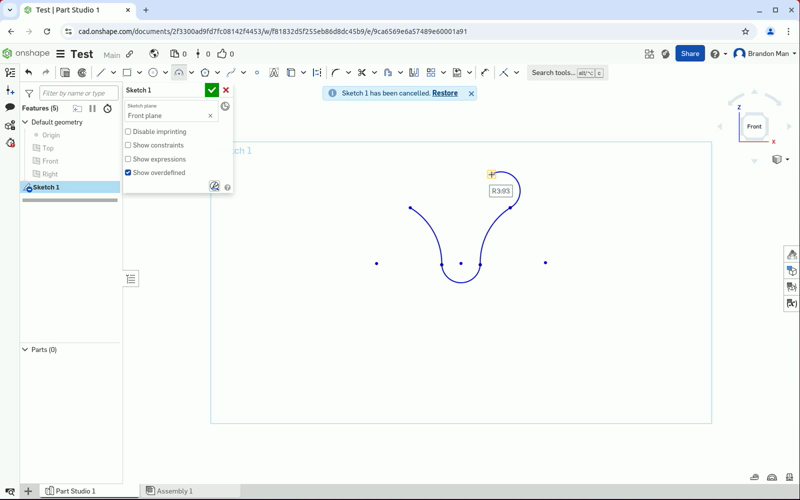
key_down(shift)
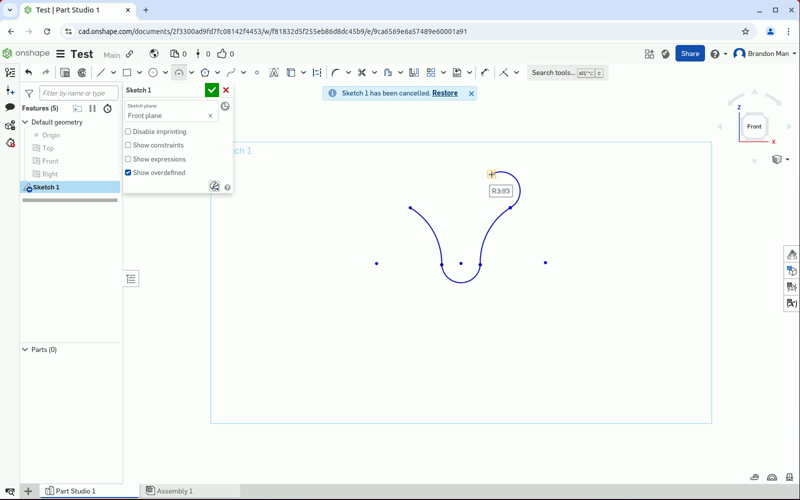
mouse_move(480, 180)
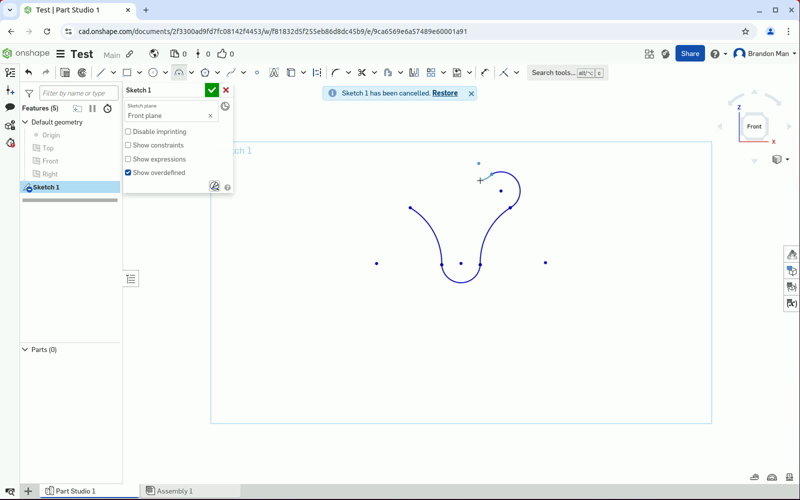
click(480, 180)
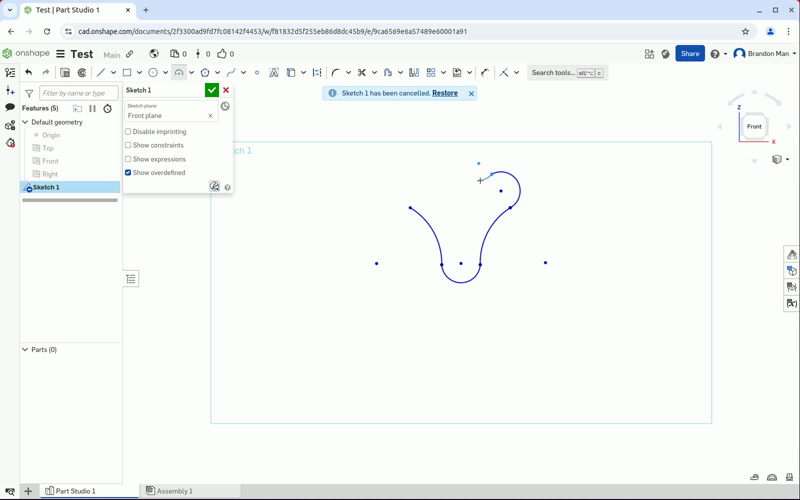
mouse_move(486, 177)
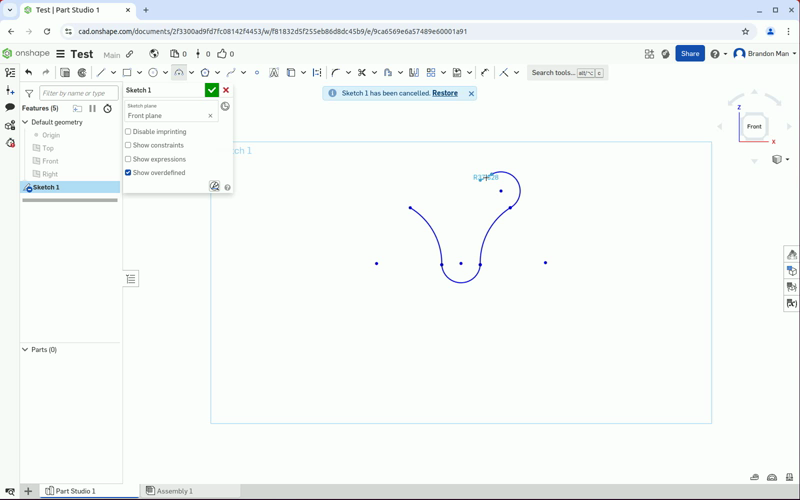
click(486, 177)
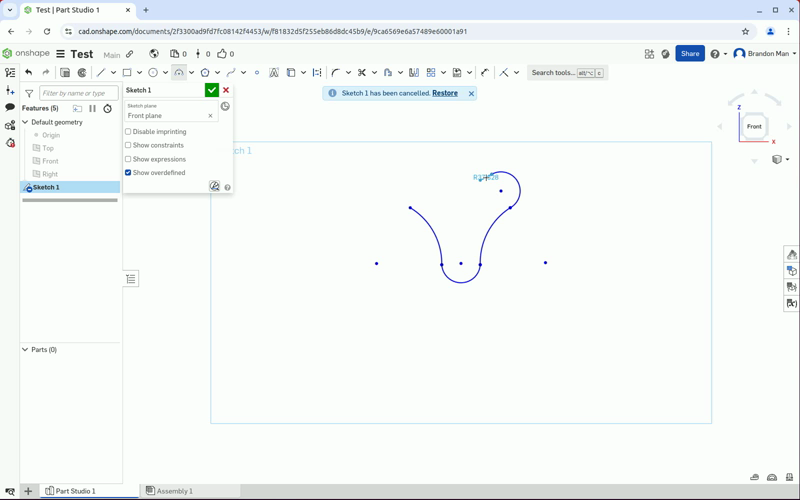
key_up(shift)
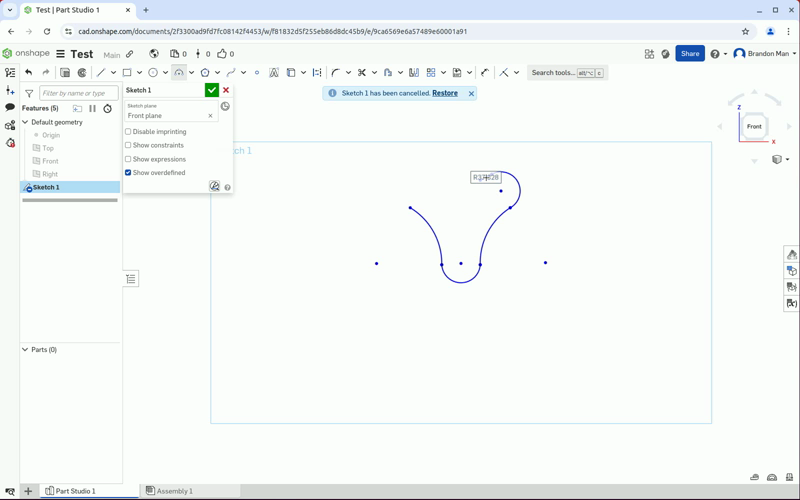
key(esc)
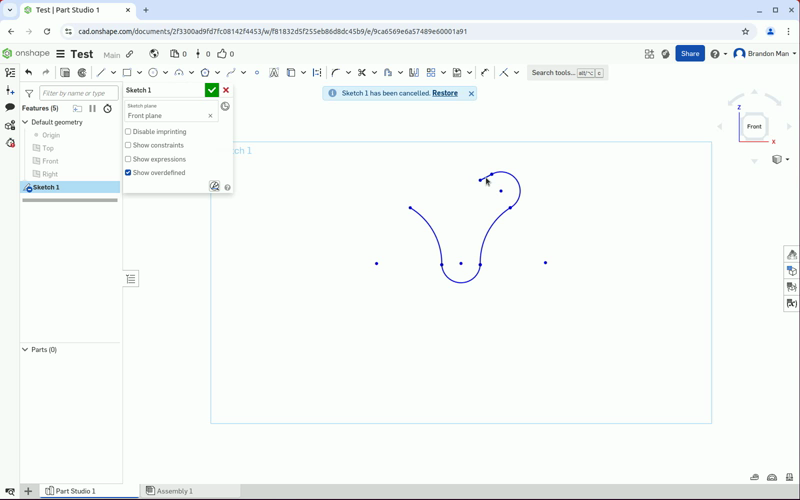
key(l)
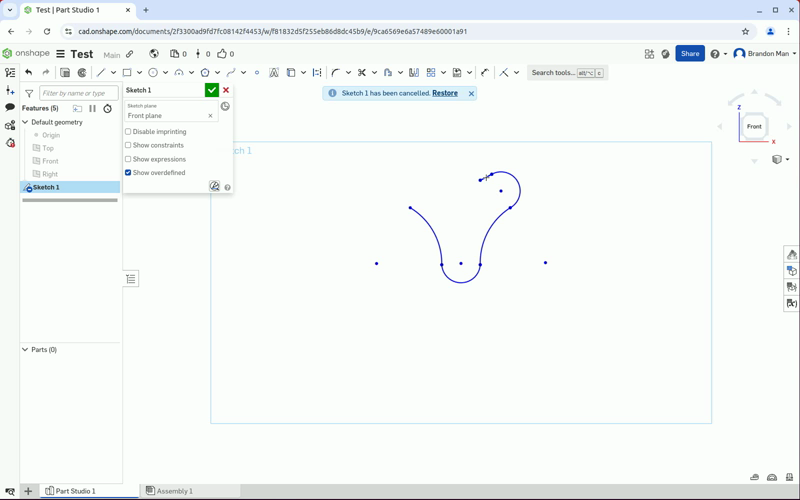
mouse_move(480, 180)
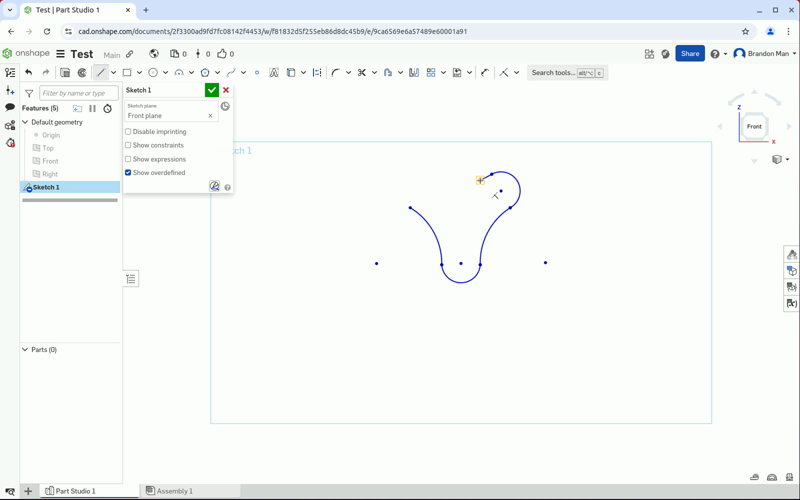
click(480, 180)
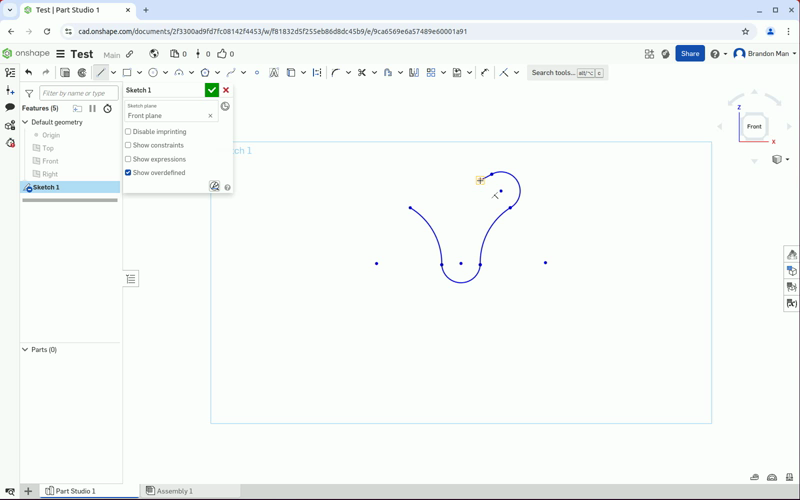
key_down(shift)
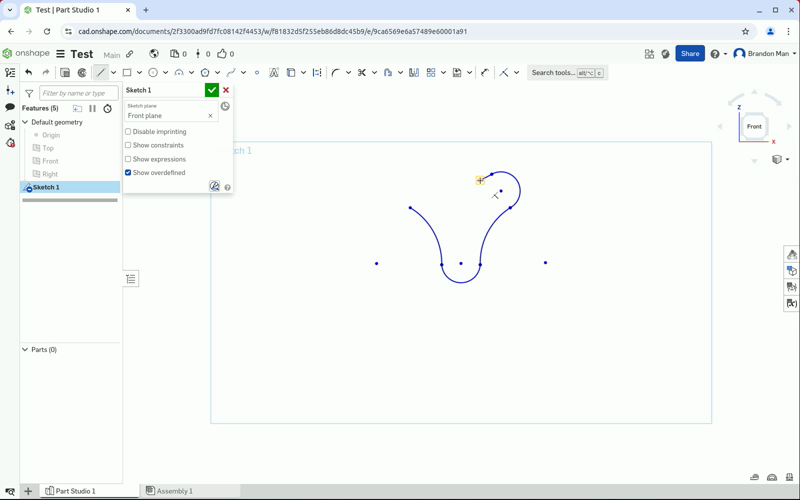
mouse_move(510, 180)
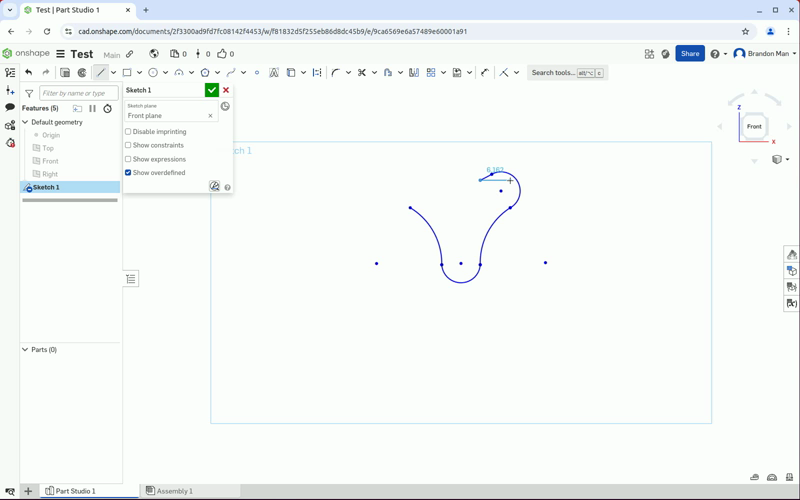
mouse_move(480, 217)
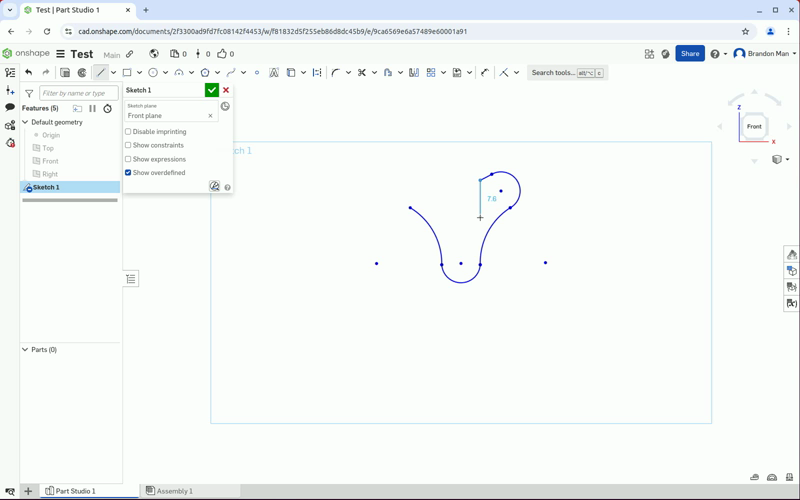
click(480, 217)
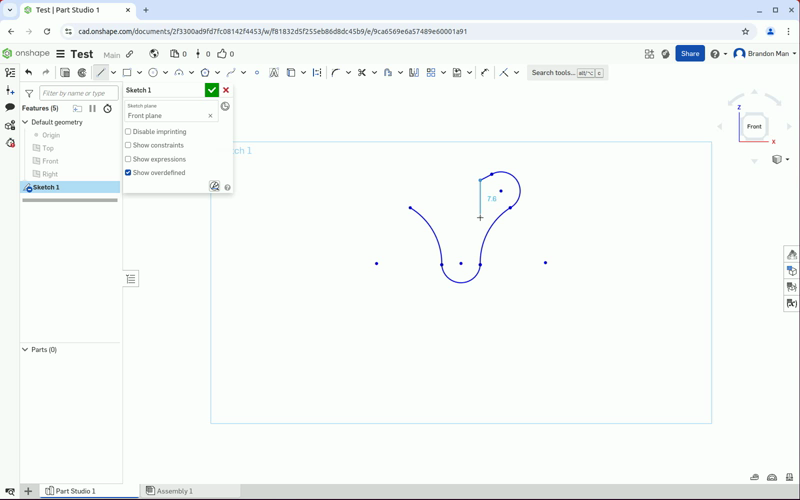
key_up(shift)
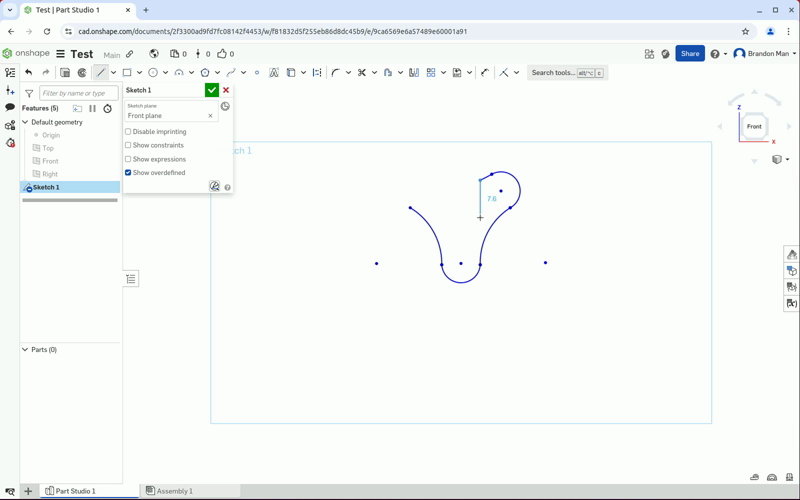
key(esc)
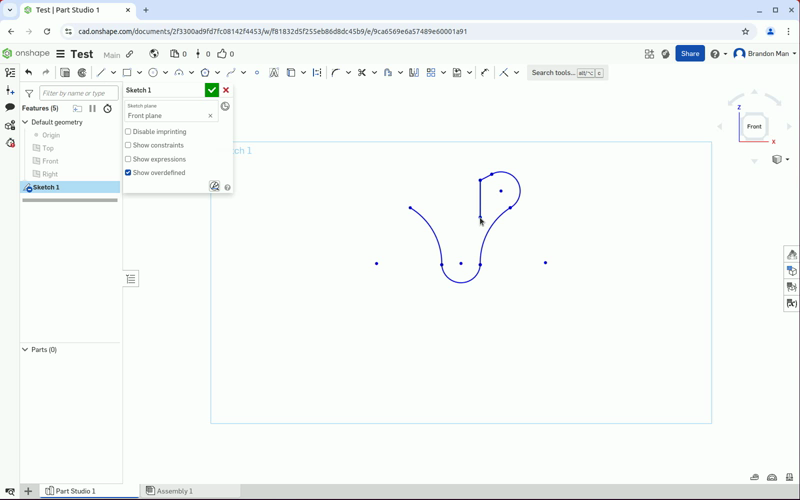
key(a)
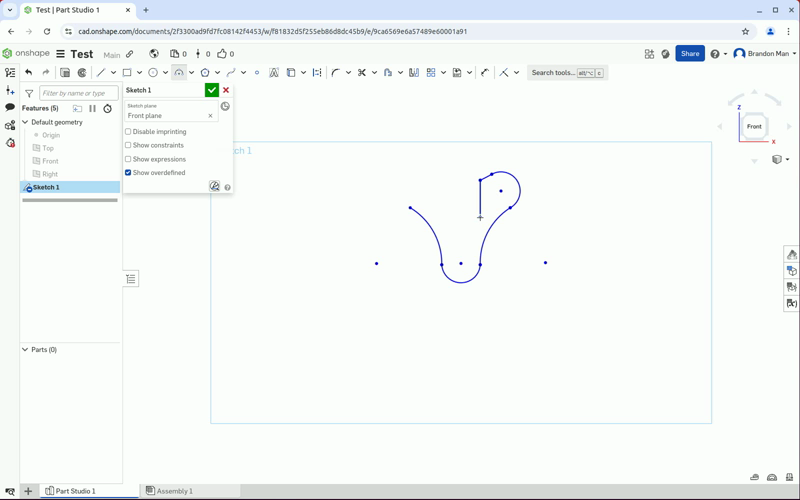
mouse_move(480, 217)
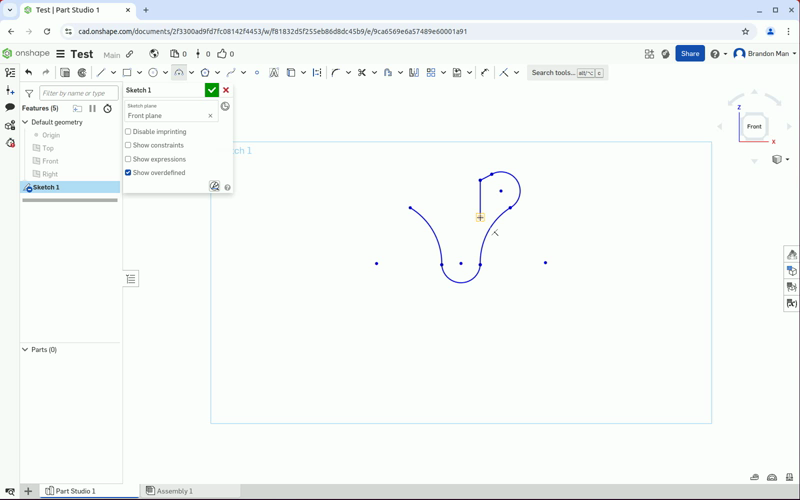
click(480, 217)
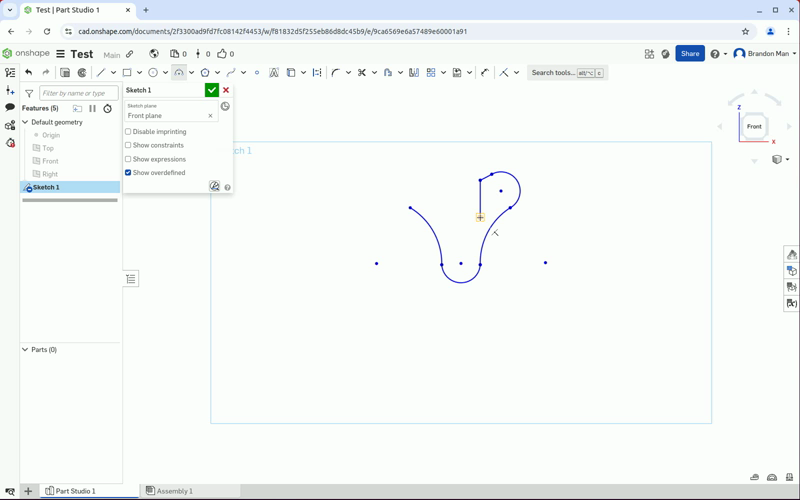
key_down(shift)
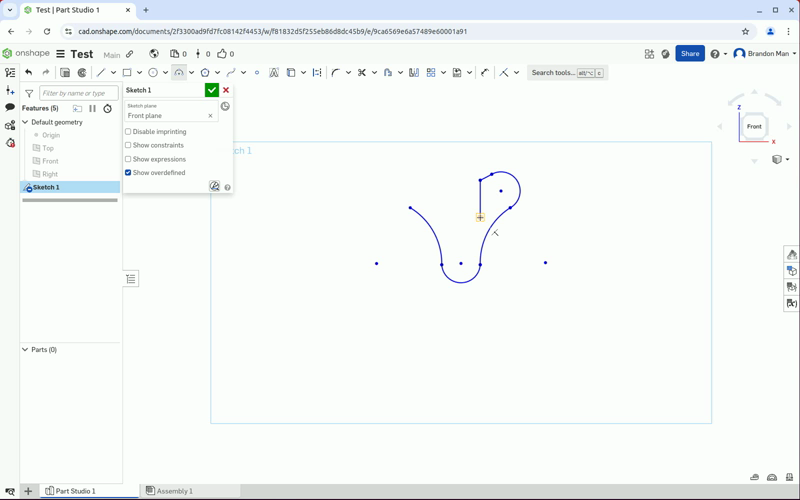
mouse_move(441, 217)
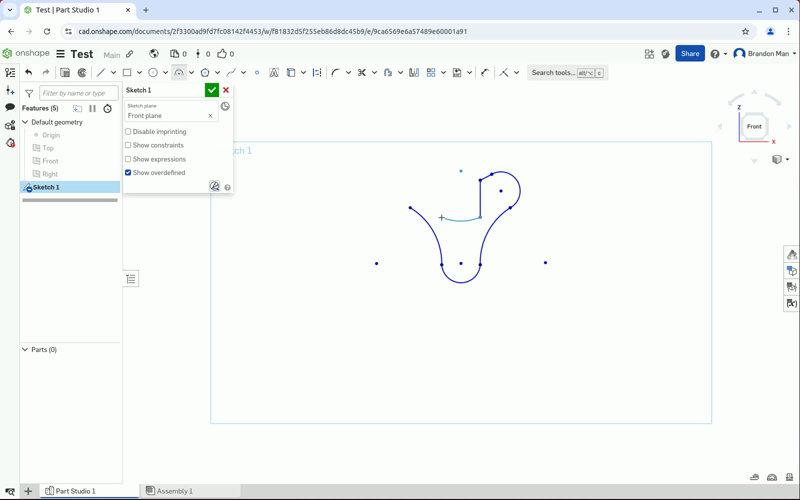
click(441, 217)
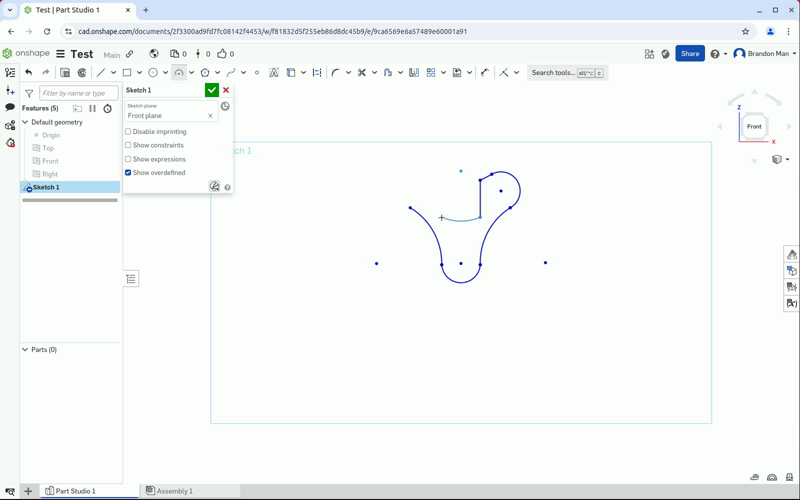
mouse_move(460, 234)
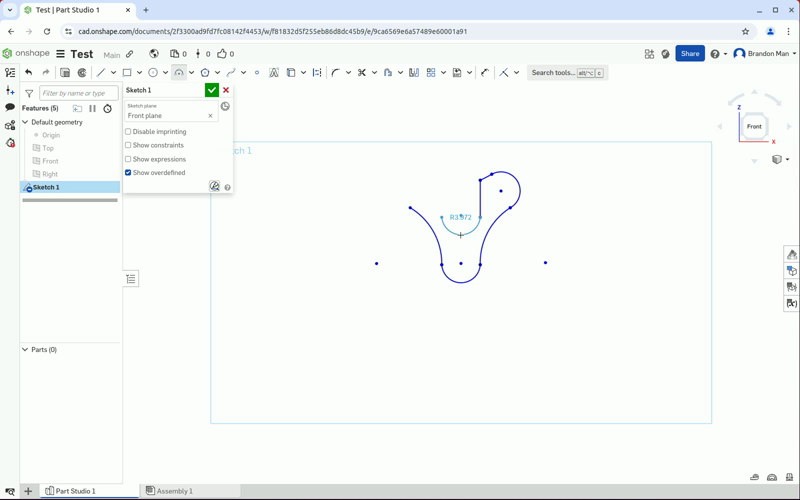
click(460, 234)
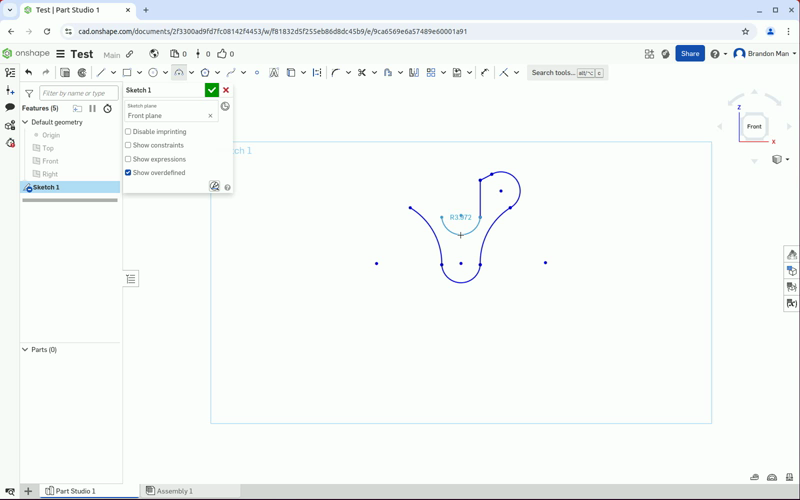
key_up(shift)
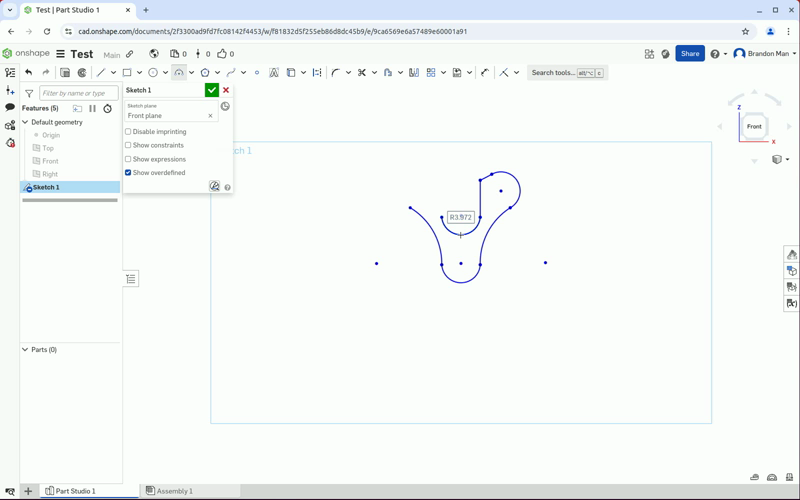
key(esc)
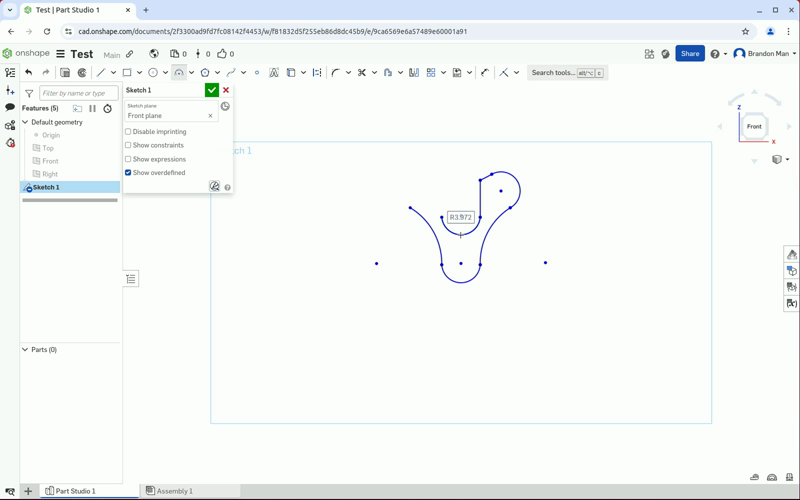
key(l)
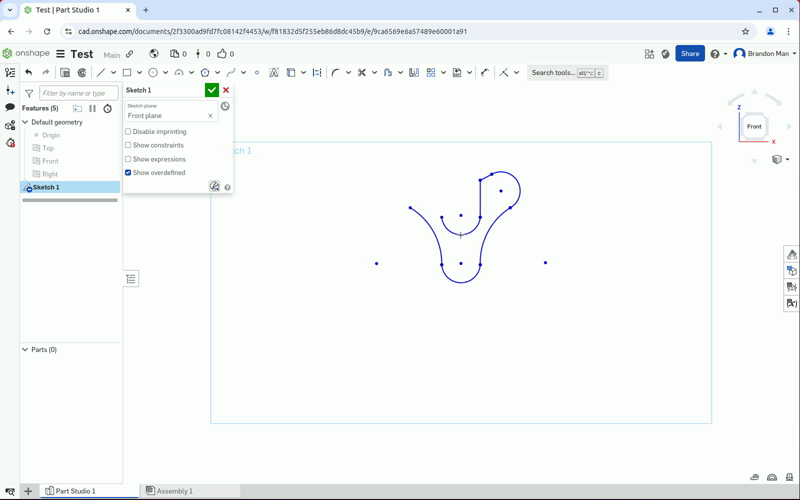
mouse_move(441, 217)
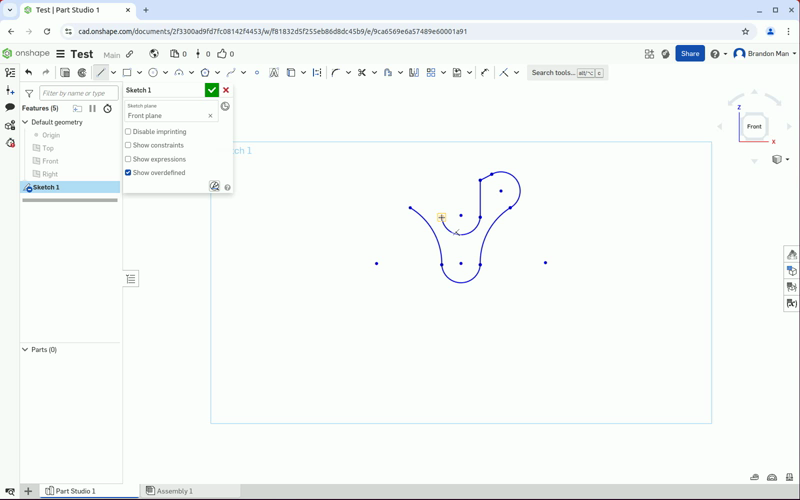
click(441, 217)
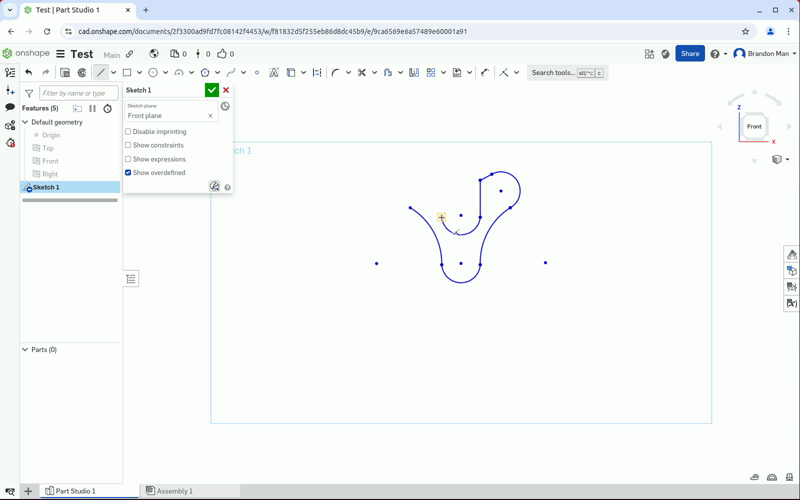
key_down(shift)
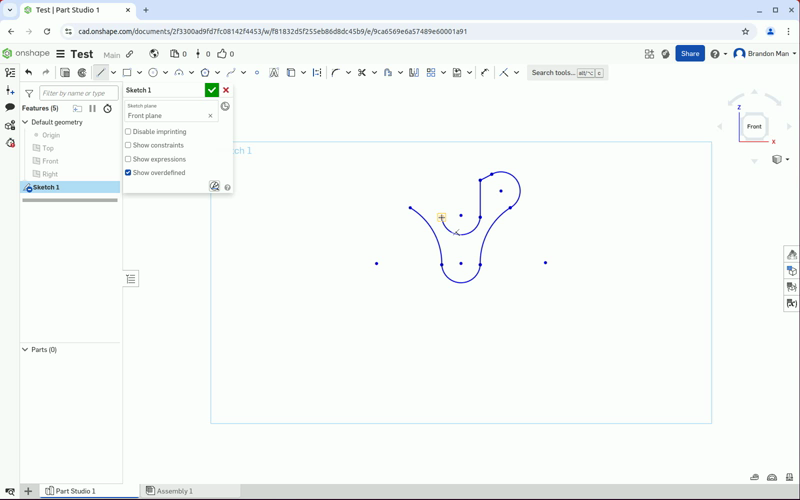
mouse_move(471, 217)
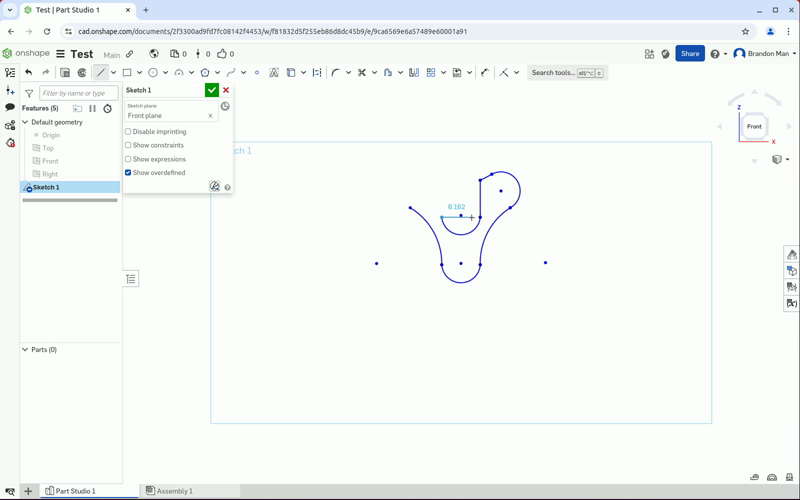
mouse_move(441, 180)
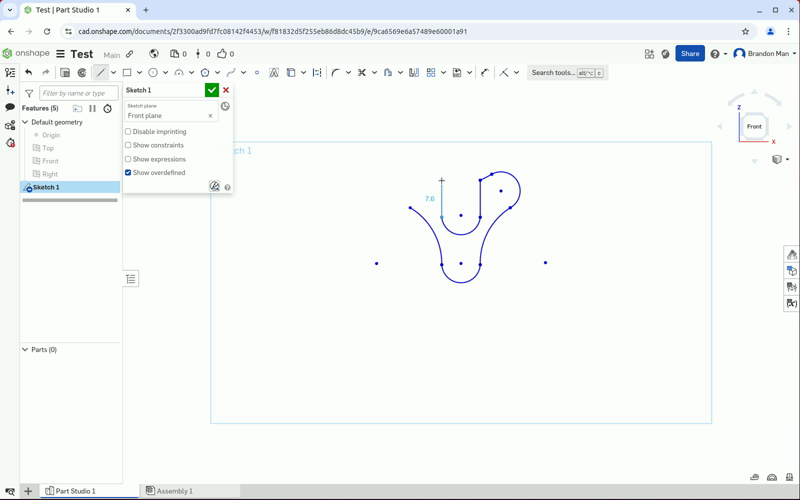
click(441, 180)
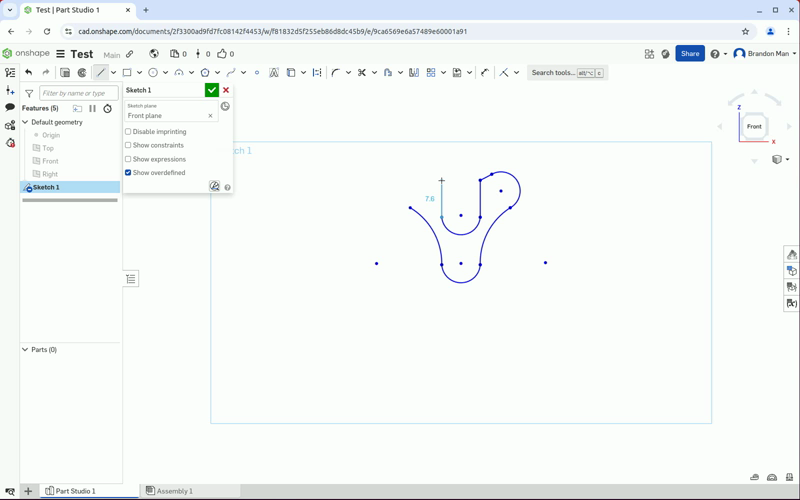
key_up(shift)
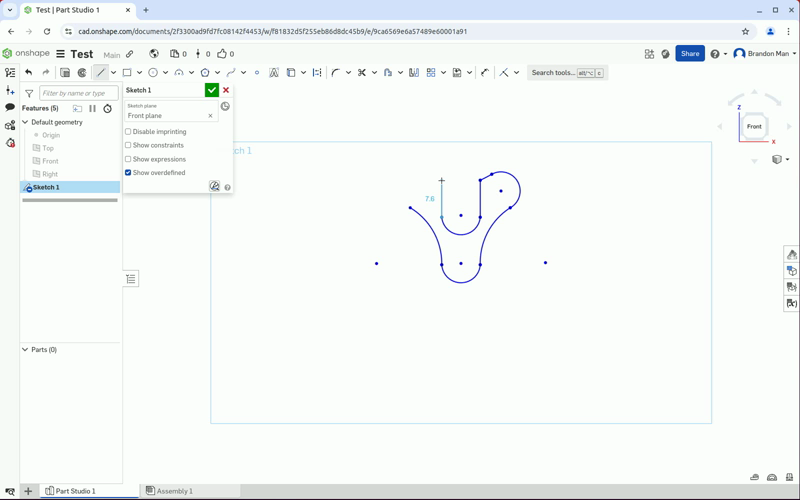
key(esc)
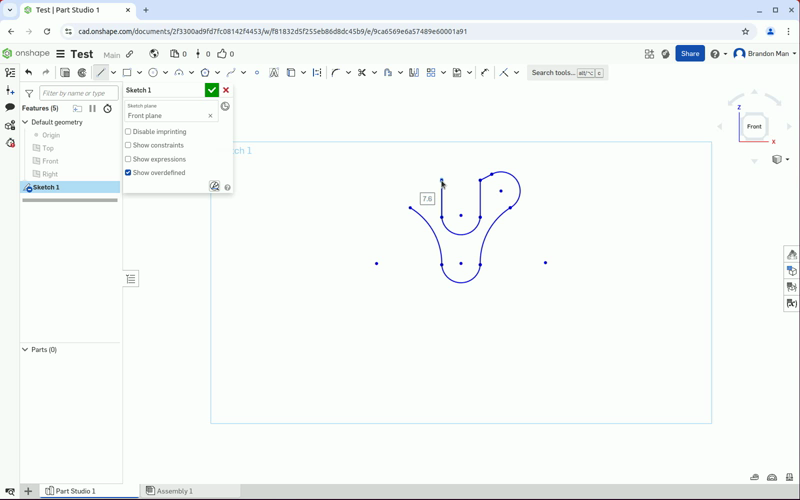
key(a)
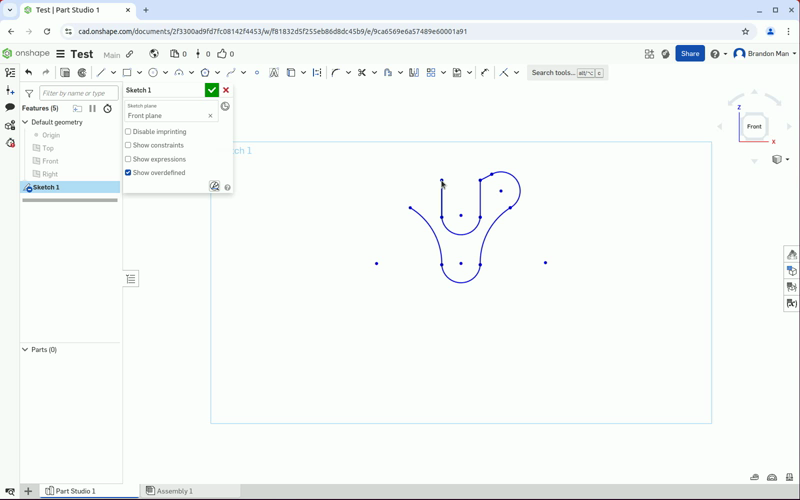
mouse_move(441, 180)
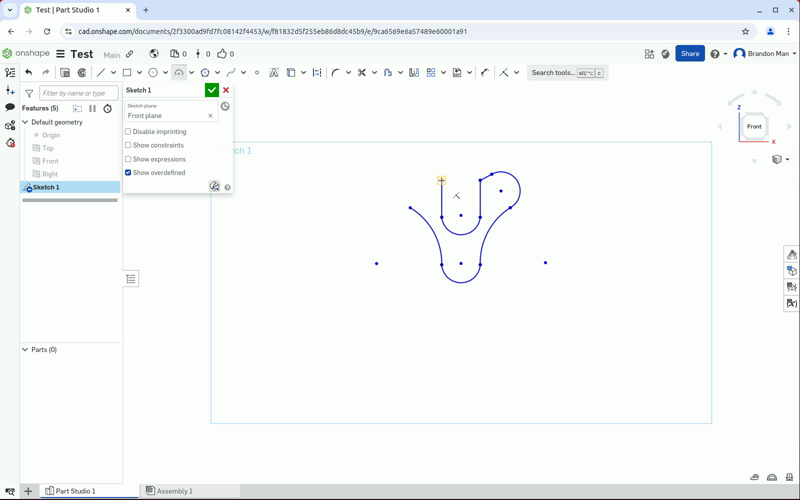
click(441, 180)
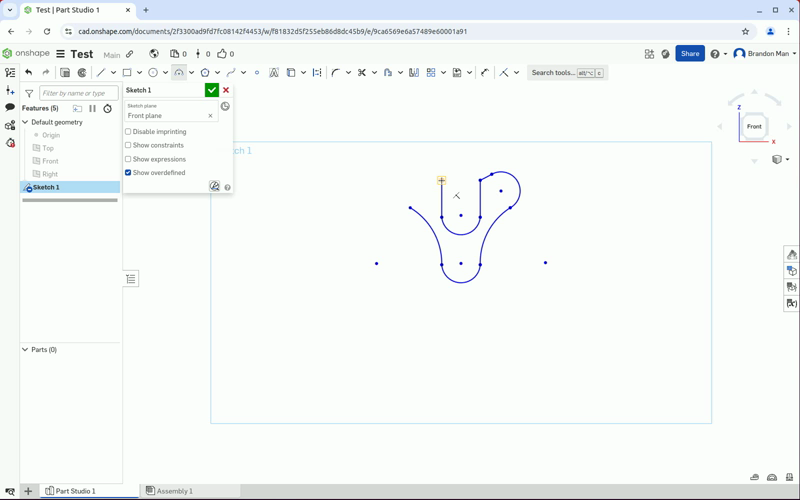
key_down(shift)
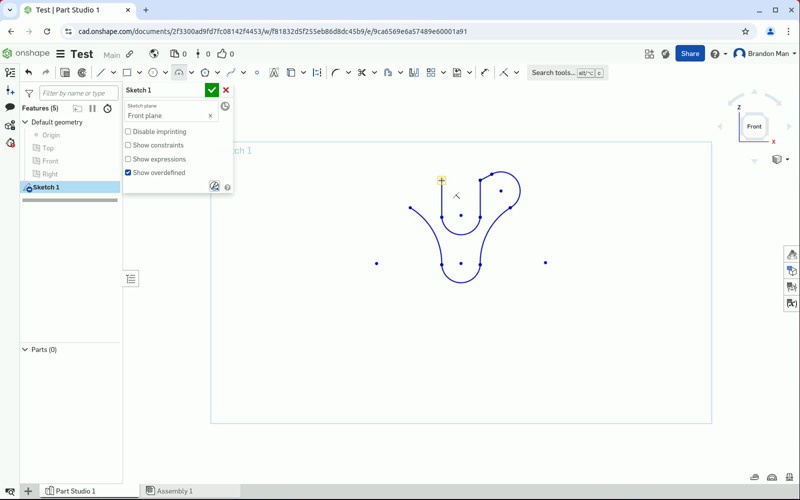
mouse_move(430, 174)
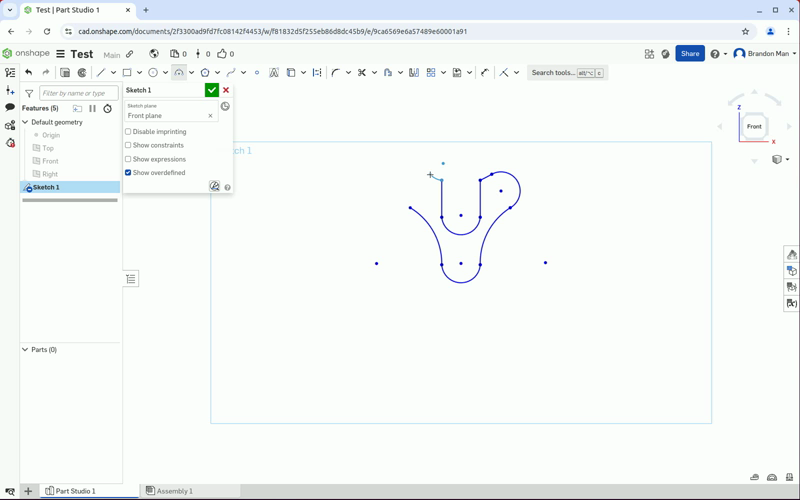
click(430, 174)
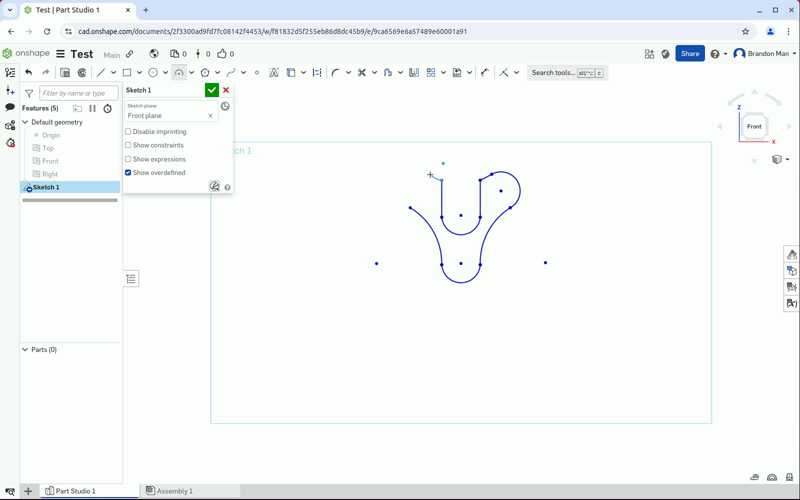
mouse_move(435, 177)
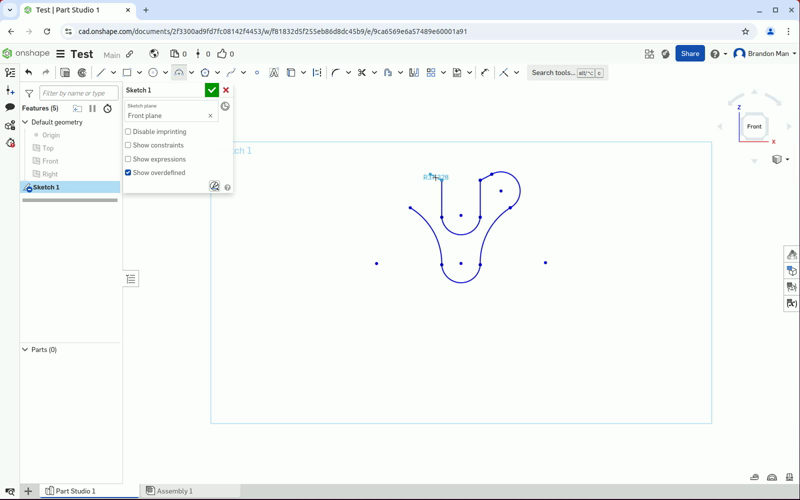
click(435, 177)
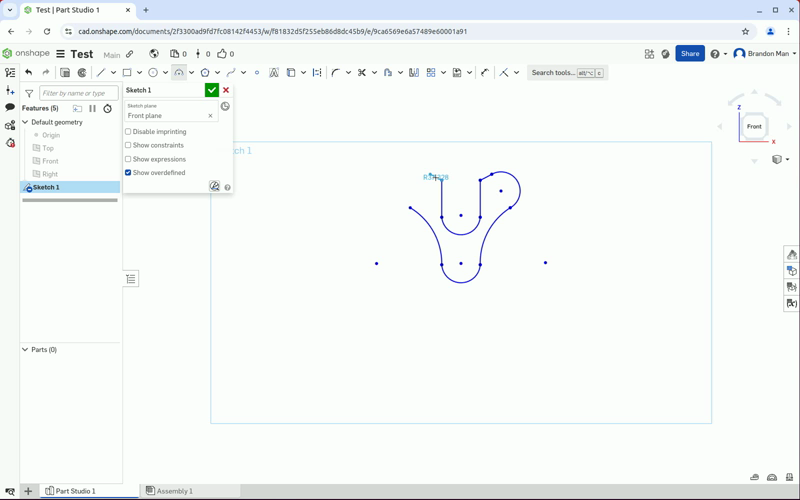
key_up(shift)
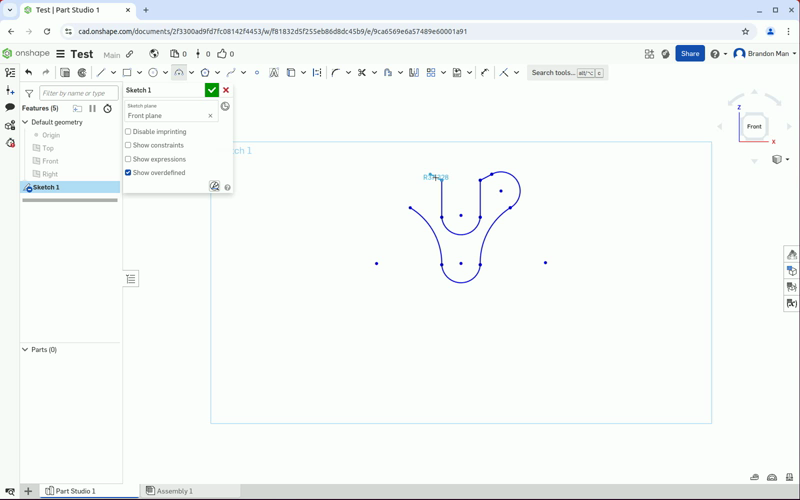
mouse_move(430, 174)
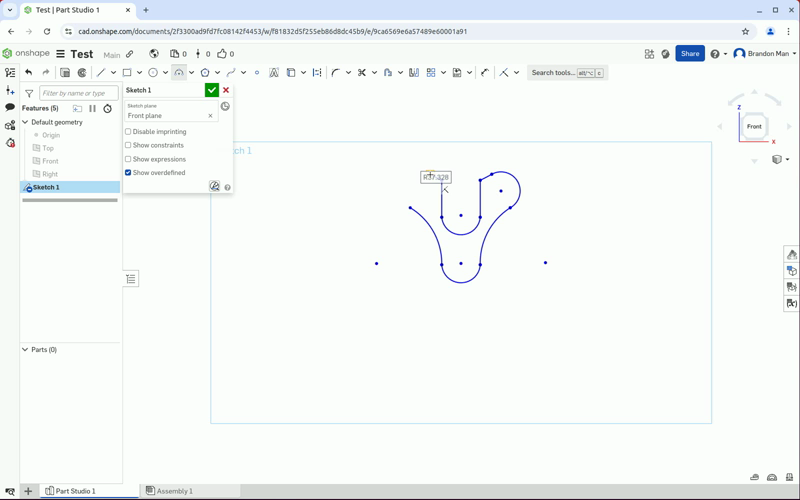
click(430, 174)
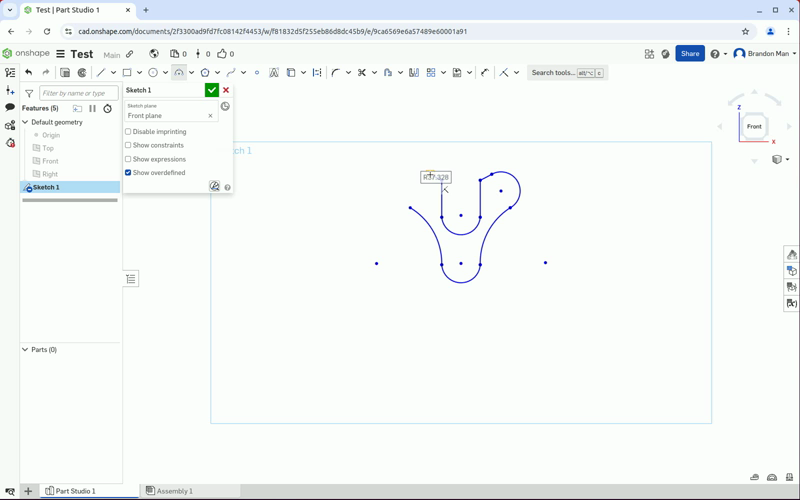
key_down(shift)
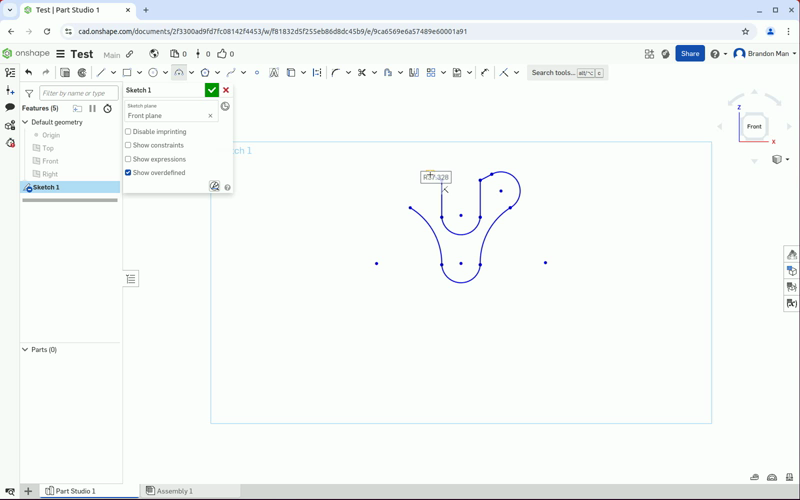
mouse_move(410, 174)
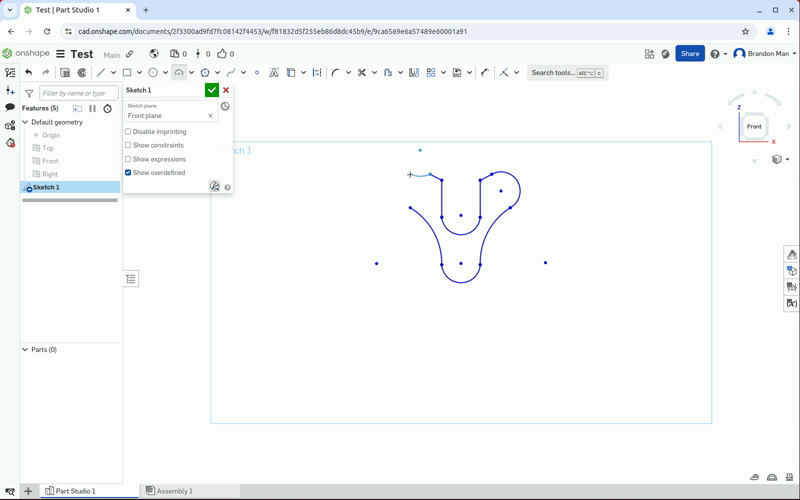
click(410, 174)
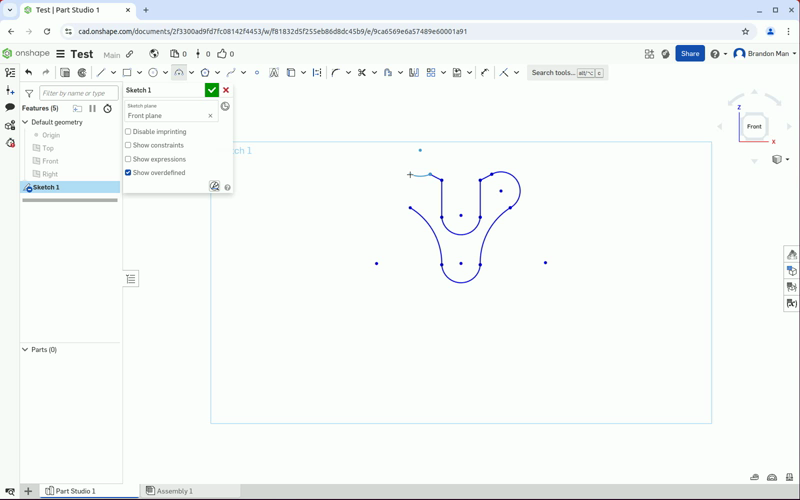
mouse_move(420, 171)
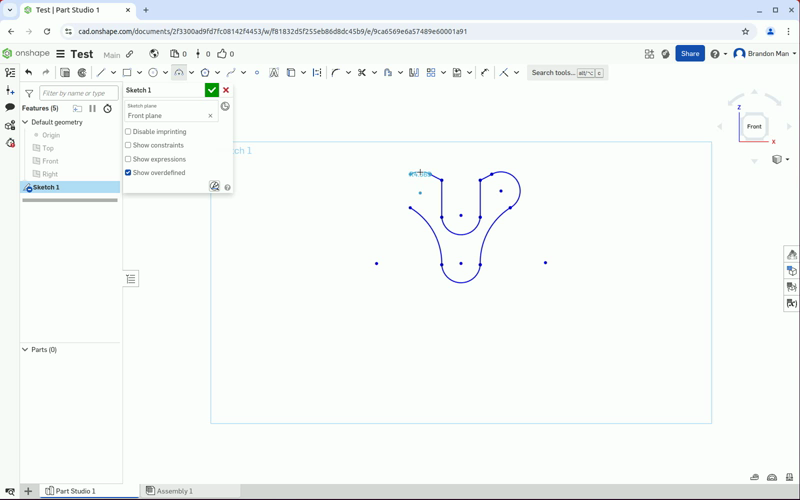
click(420, 171)
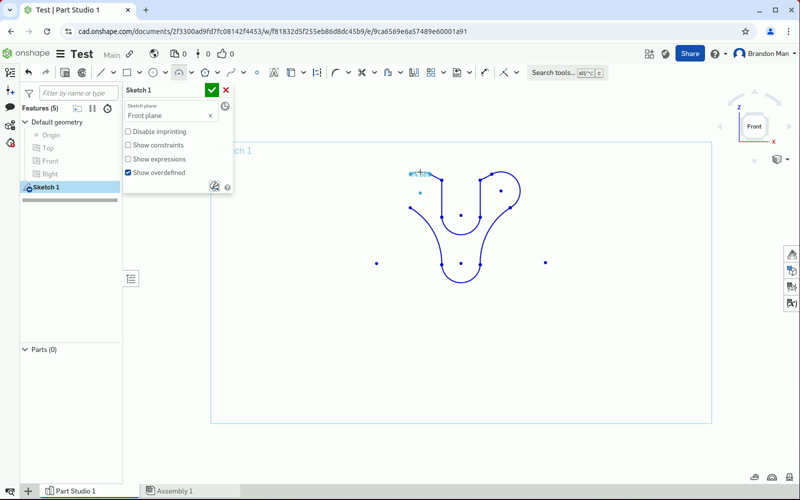
key_up(shift)
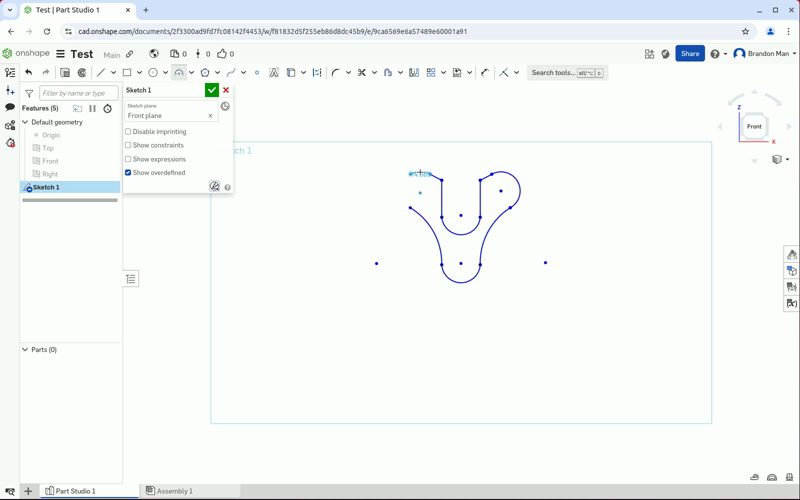
mouse_move(410, 174)
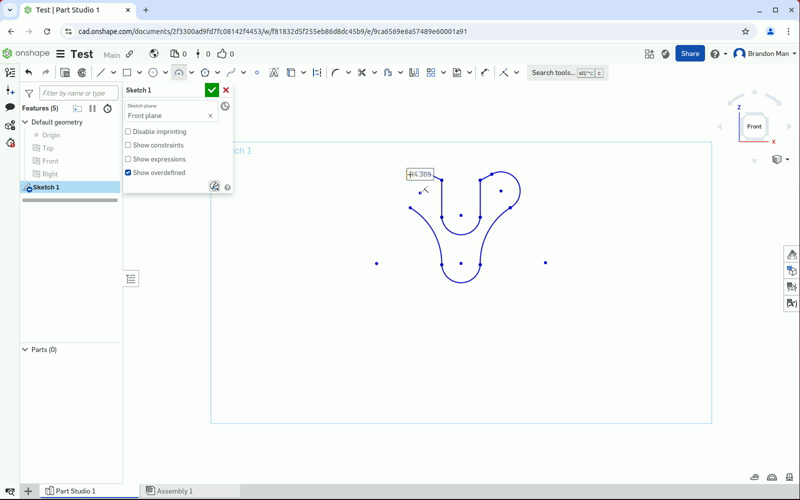
click(410, 174)
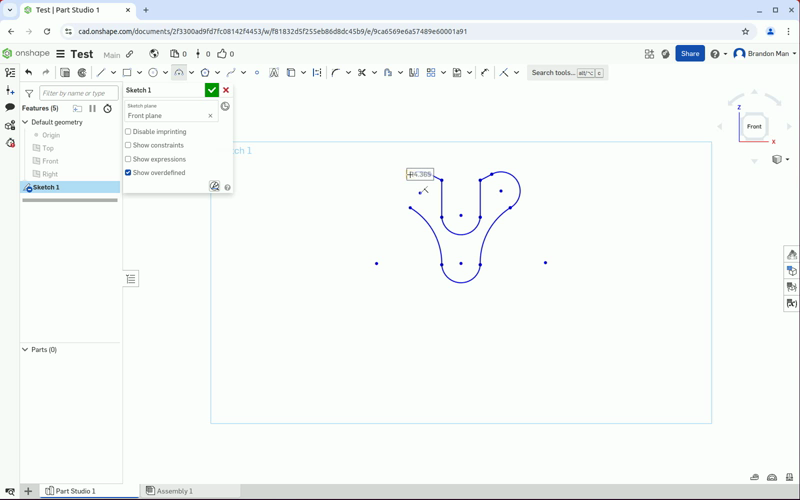
mouse_move(410, 207)
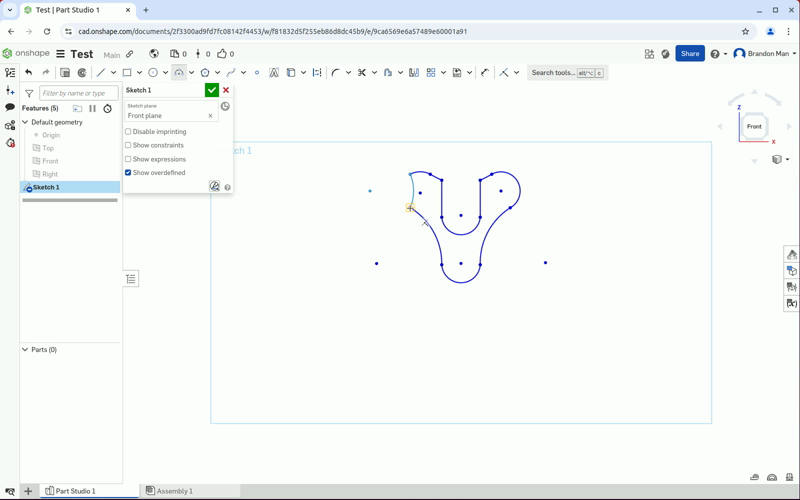
click(410, 207)
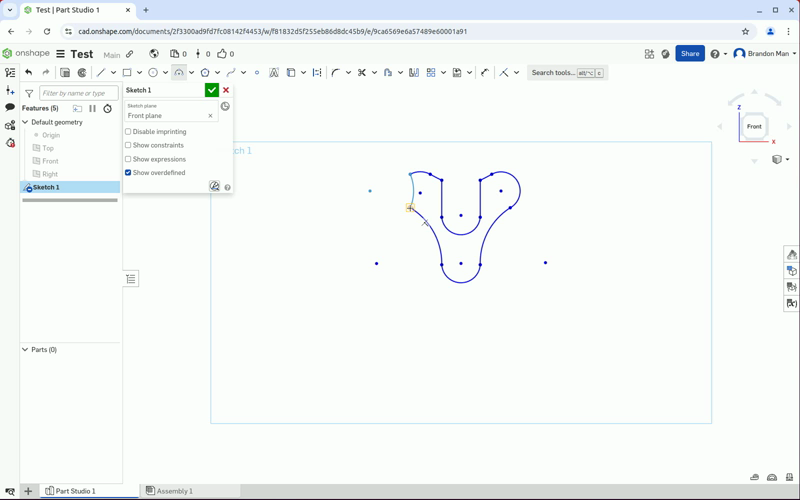
key_down(shift)
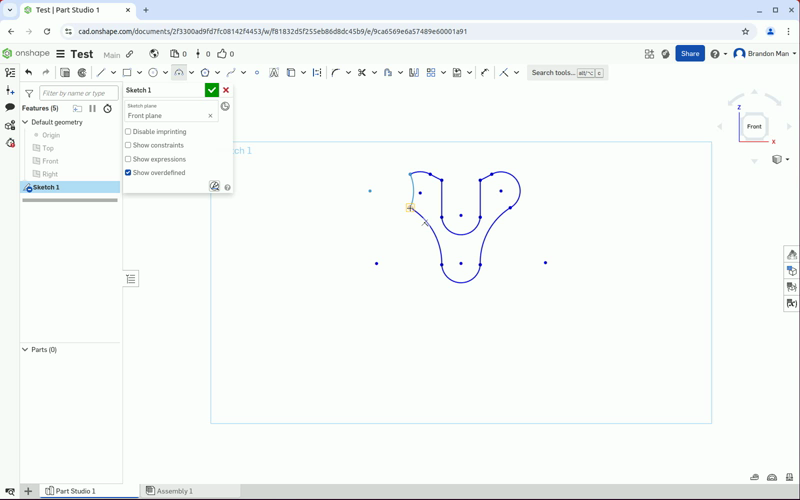
mouse_move(400, 191)
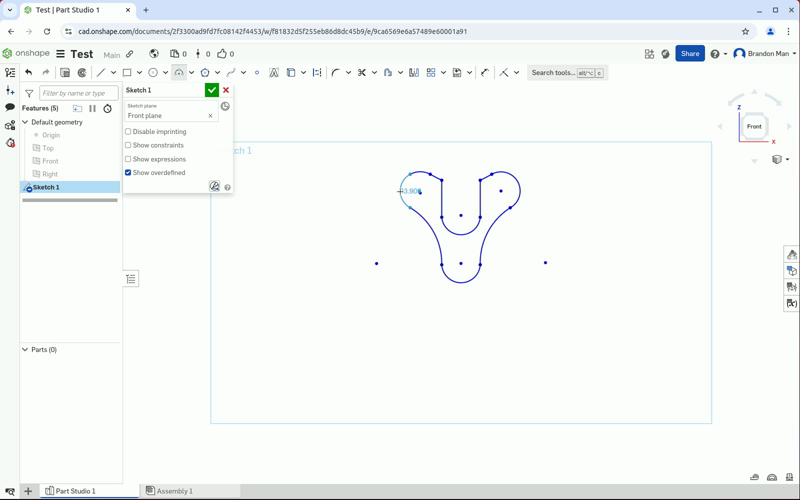
click(400, 191)
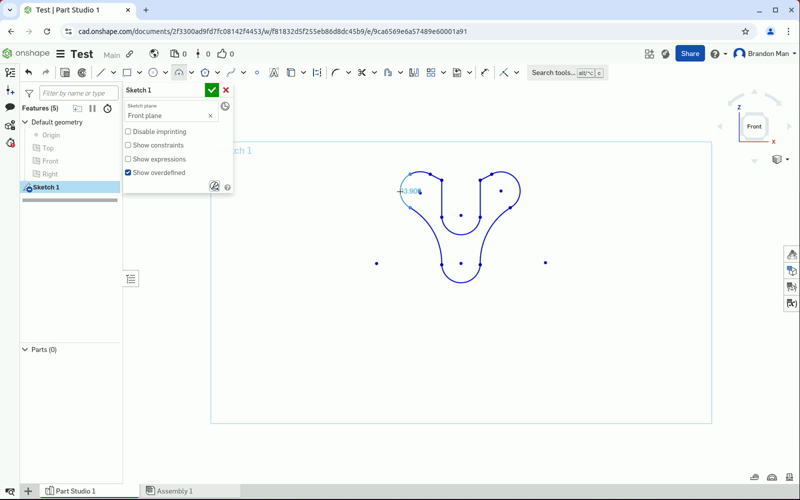
key_up(shift)
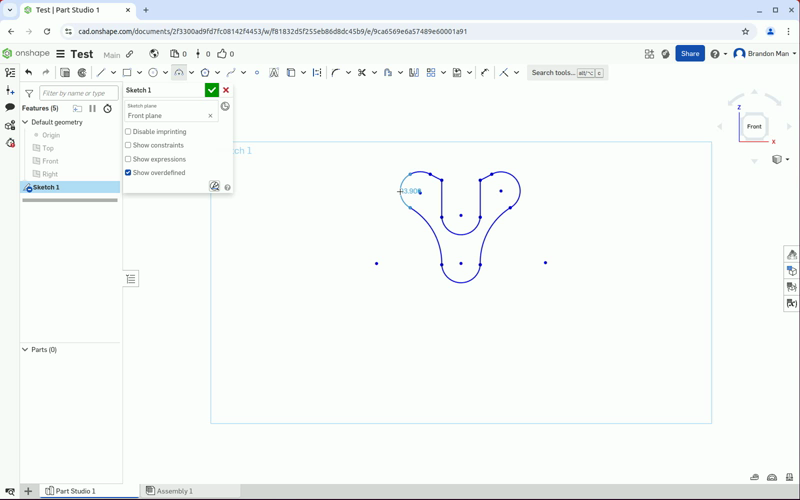
key(esc)
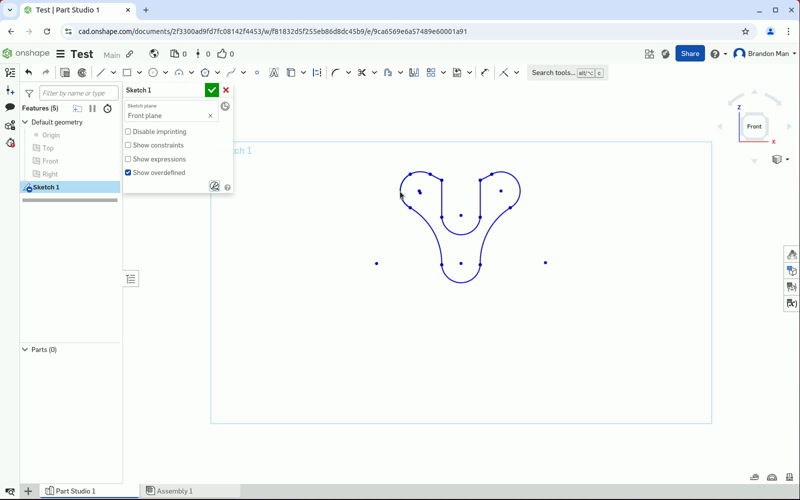
mouse_move(417, 207)
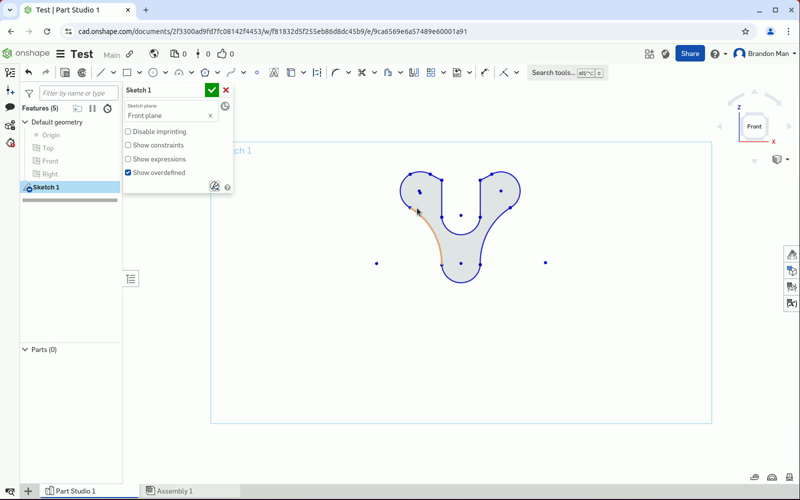
click(417, 207)
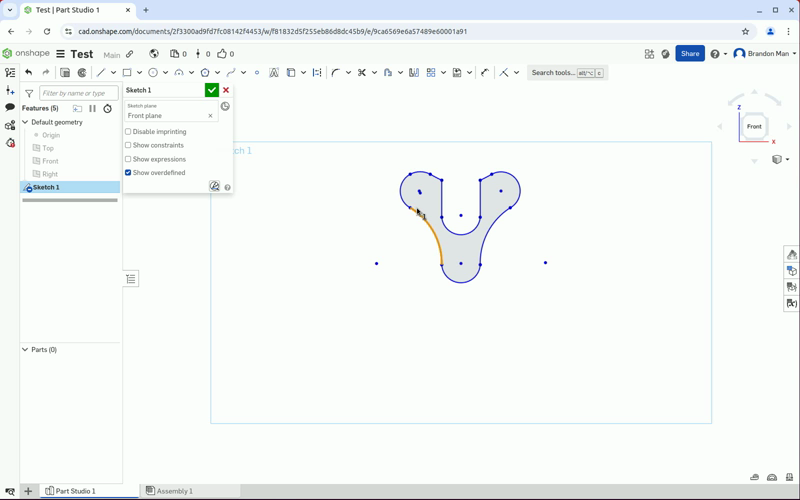
mouse_move(73, 352)
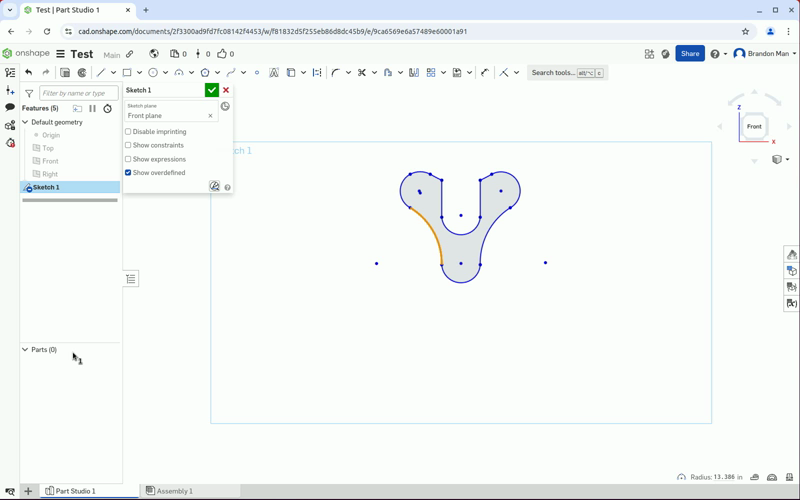
key(shift+y)
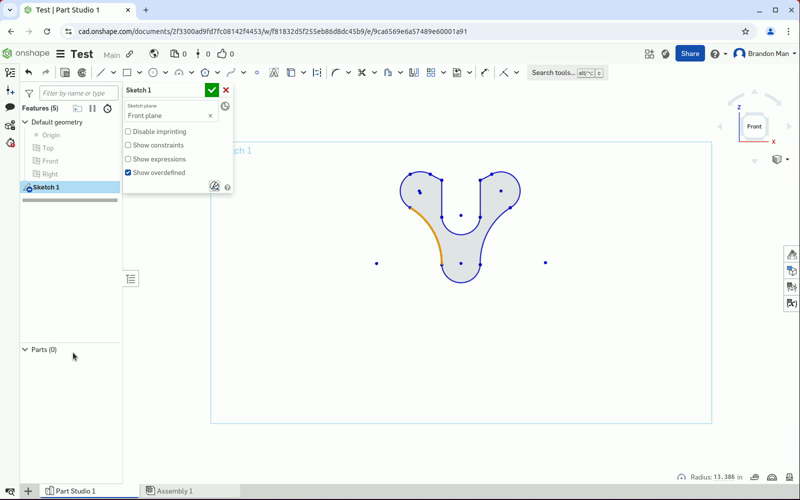
key(shift+e)
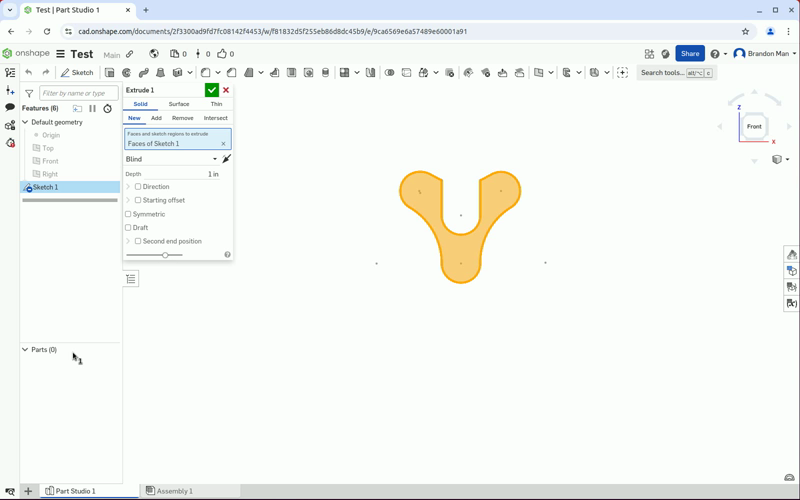
mouse_move(143, 106)
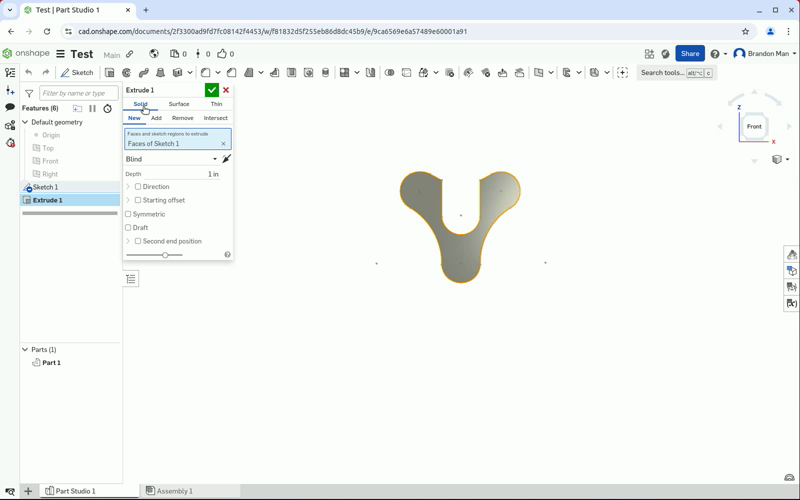
click(143, 106)
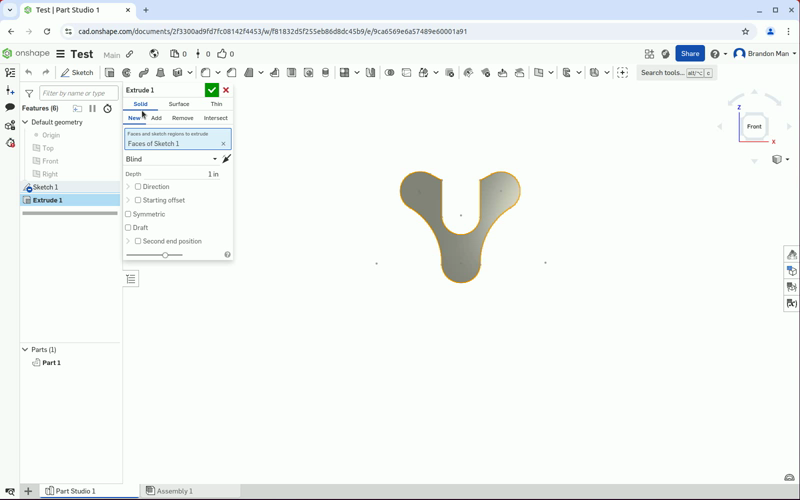
mouse_move(137, 120)
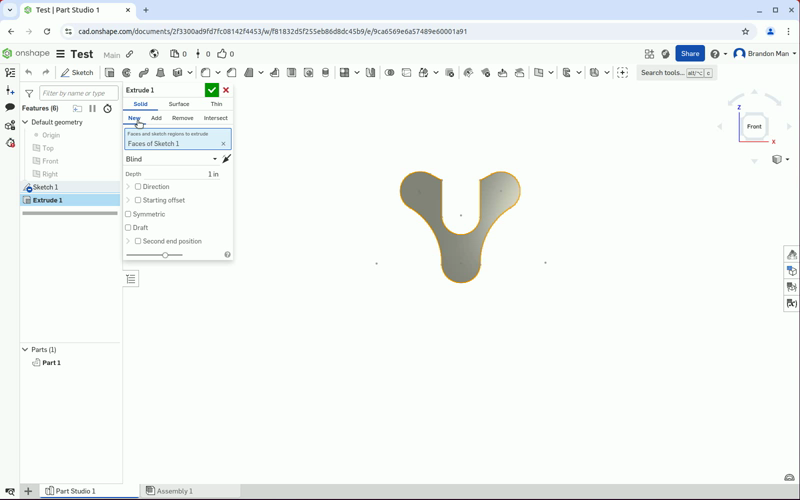
click(137, 120)
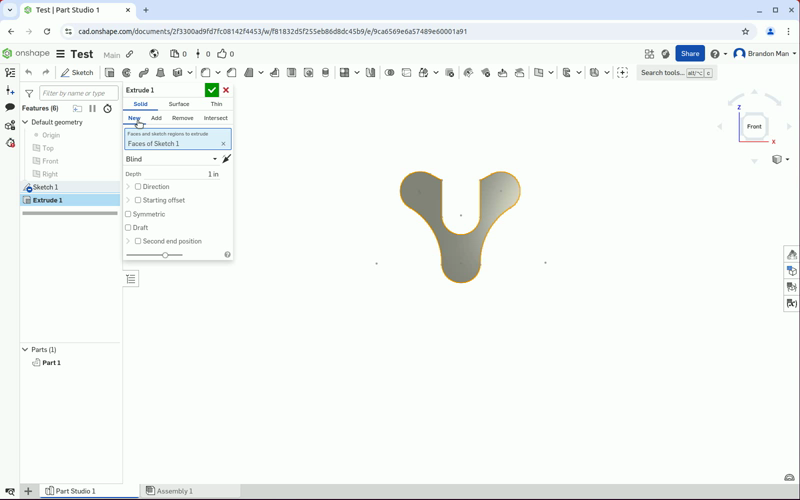
key(tab, 4)
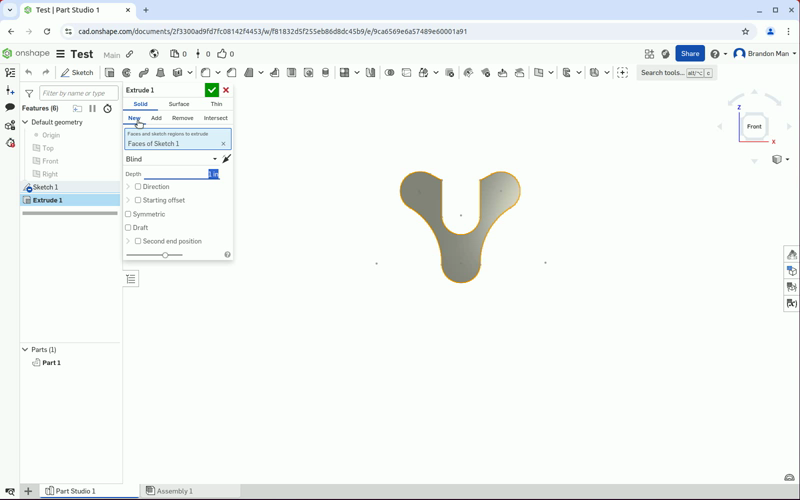
text(11.073)
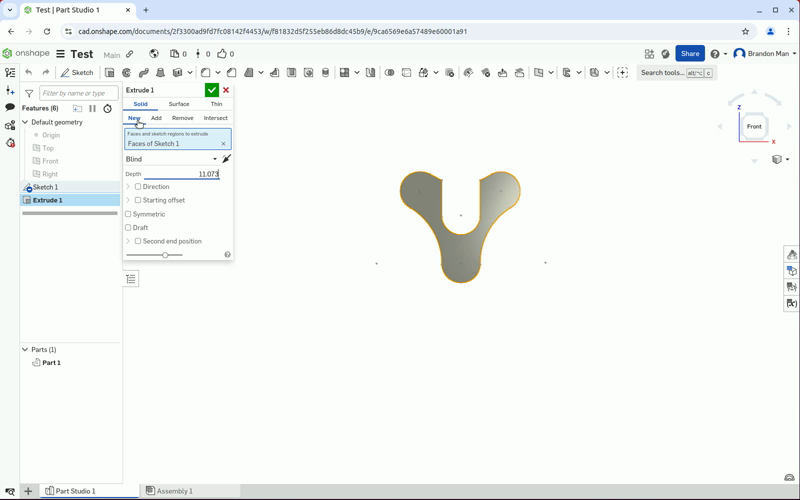
key(enter)
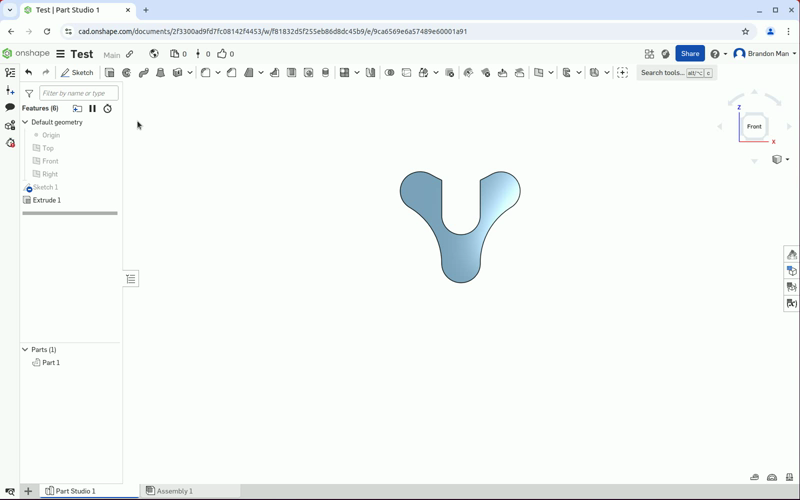
key(shift+h)
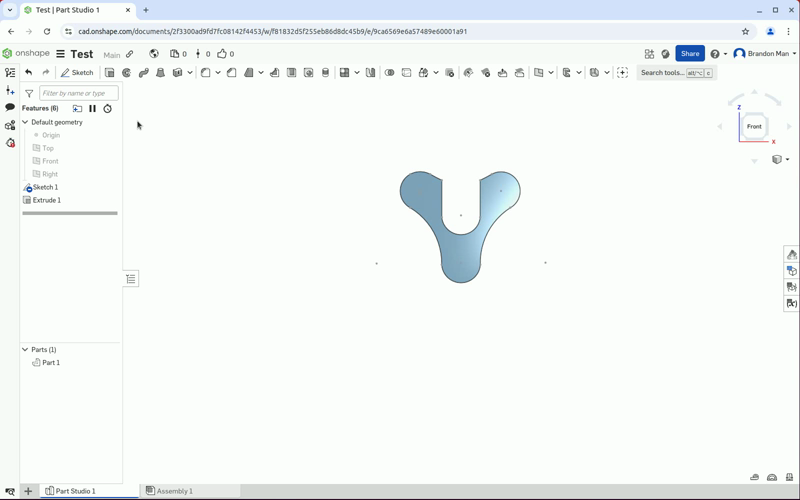
key(shift+h)
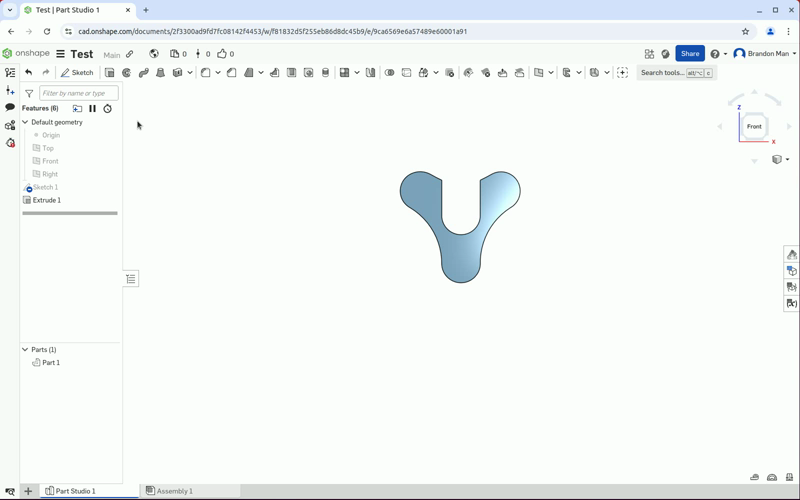
mouse_move(73, 189)
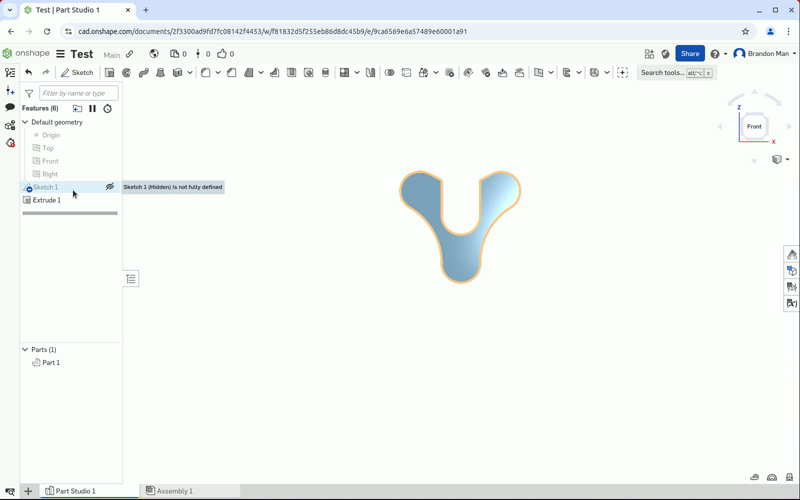
click(73, 189)
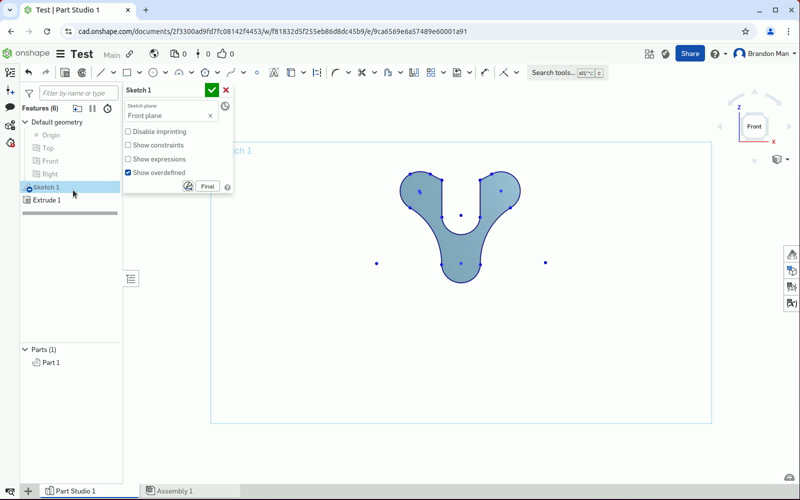
mouse_move(229, 92)
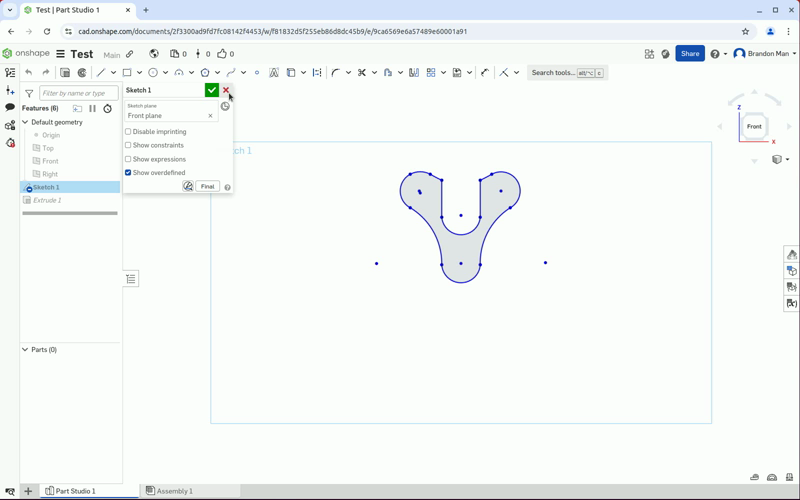
click(229, 92)
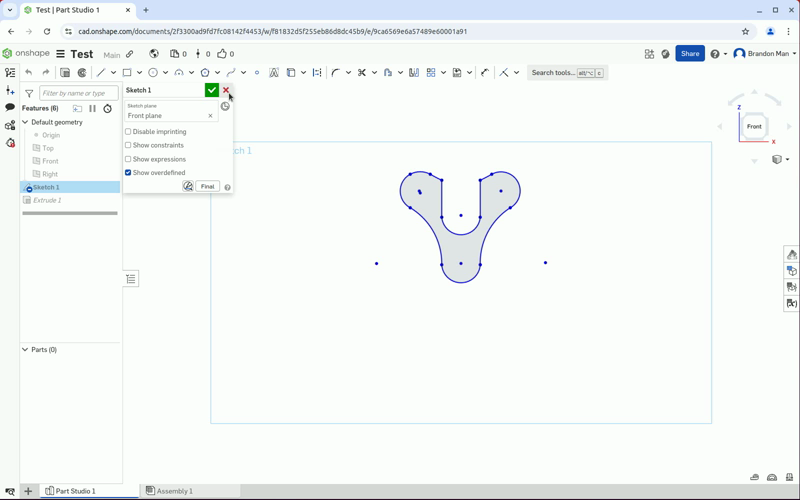
key(shift+s)
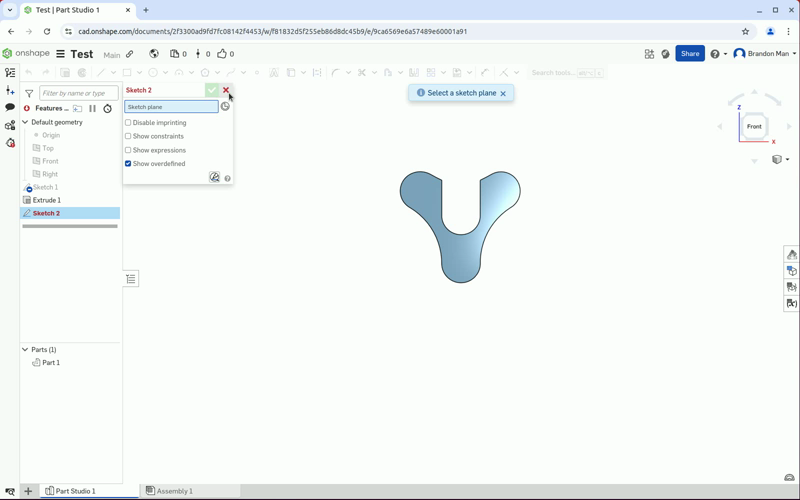
mouse_move(73, 163)
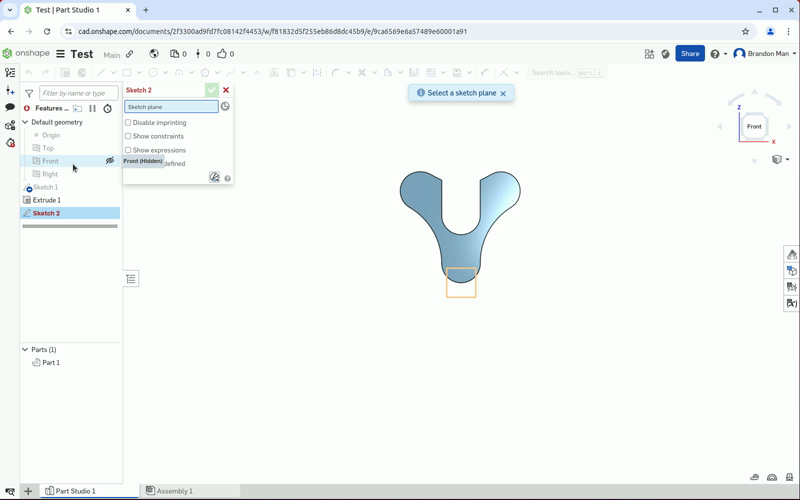
click(73, 163)
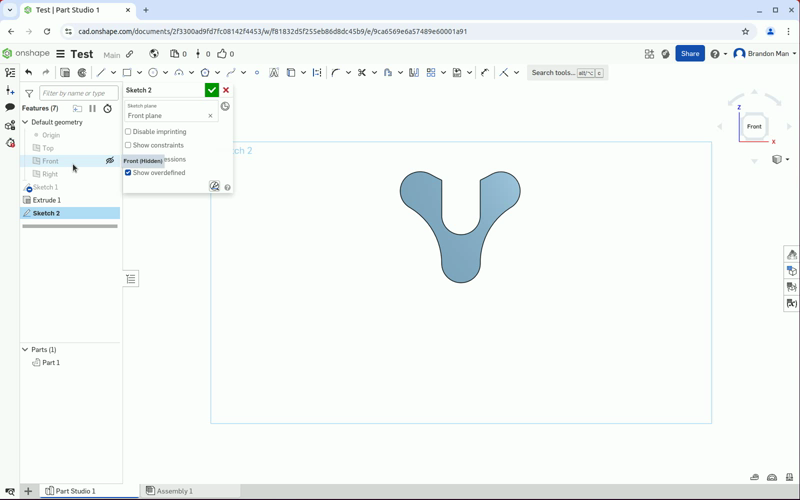
mouse_move(73, 352)
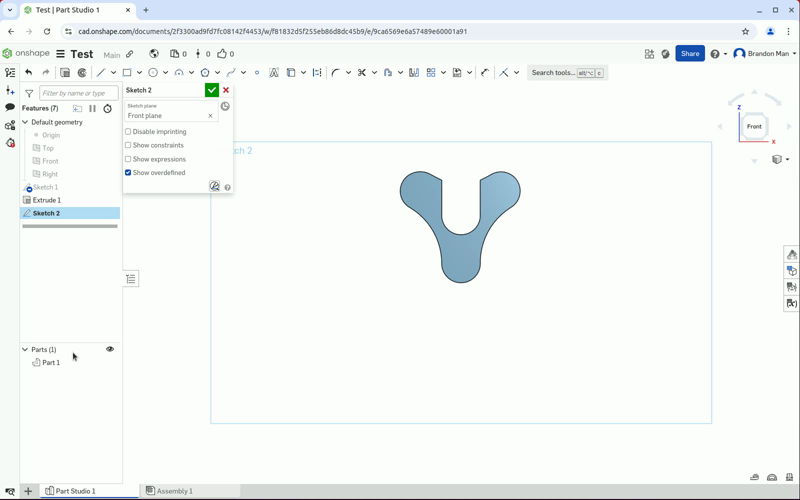
key(y)
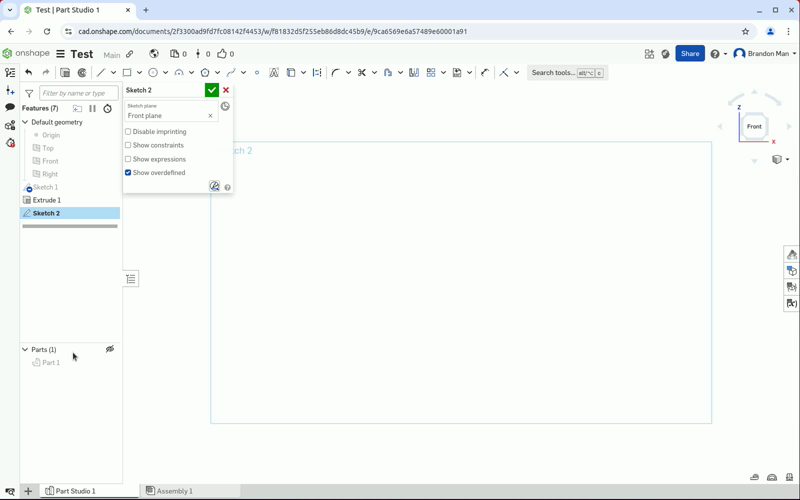
key(a)
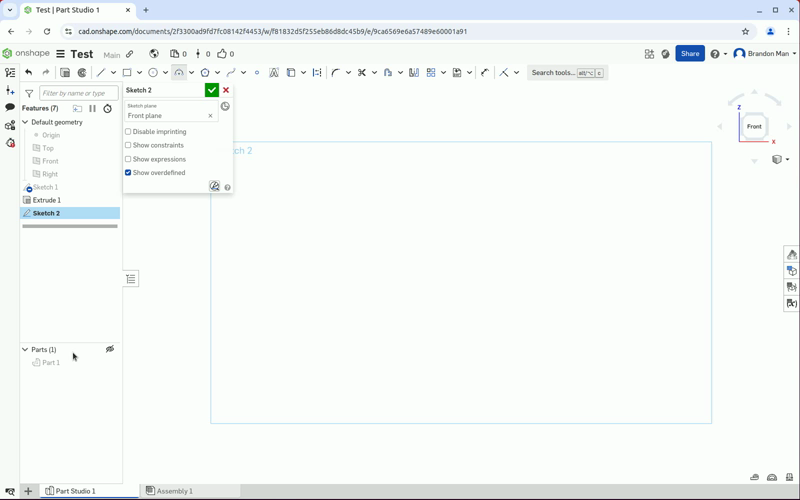
key_down(shift)
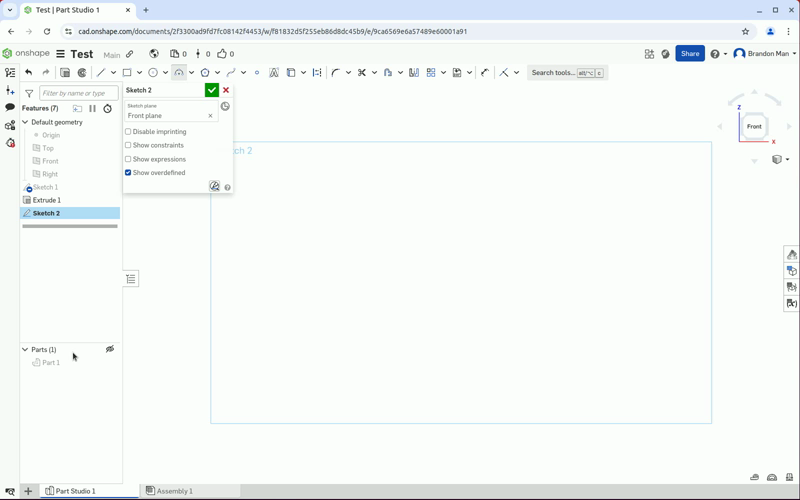
mouse_move(447, 216)
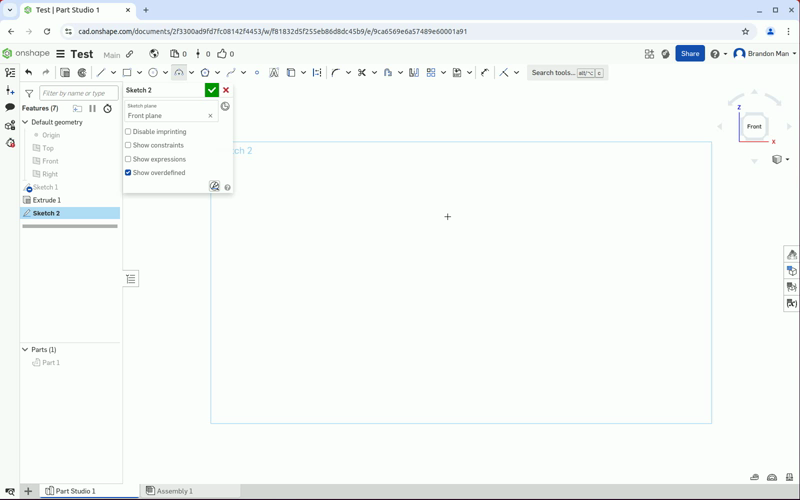
click(447, 216)
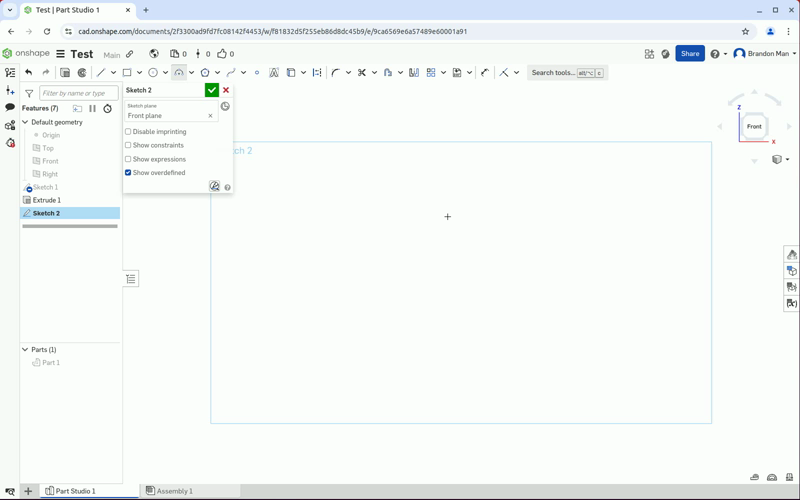
key_up(shift)
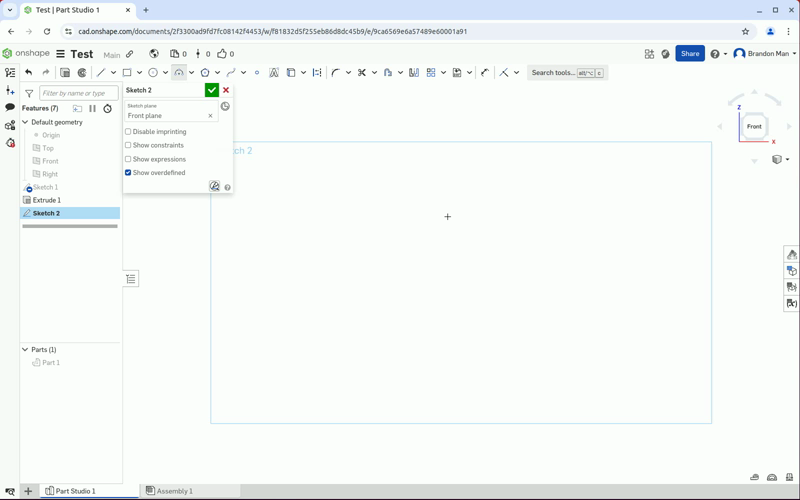
key_down(shift)
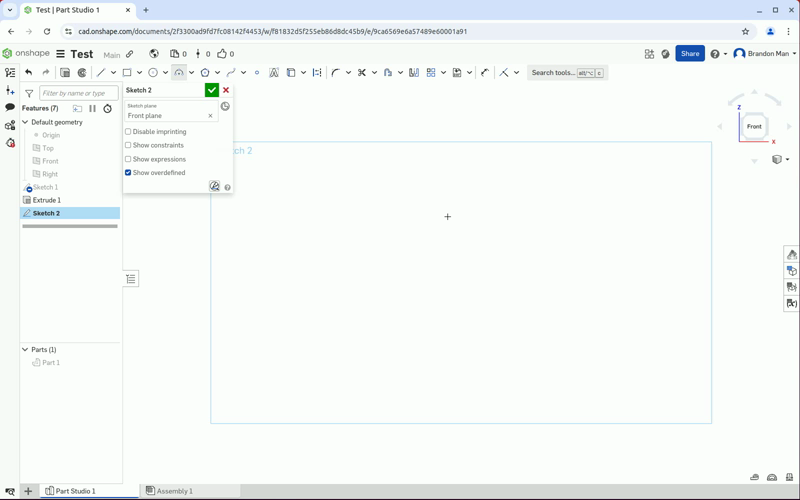
mouse_move(473, 216)
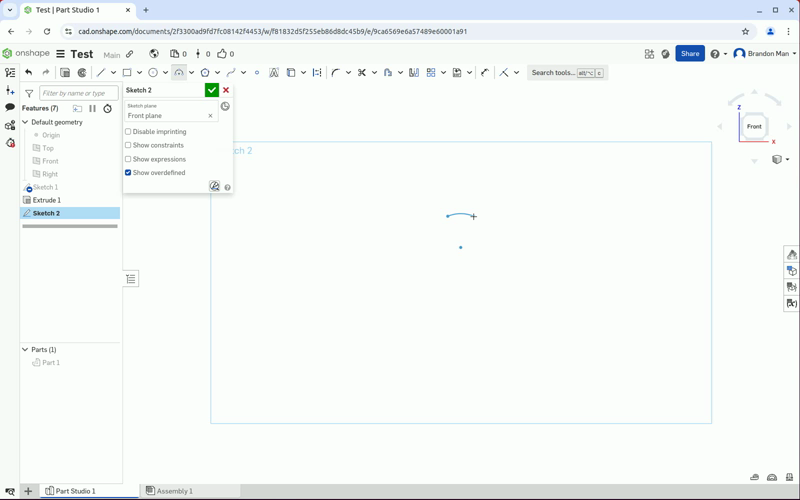
click(473, 216)
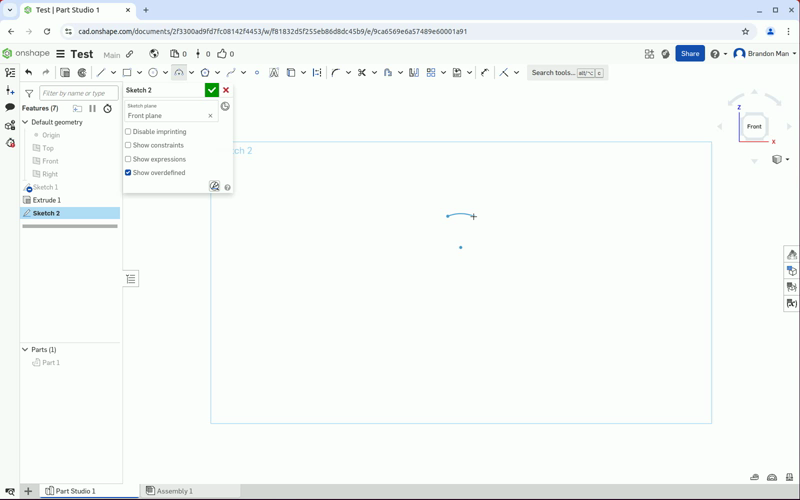
mouse_move(460, 228)
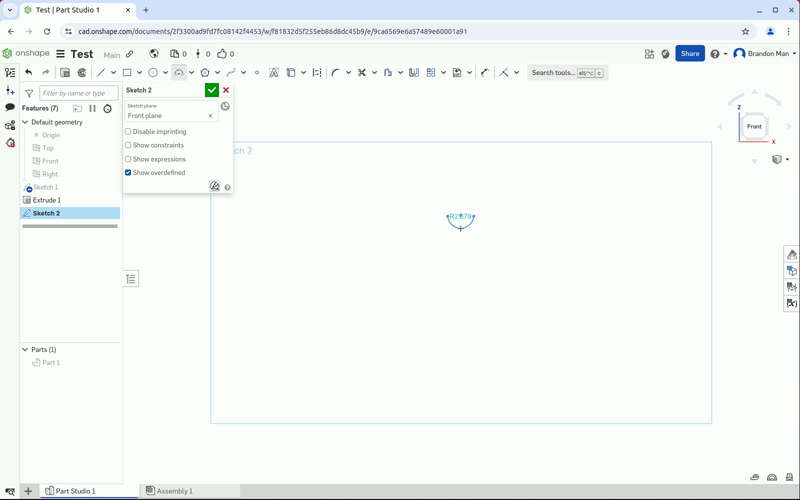
click(460, 228)
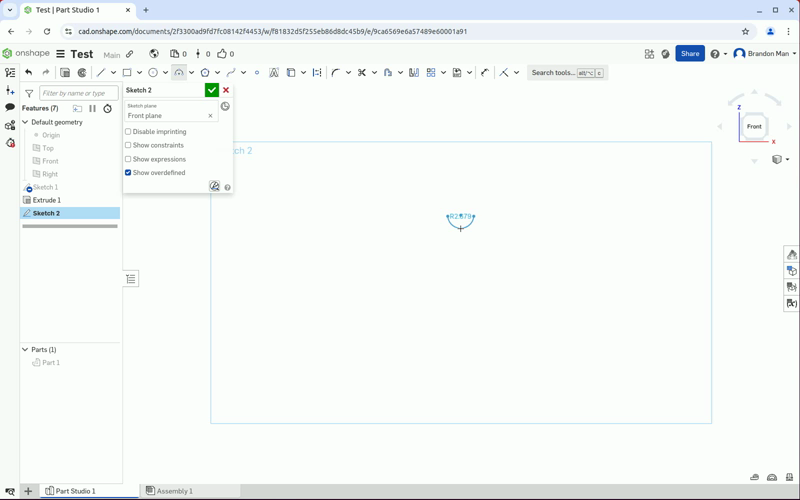
key_up(shift)
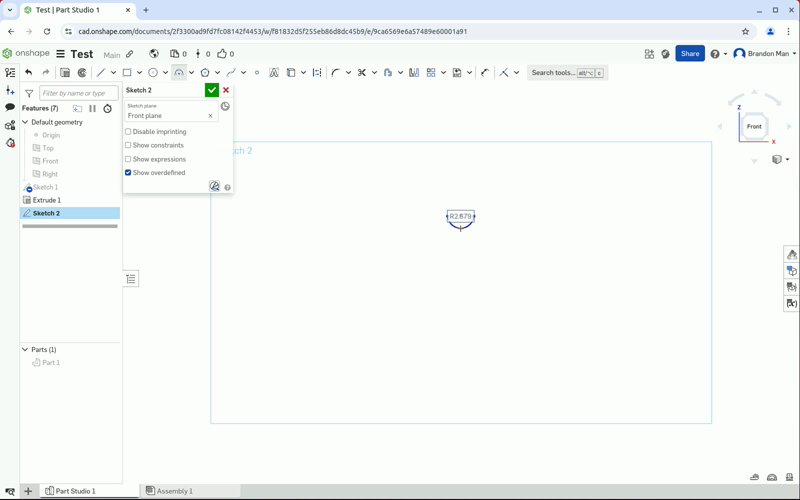
key(esc)
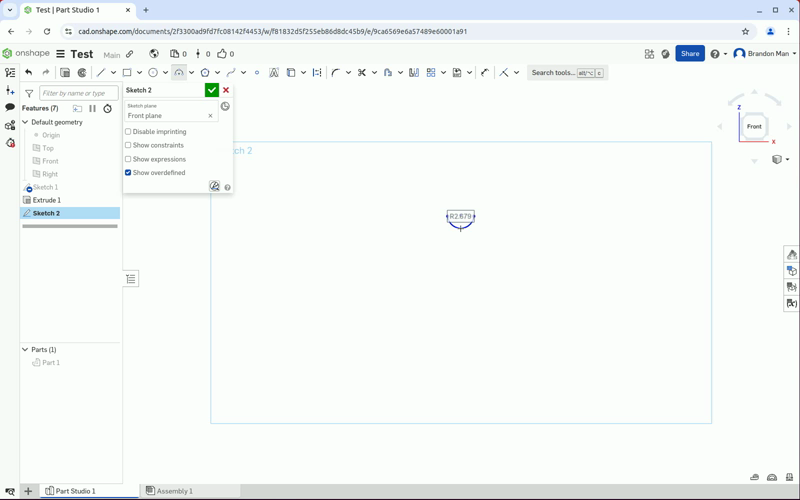
key(l)
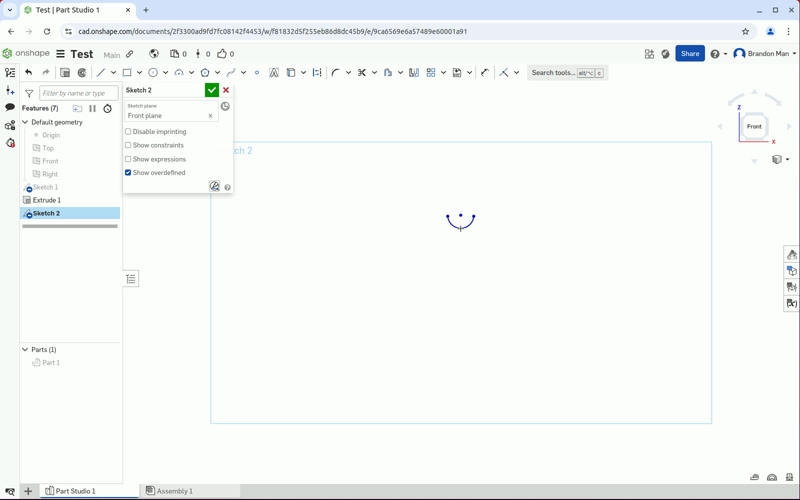
mouse_move(473, 216)
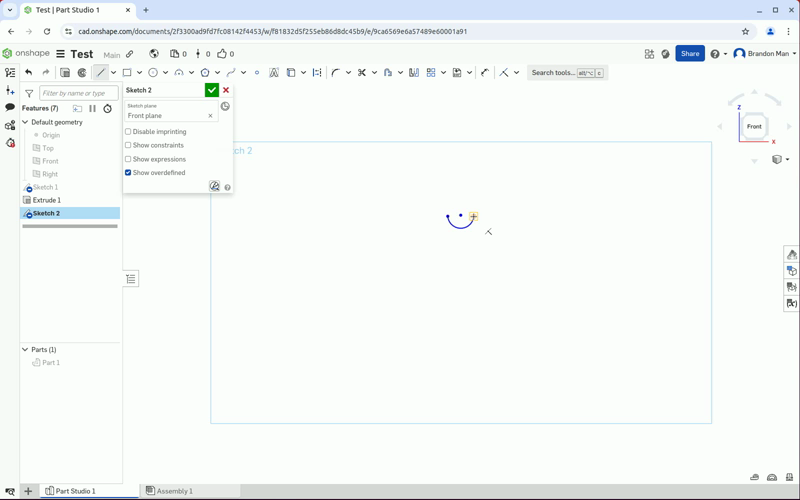
click(473, 216)
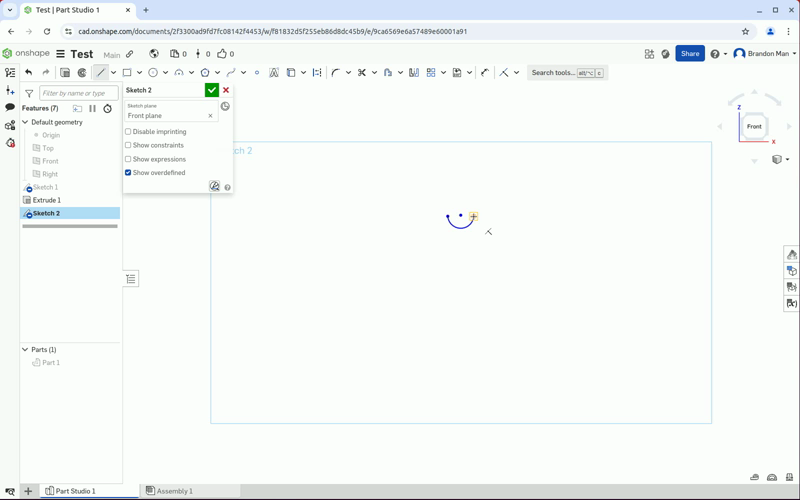
key_down(shift)
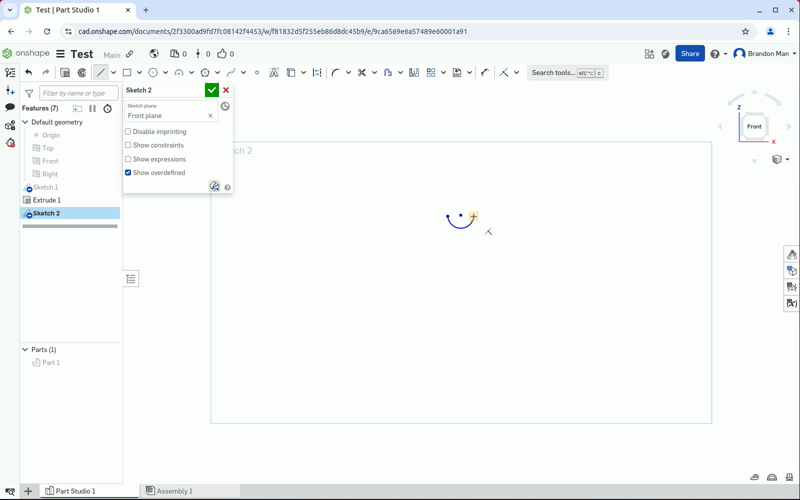
mouse_move(503, 216)
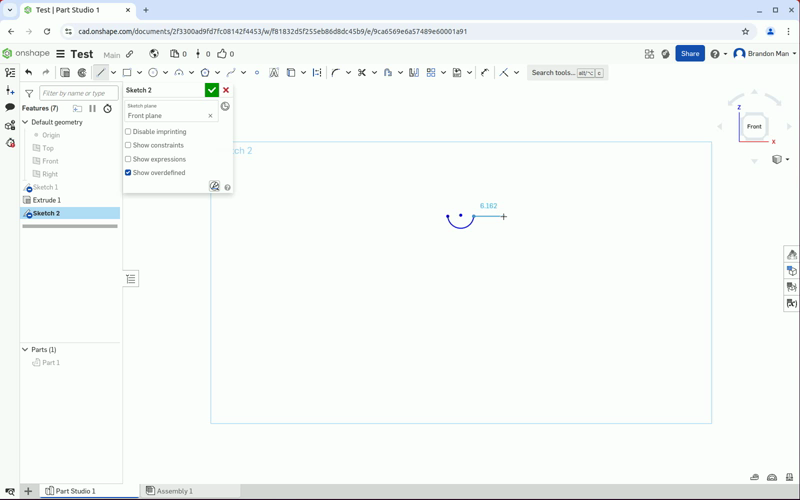
mouse_move(473, 192)
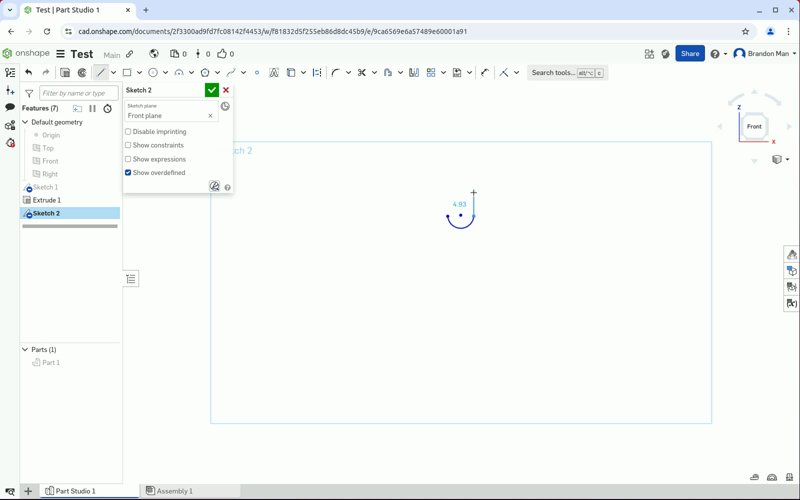
click(473, 192)
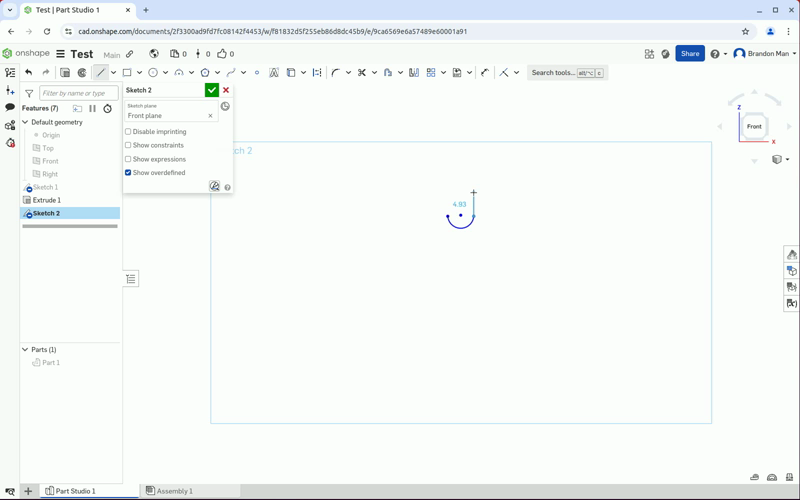
key_up(shift)
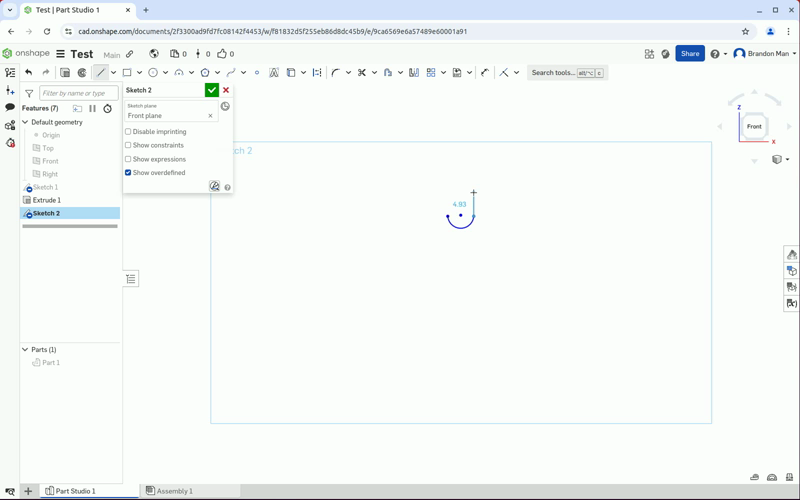
key(esc)
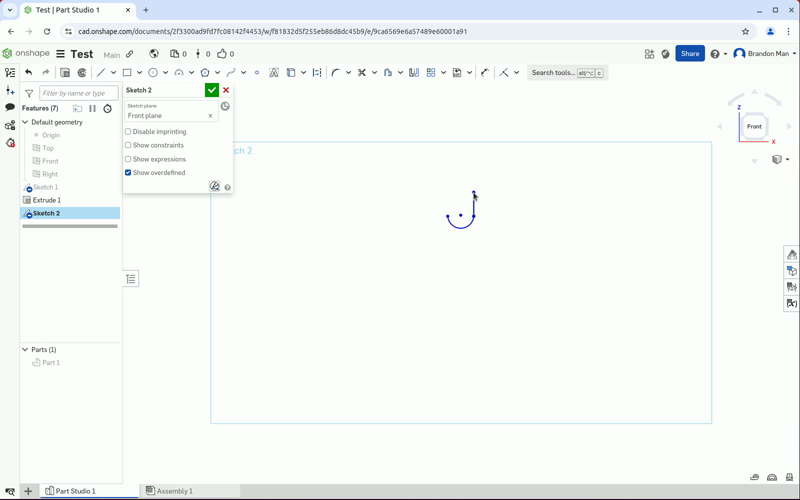
key(a)
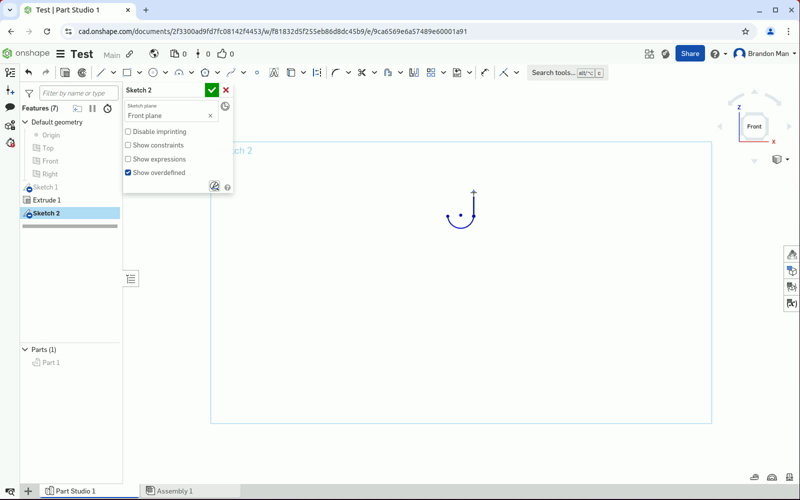
mouse_move(473, 192)
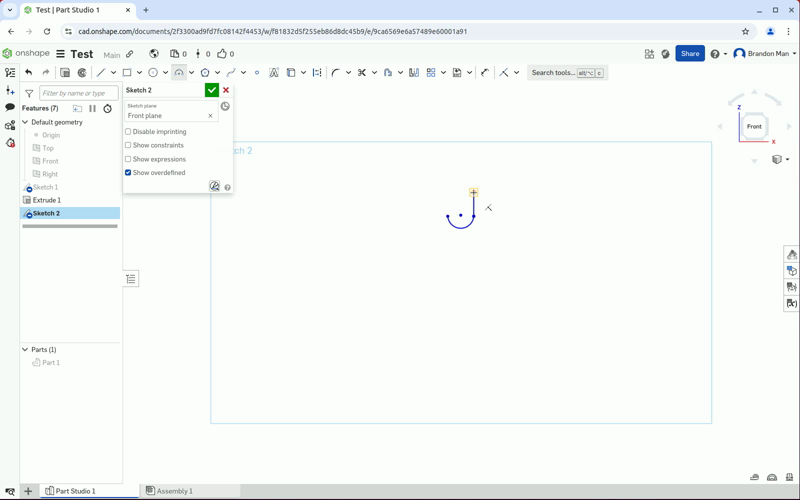
click(473, 192)
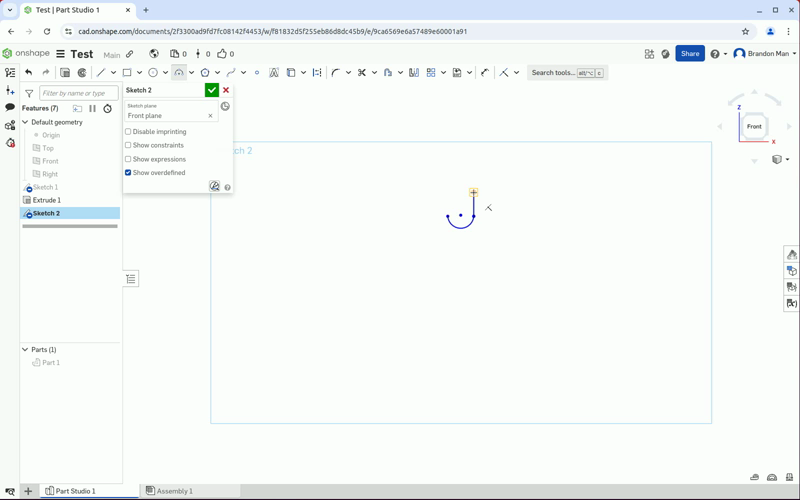
key_down(shift)
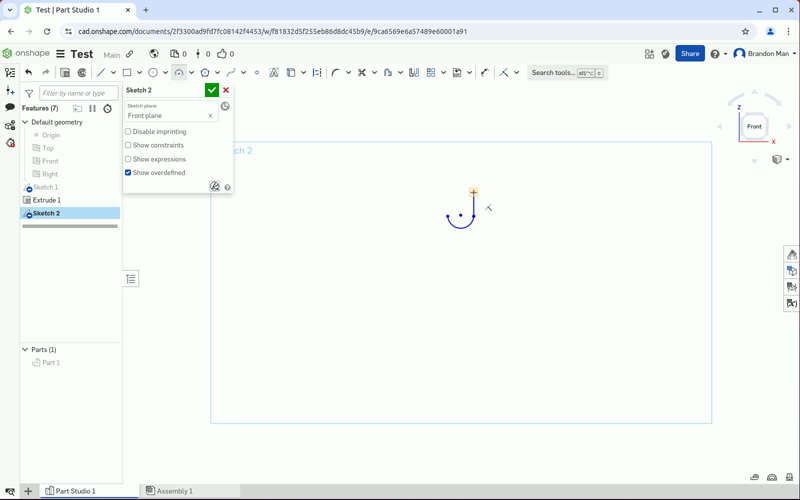
mouse_move(447, 192)
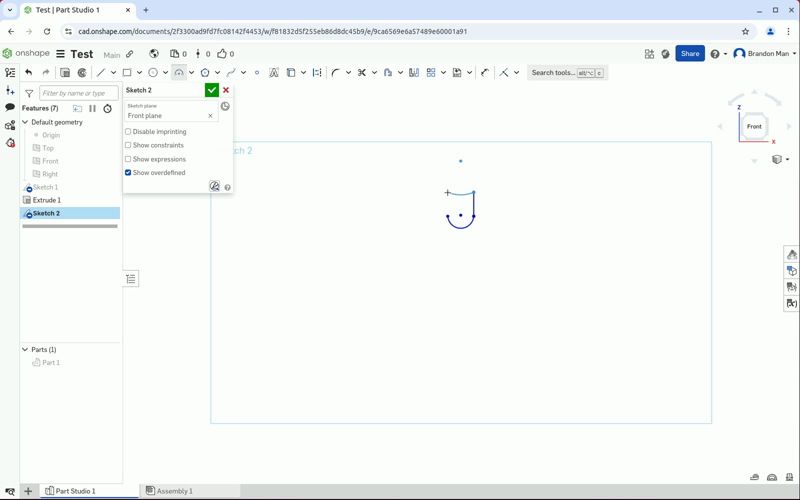
click(447, 192)
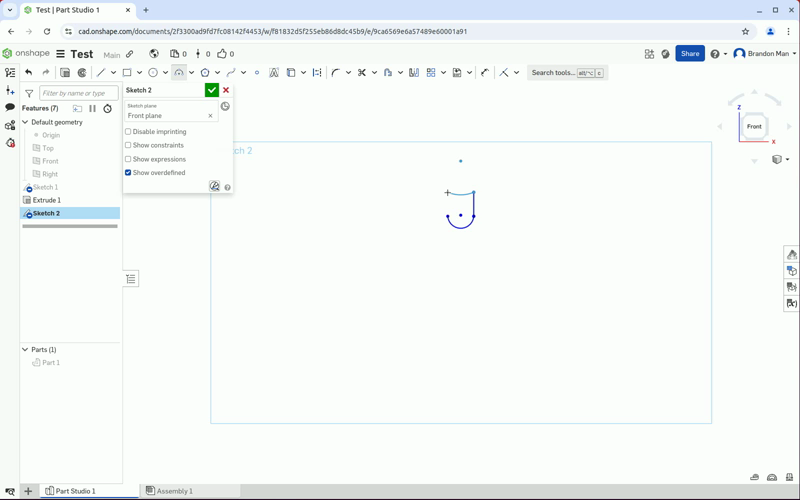
mouse_move(460, 180)
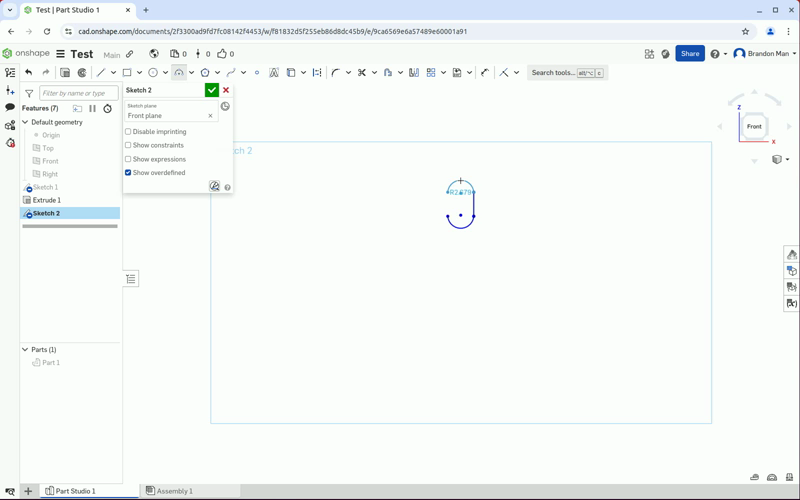
click(460, 180)
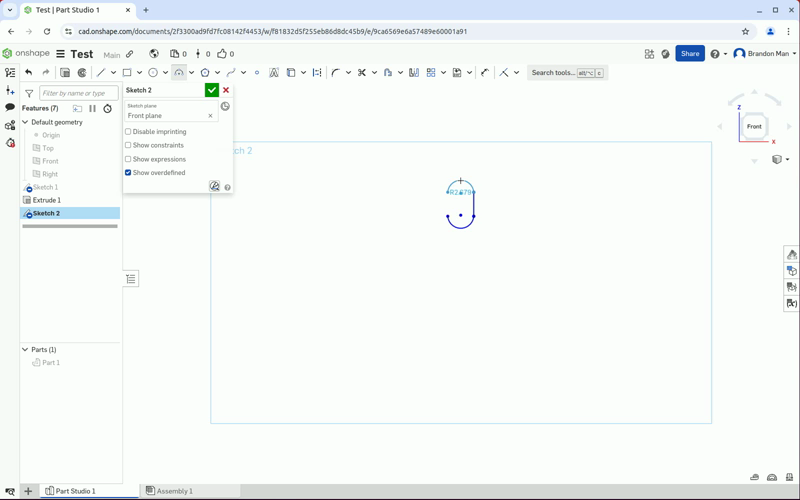
key_up(shift)
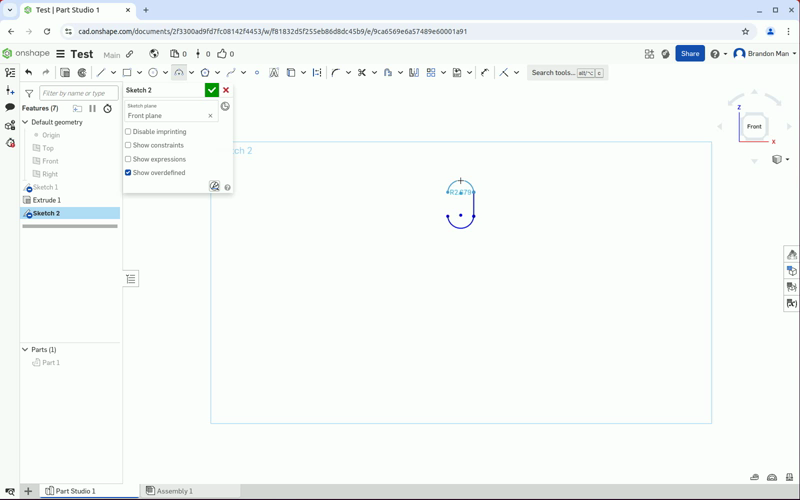
key(esc)
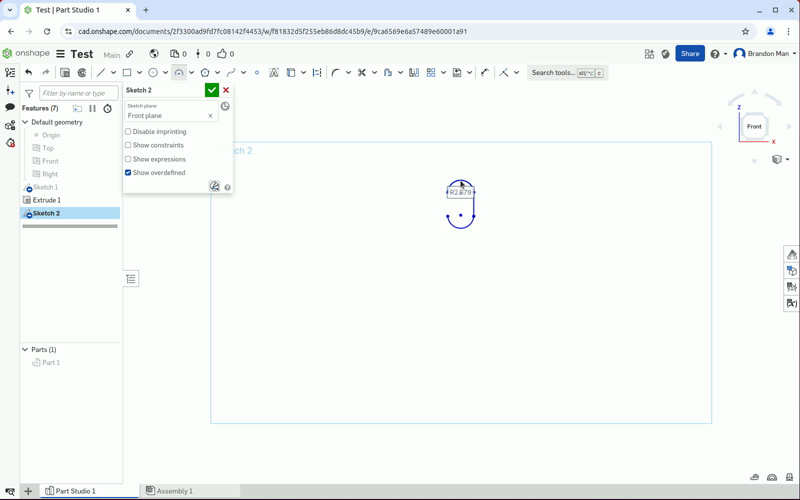
key(l)
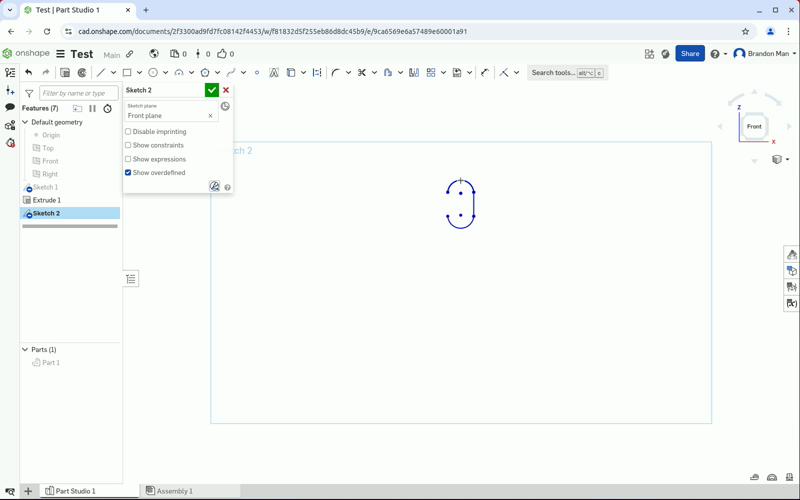
mouse_move(447, 192)
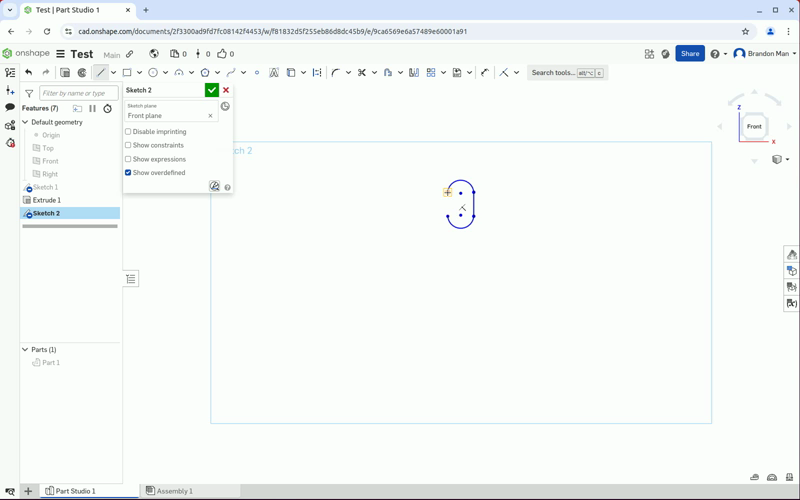
click(447, 192)
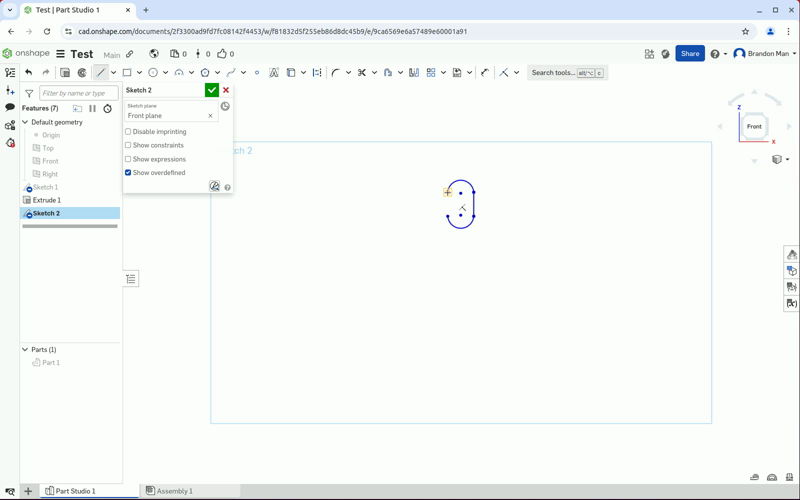
mouse_move(477, 192)
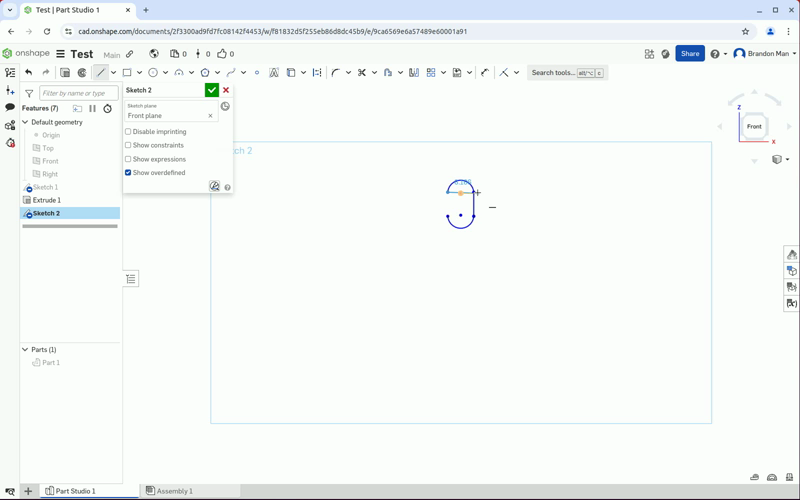
key_down(shift)
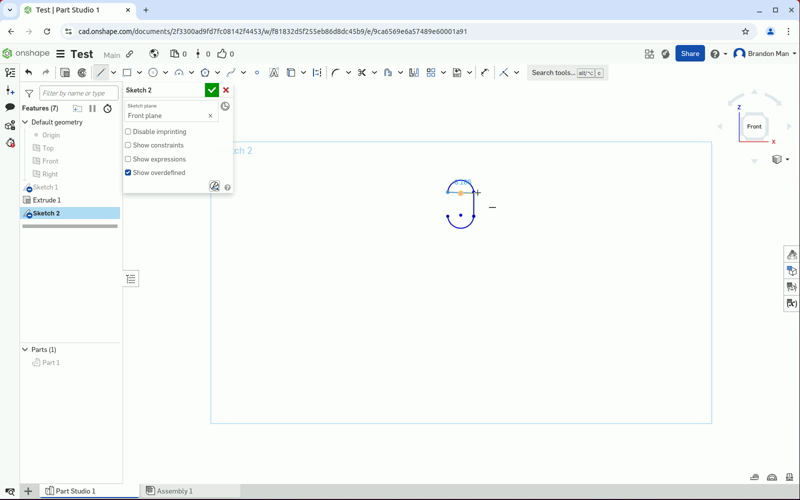
mouse_move(447, 216)
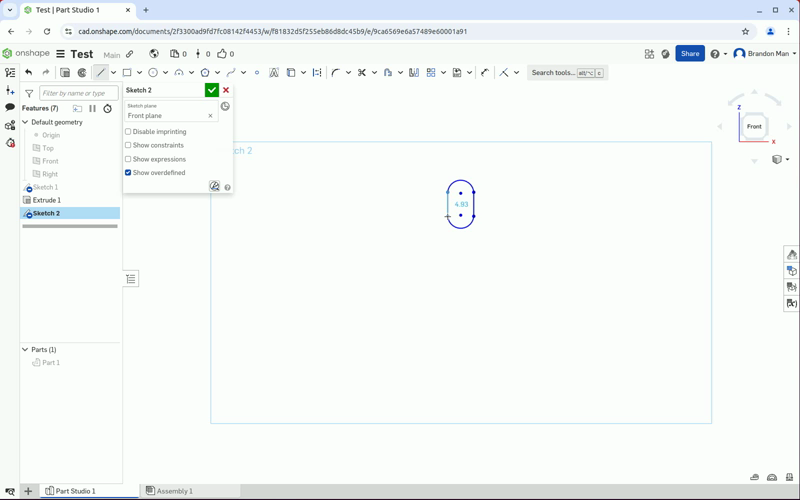
key_up(shift)
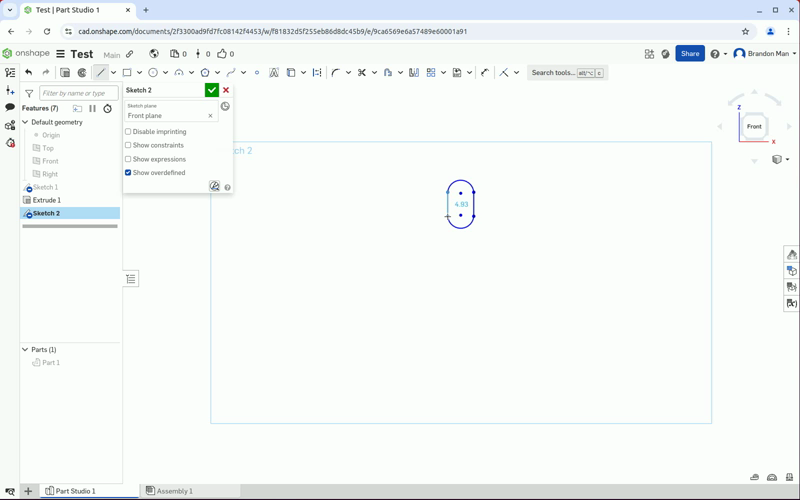
click(447, 216)
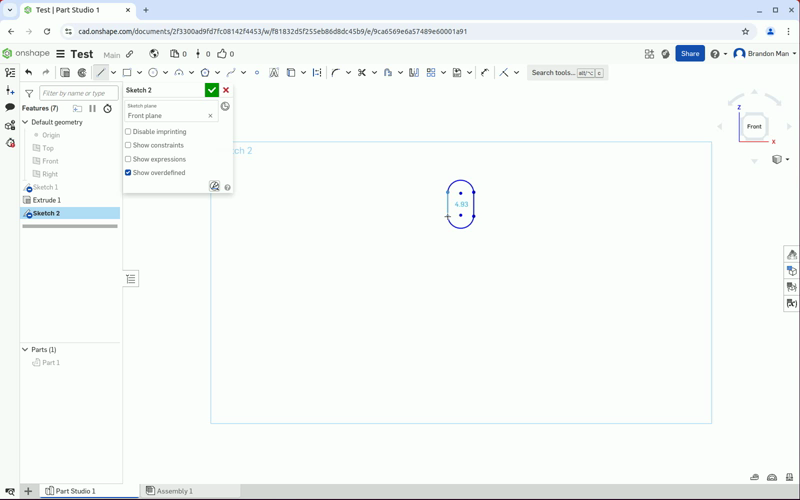
key(esc)
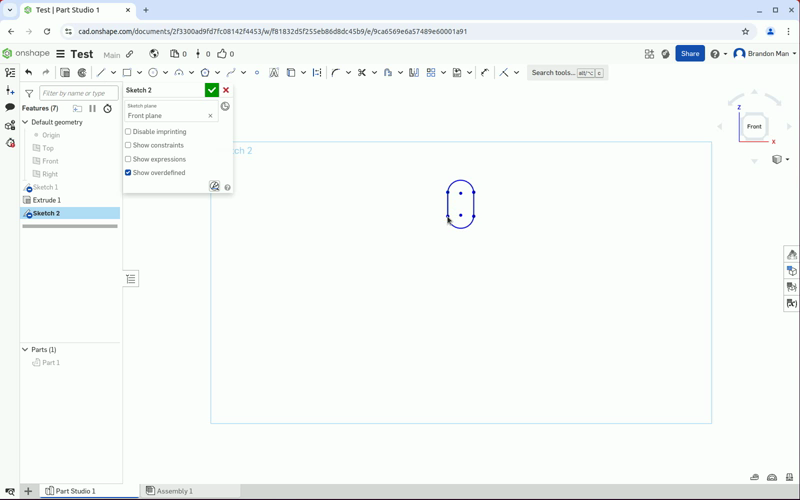
mouse_move(465, 205)
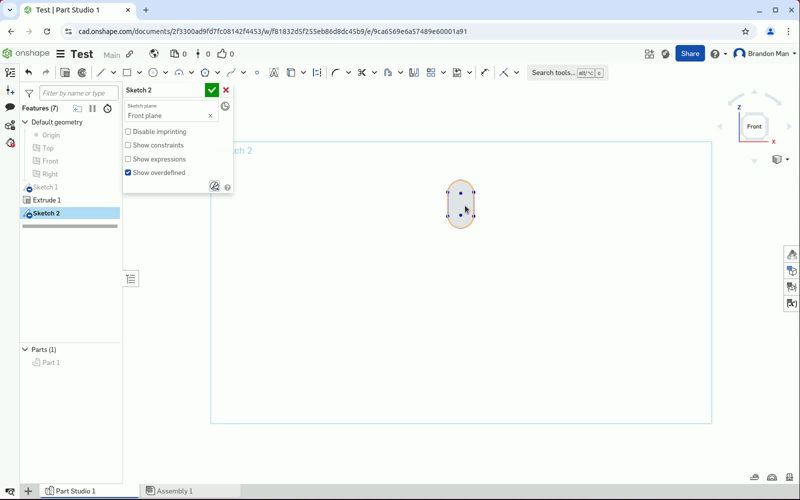
scroll(6)
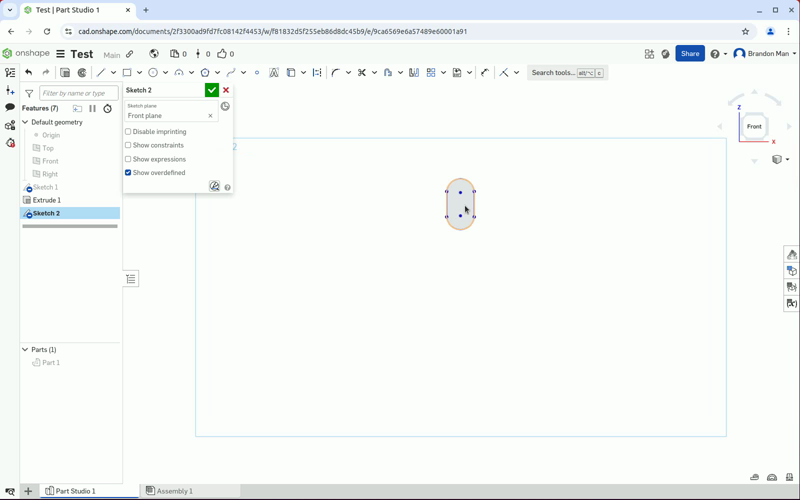
scroll(6)
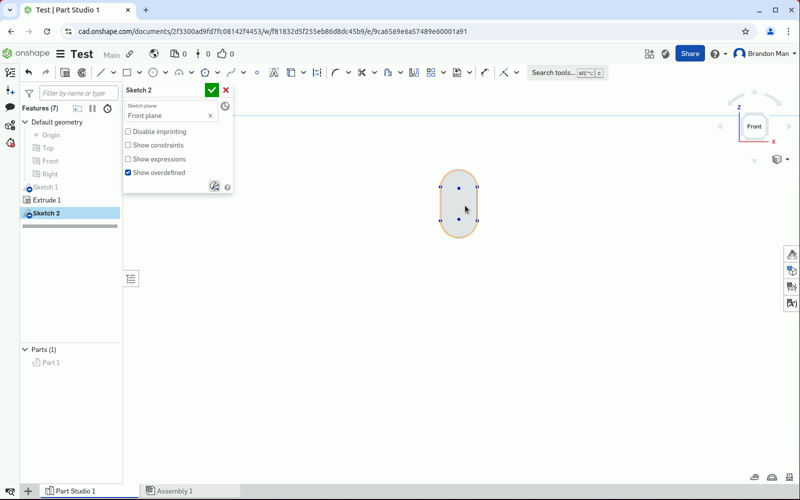
scroll(6)
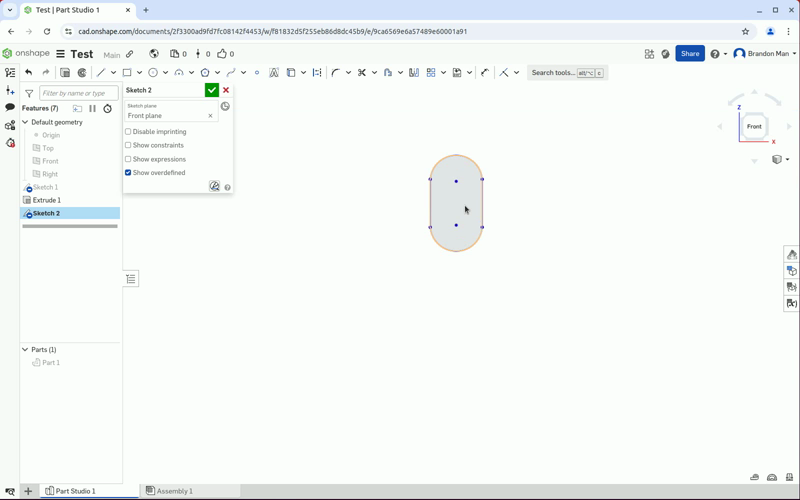
scroll(6)
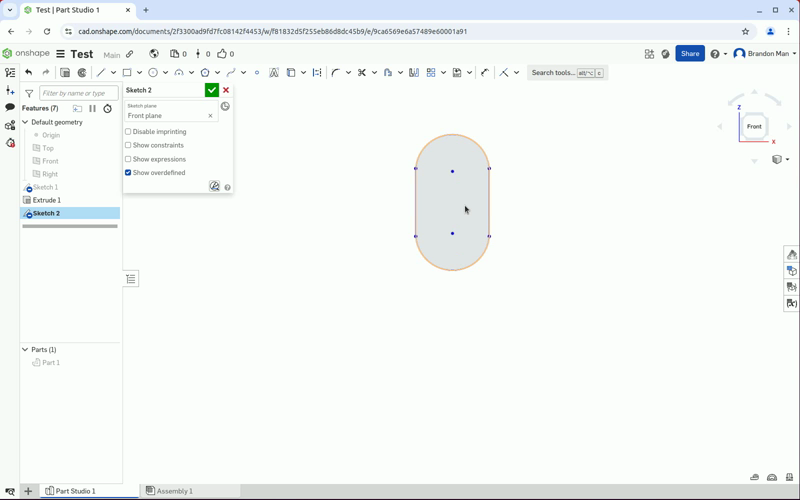
scroll(6)
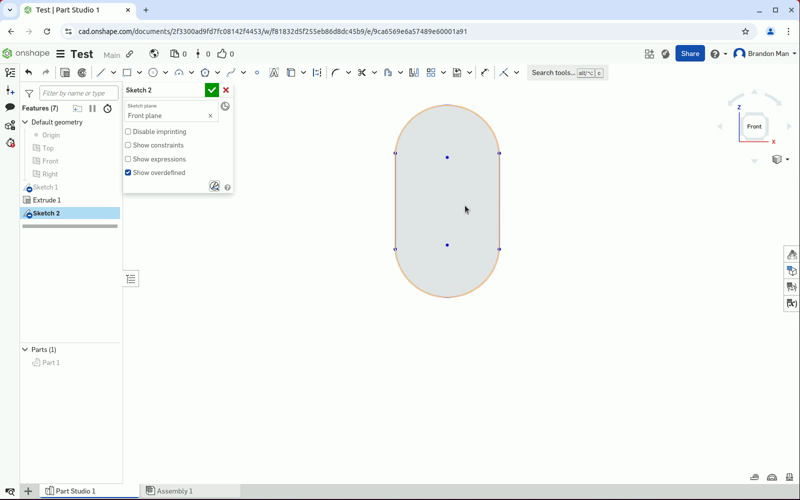
scroll(6)
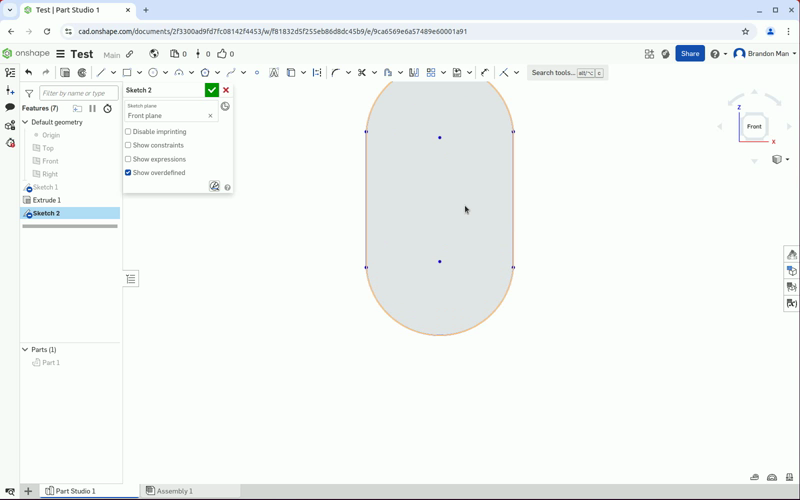
scroll(6)
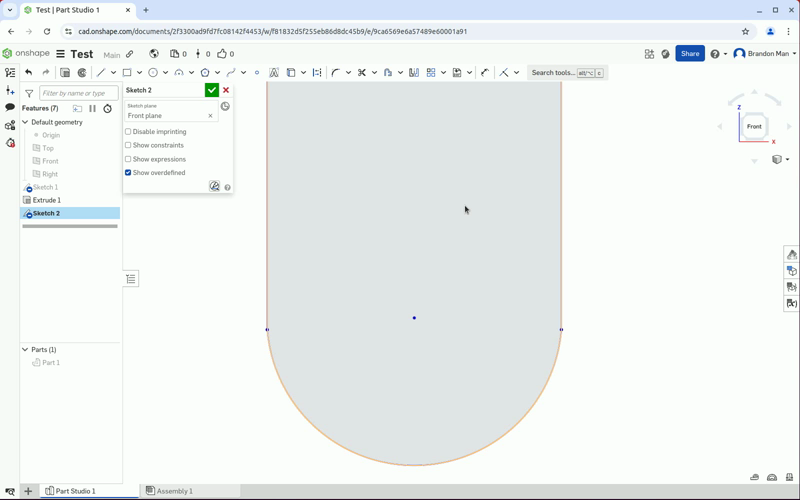
click(465, 205)
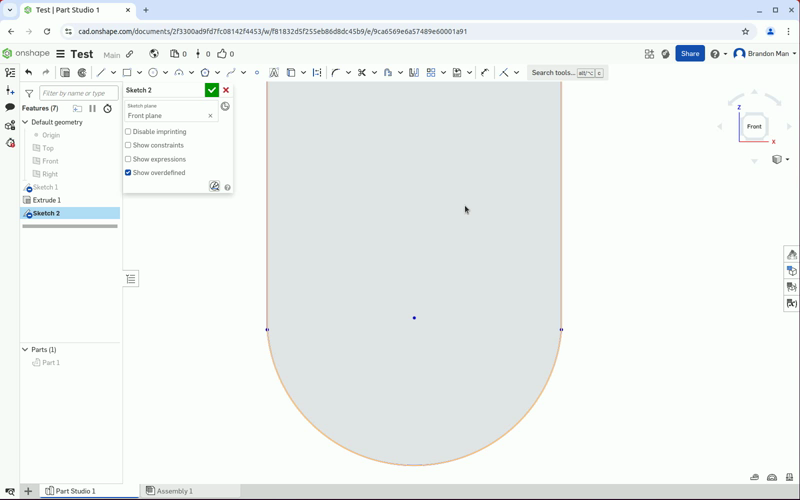
scroll(-6)
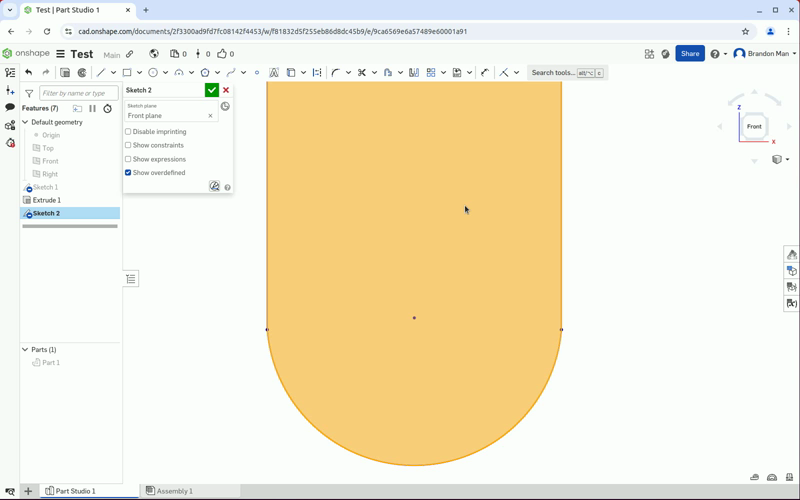
scroll(-6)
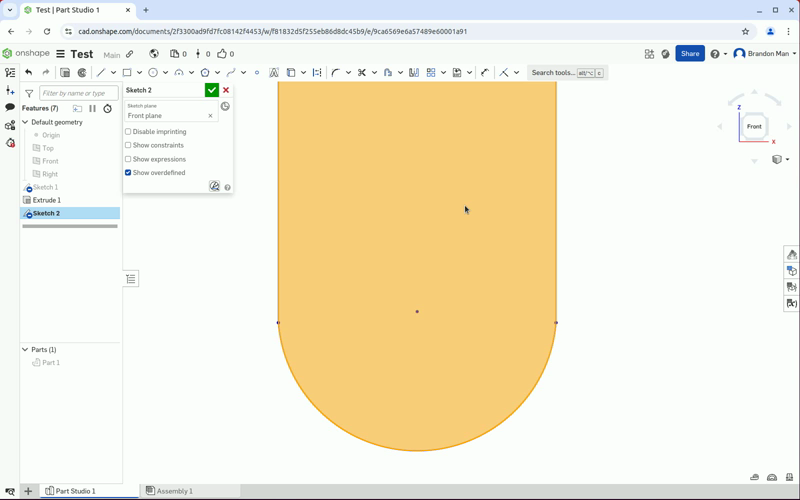
scroll(-6)
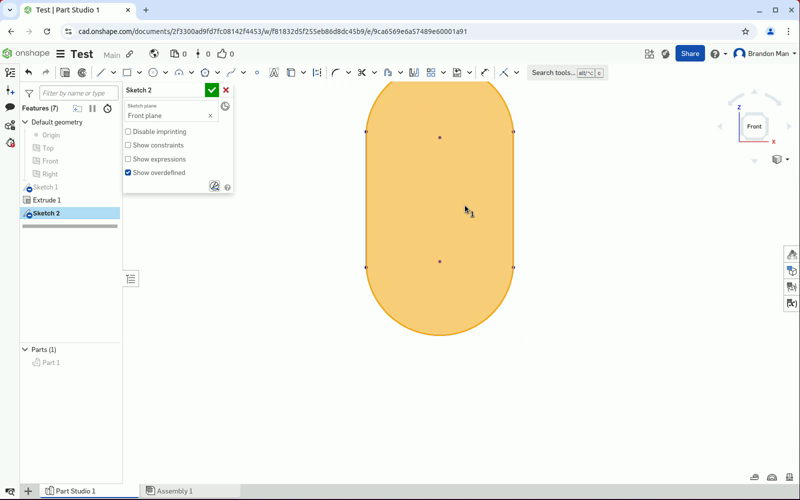
scroll(-6)
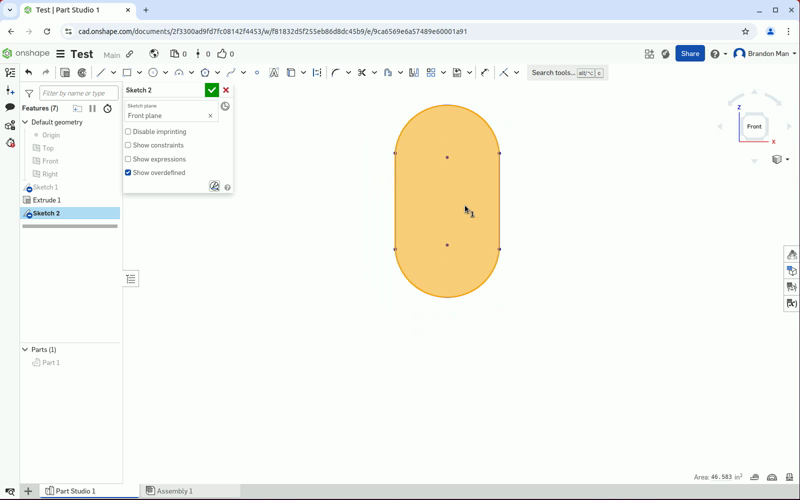
scroll(-6)
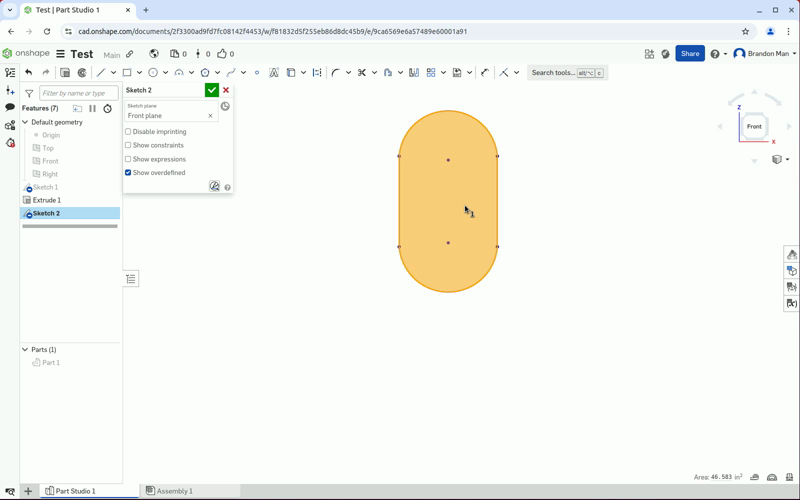
scroll(-6)
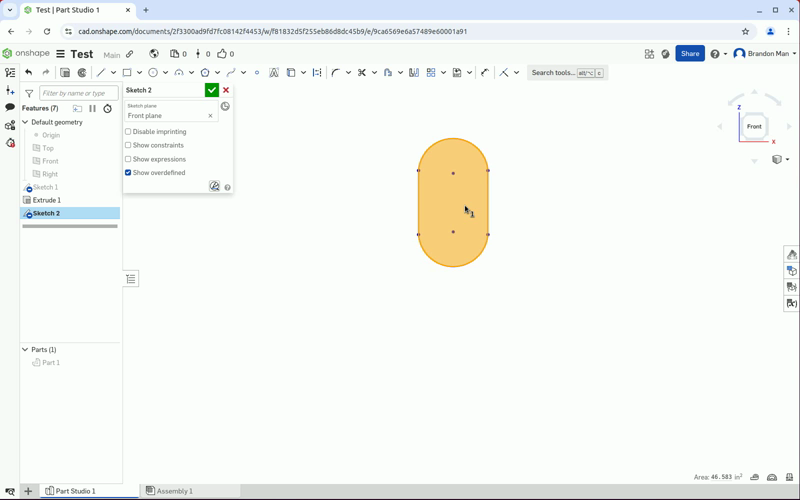
scroll(-6)
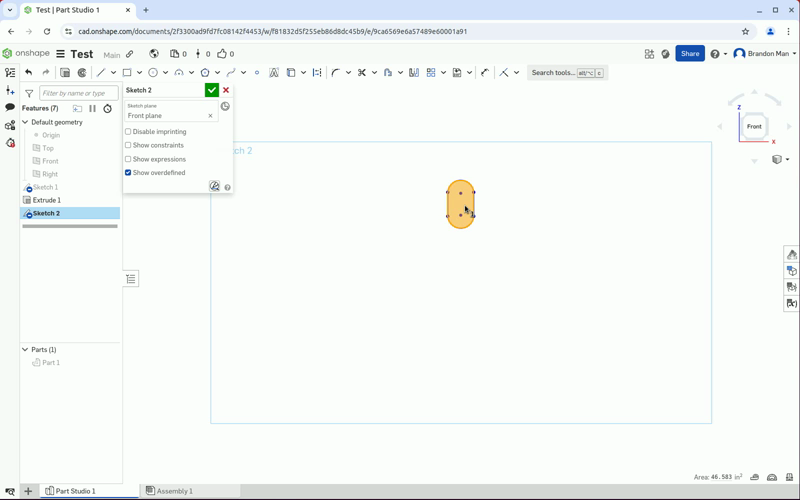
mouse_move(73, 352)
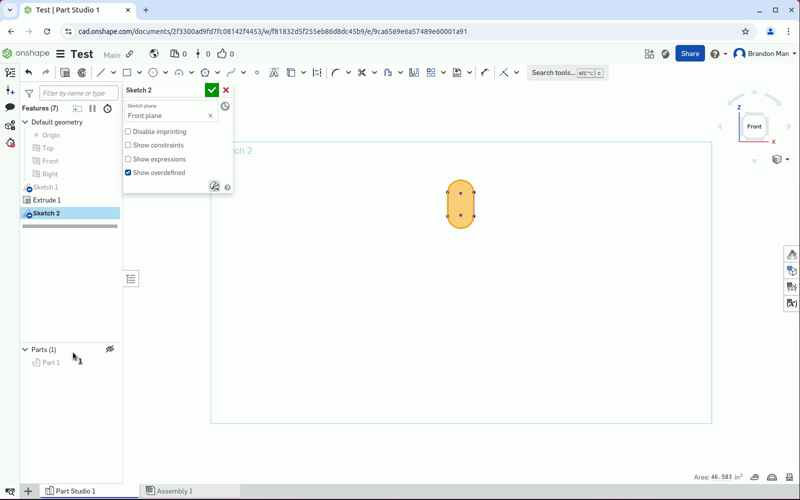
key(shift+y)
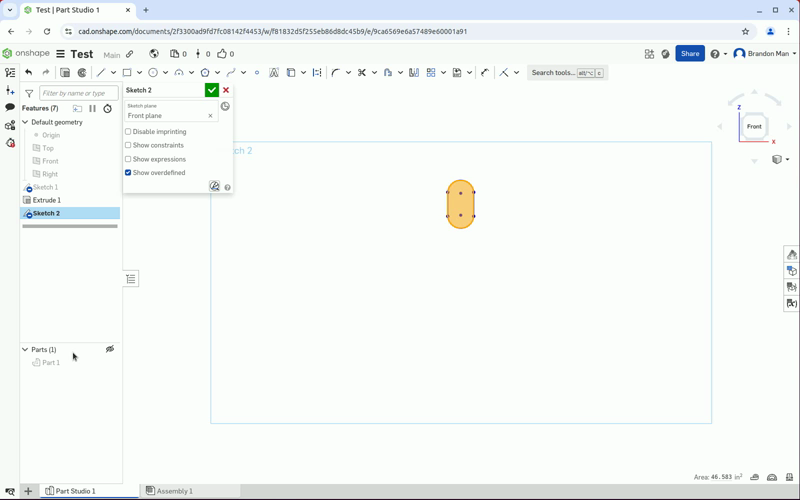
key(shift+e)
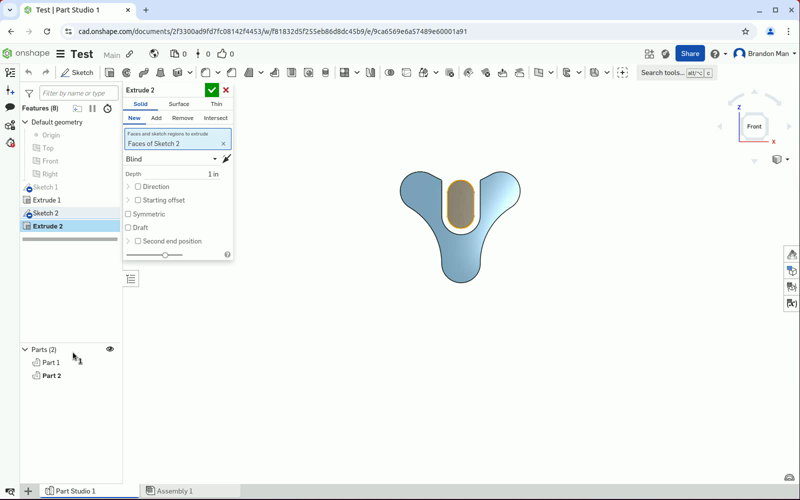
mouse_move(143, 106)
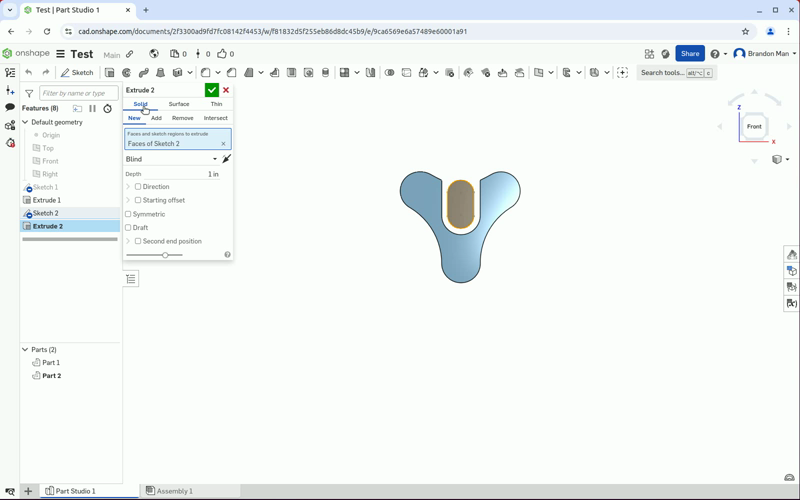
click(143, 106)
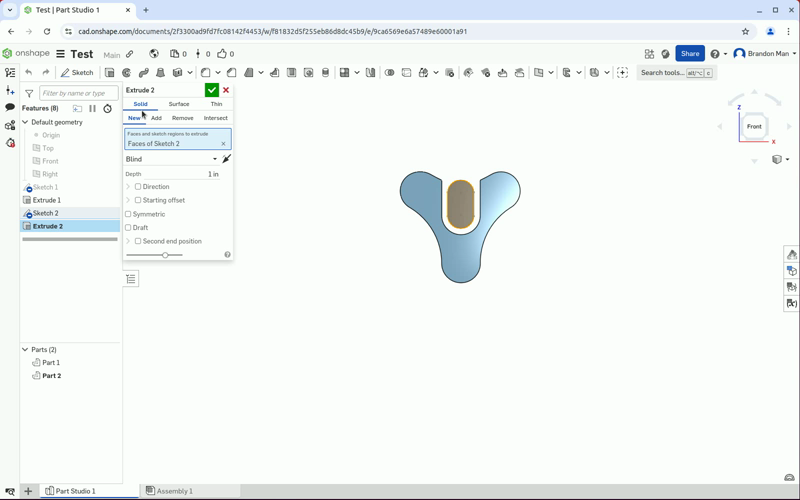
mouse_move(137, 120)
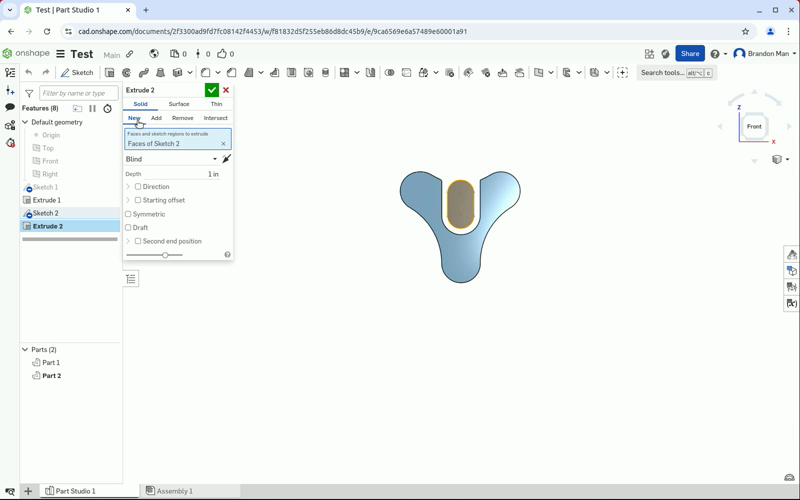
click(137, 120)
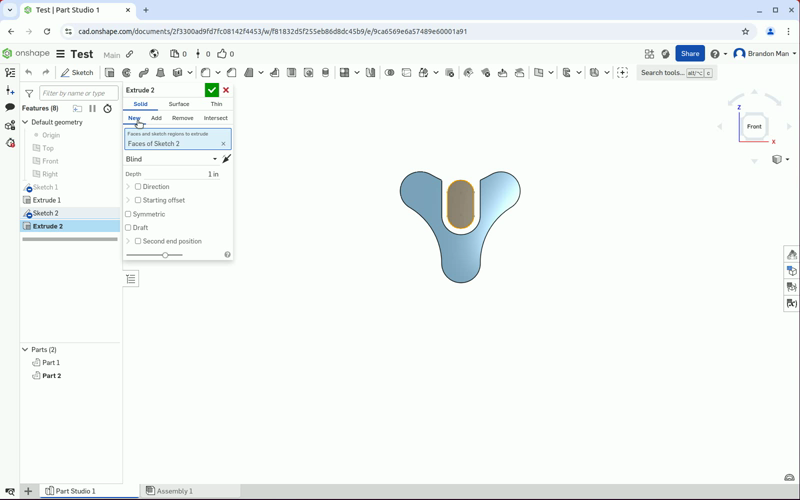
key(tab, 4)
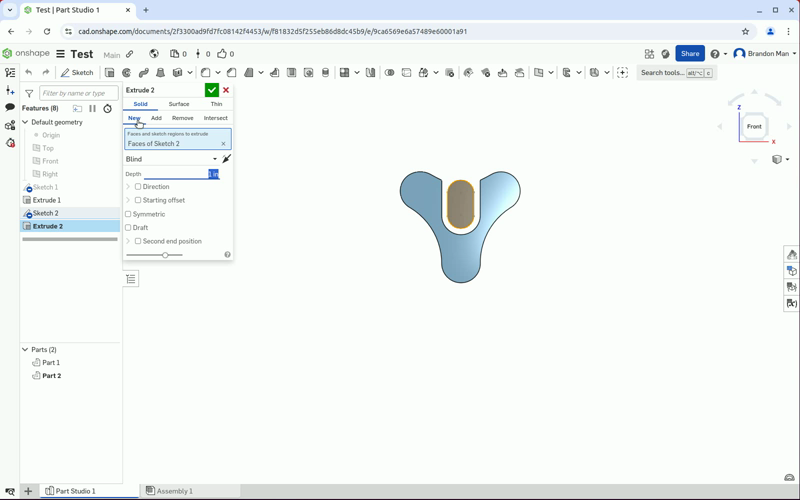
text(11.073)
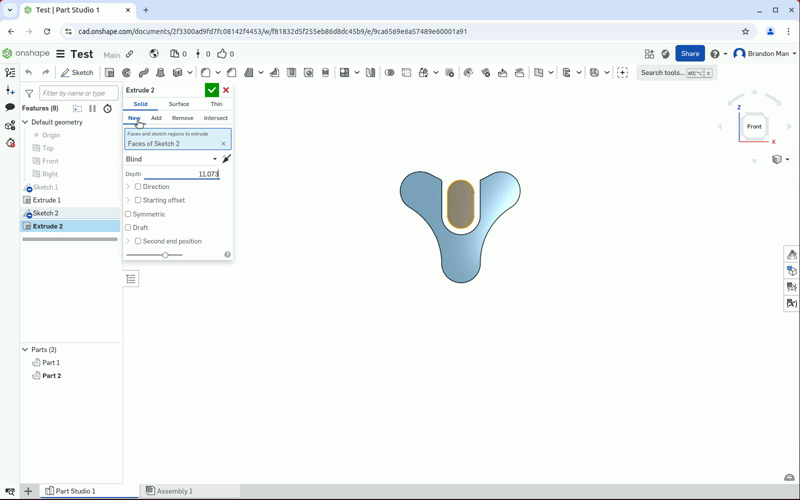
key(enter)
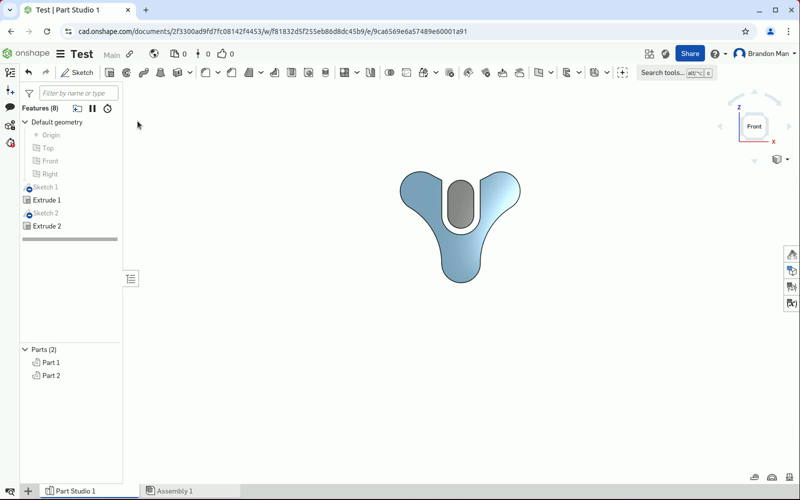
key(shift+h)
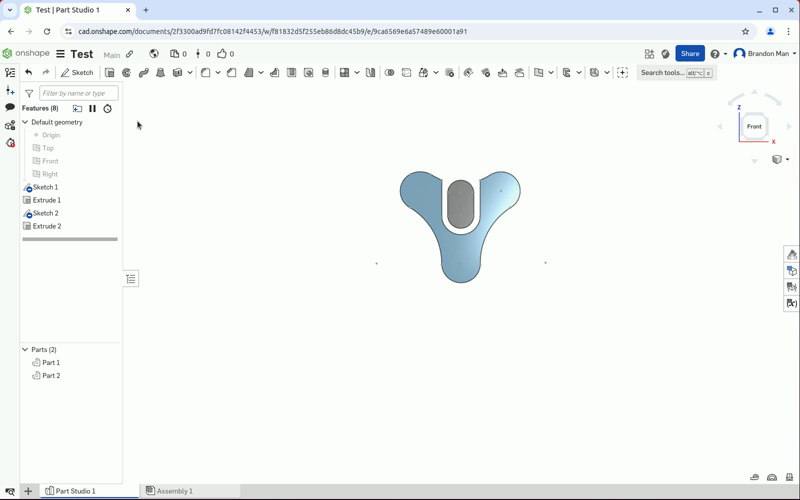
key(shift+h)
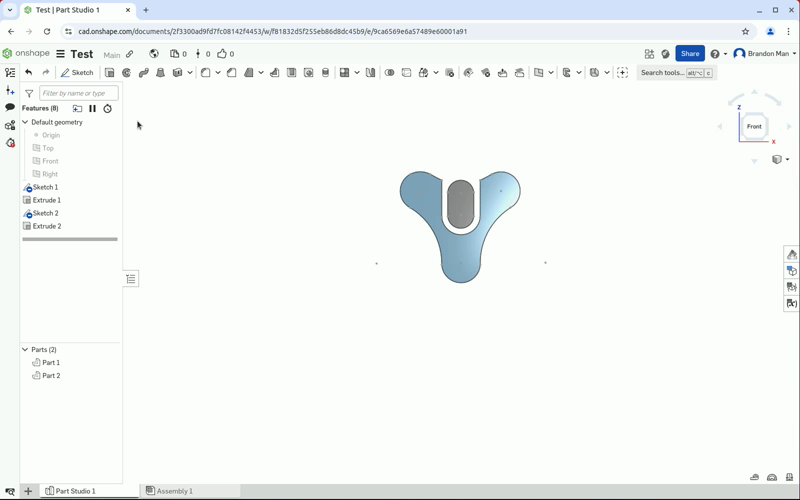
key(shift+7)
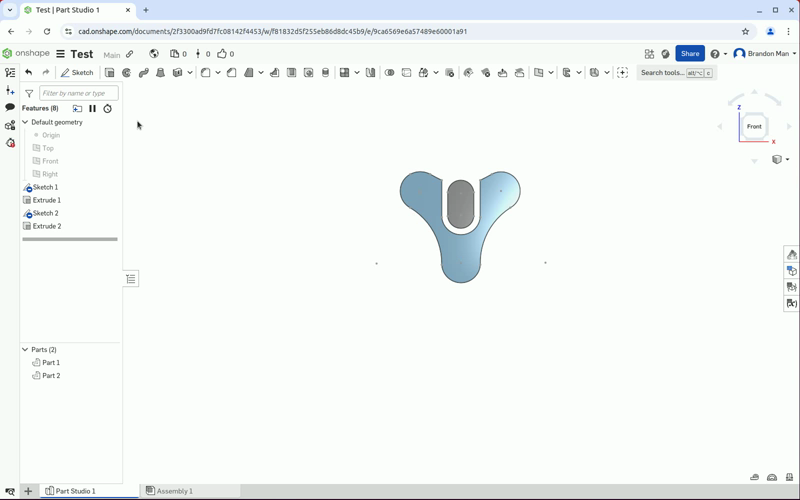
key(left, 2)
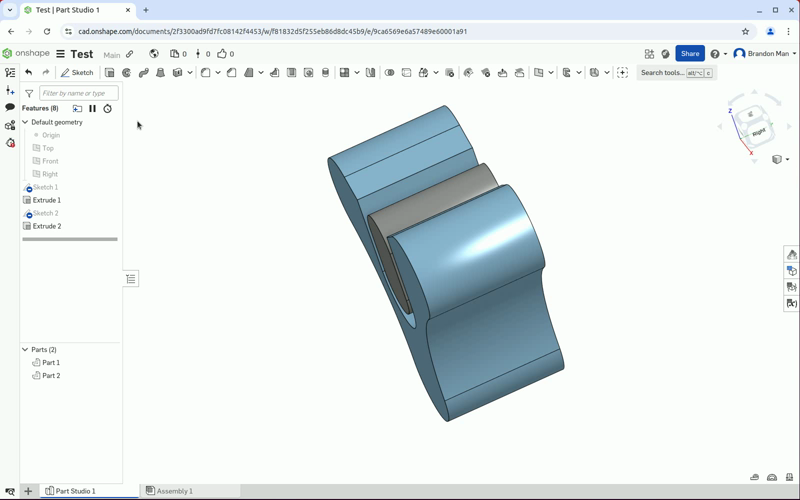
key(down, 2)
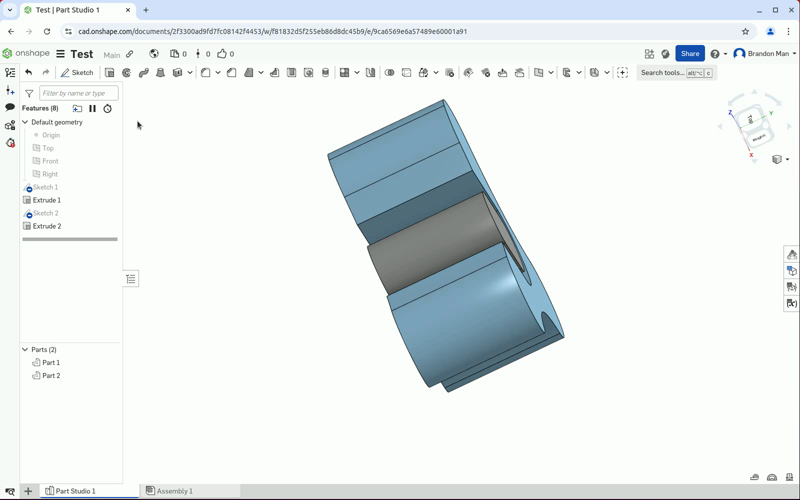
key(up, 2)
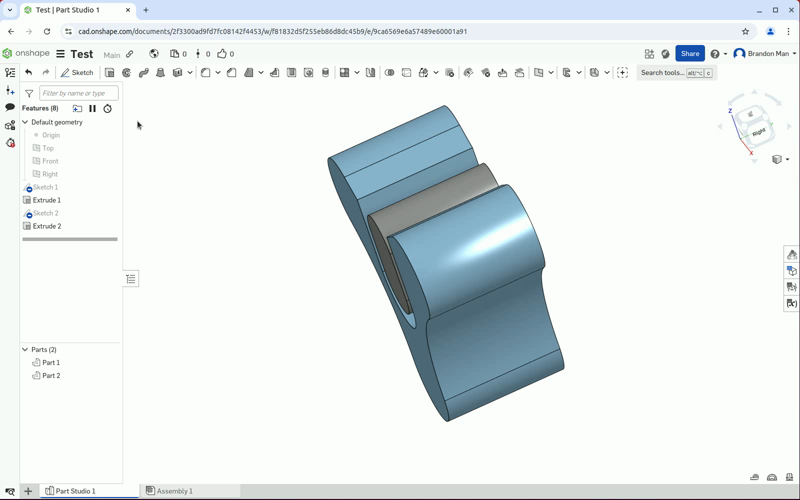
key(right, 2)
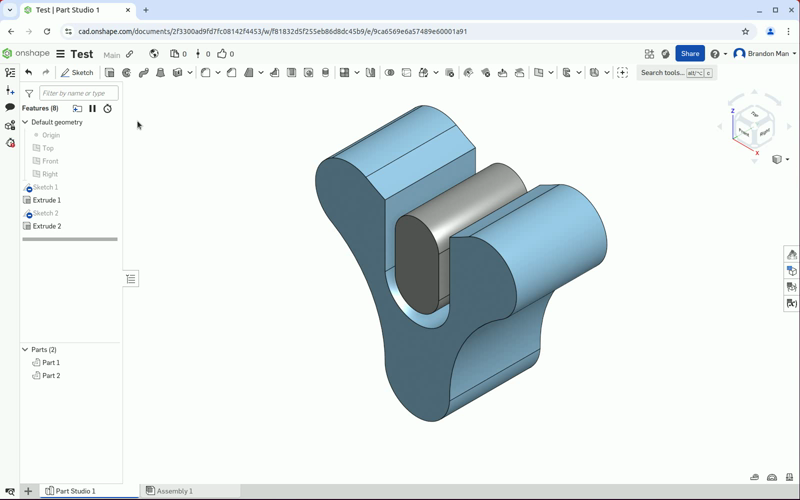
mouse_move(73, 189)
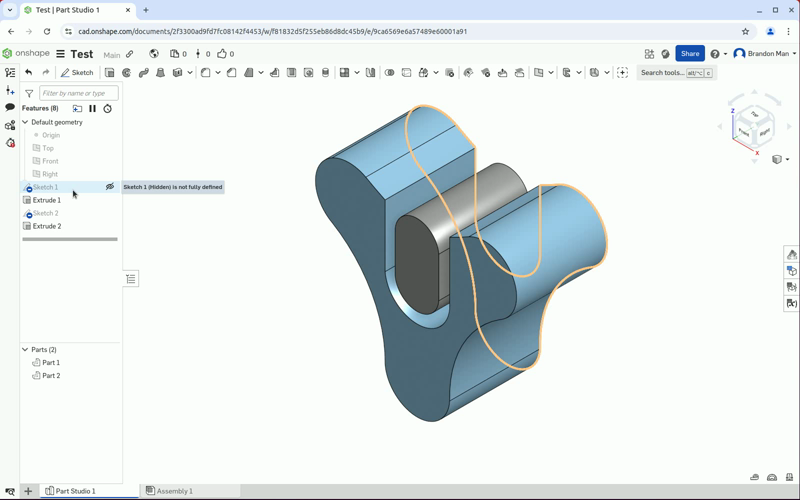
click(73, 189)